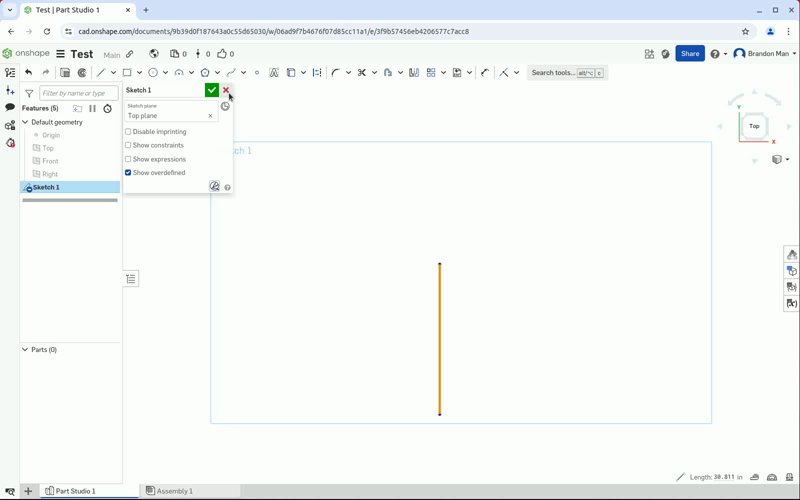
key(shift+h)
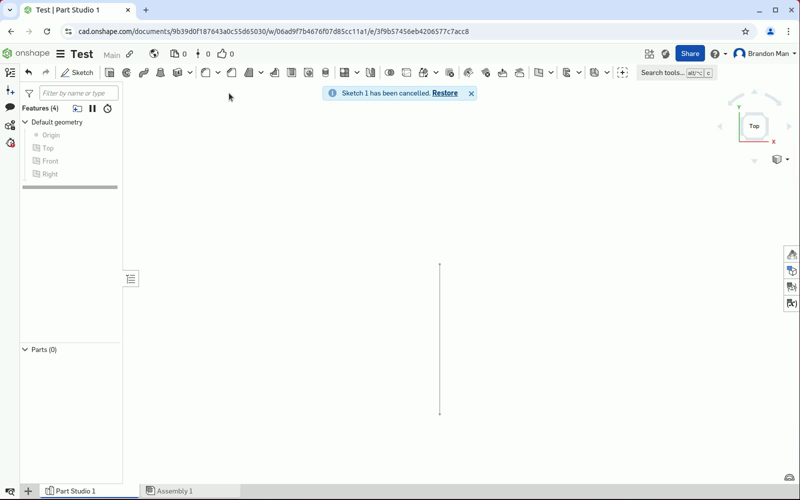
mouse_move(73, 352)
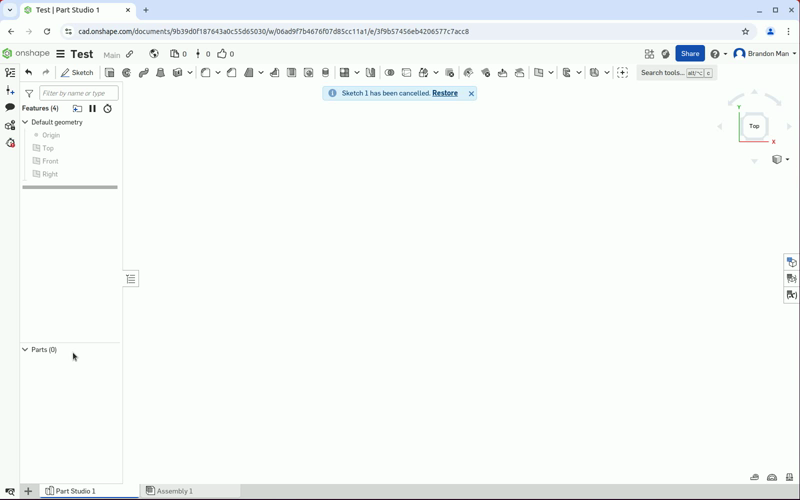
key(y)
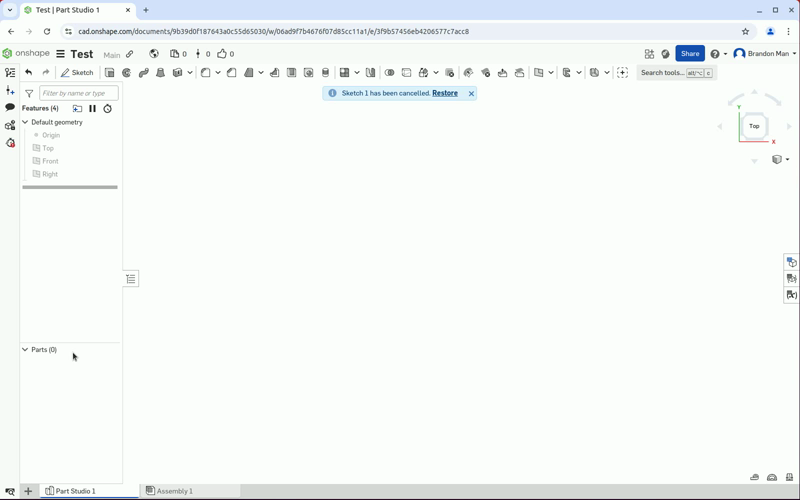
key(shift+p)
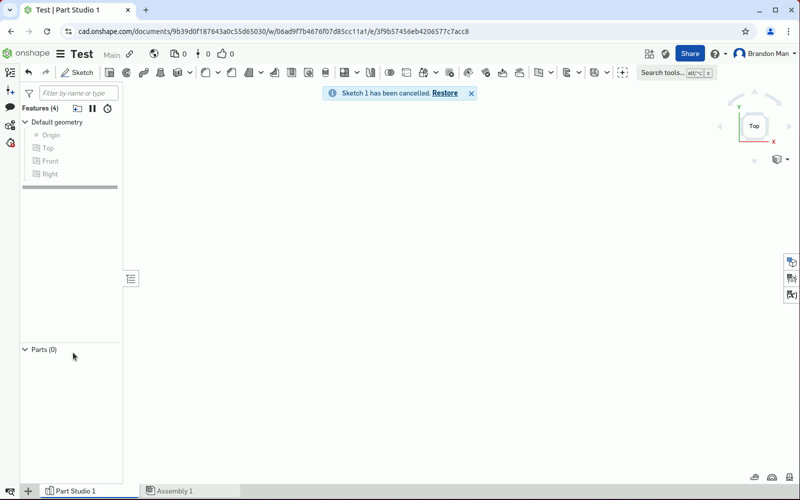
key(space)
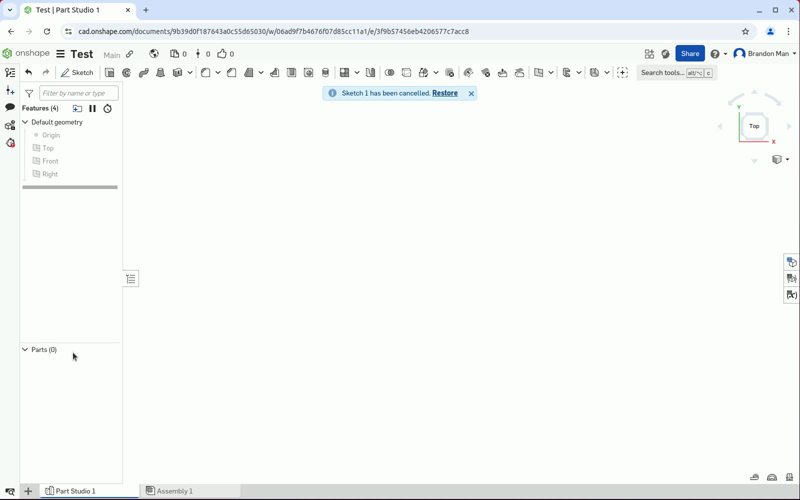
key_down(shift)
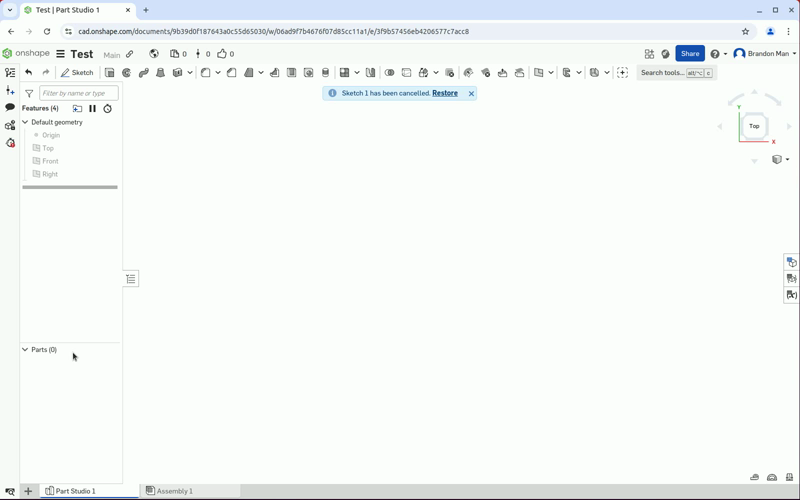
key(up)
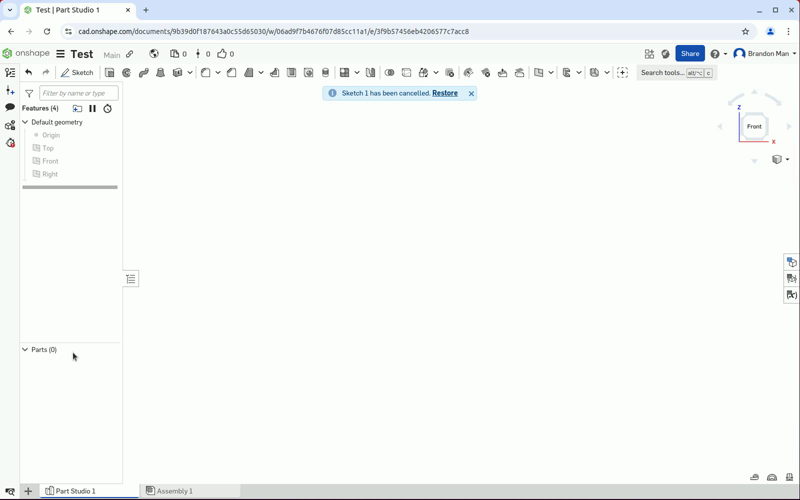
key_up(shift)
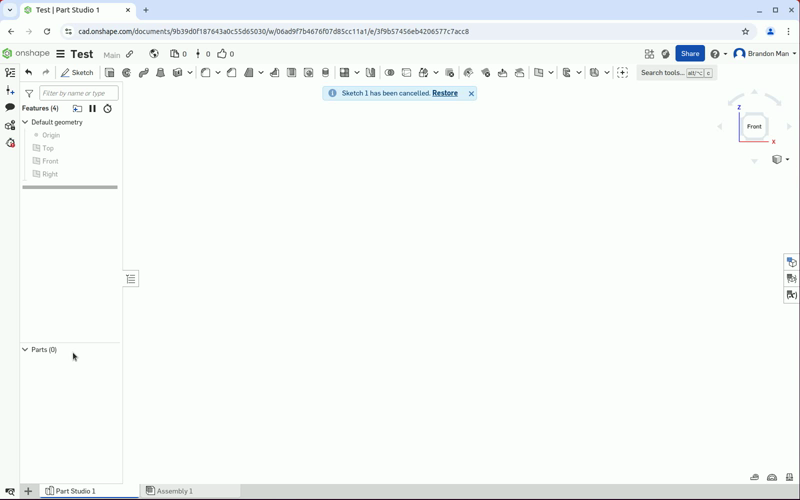
mouse_move(73, 352)
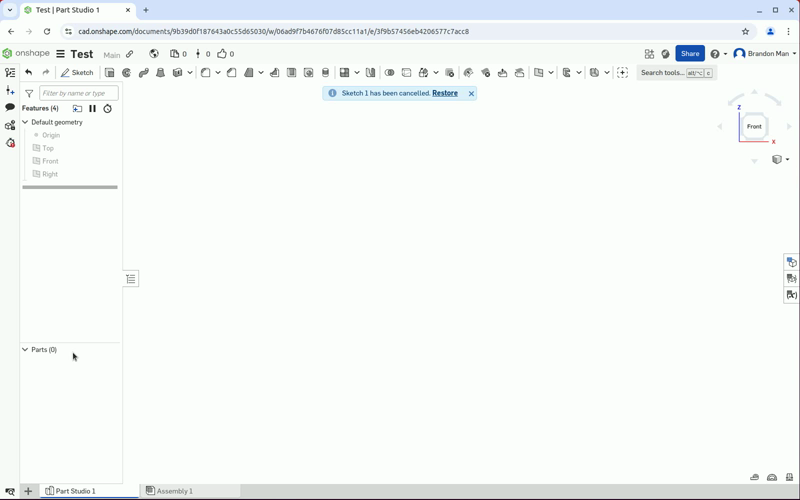
key(shift+y)
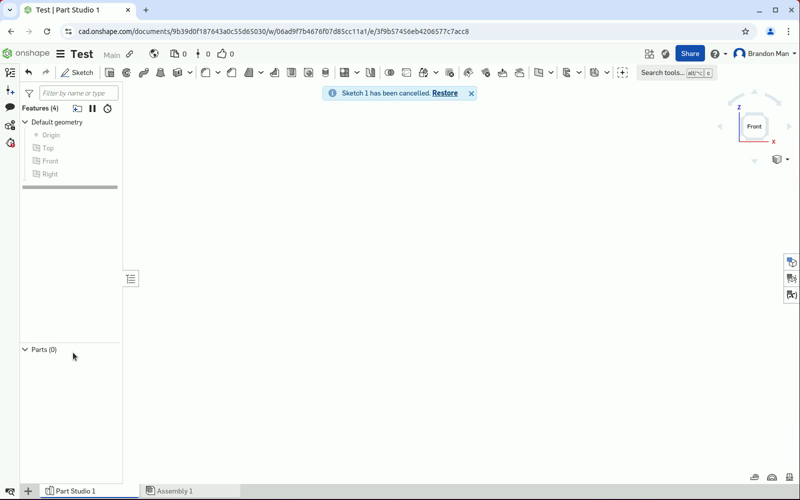
key(shift+s)
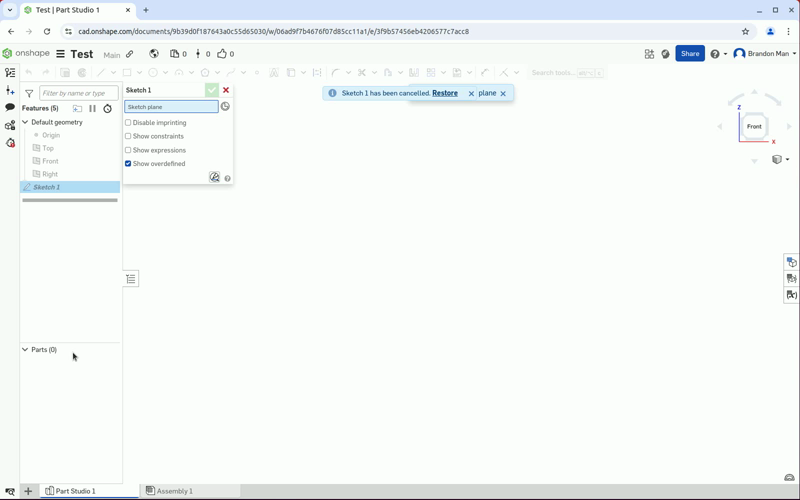
mouse_move(73, 163)
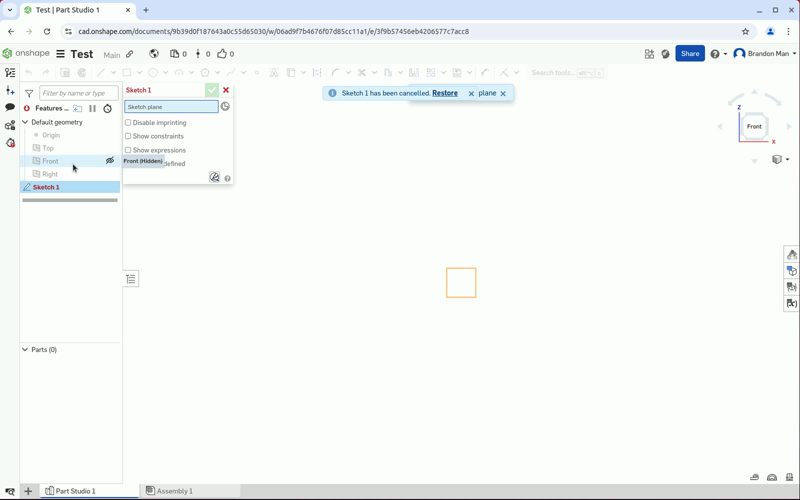
click(73, 163)
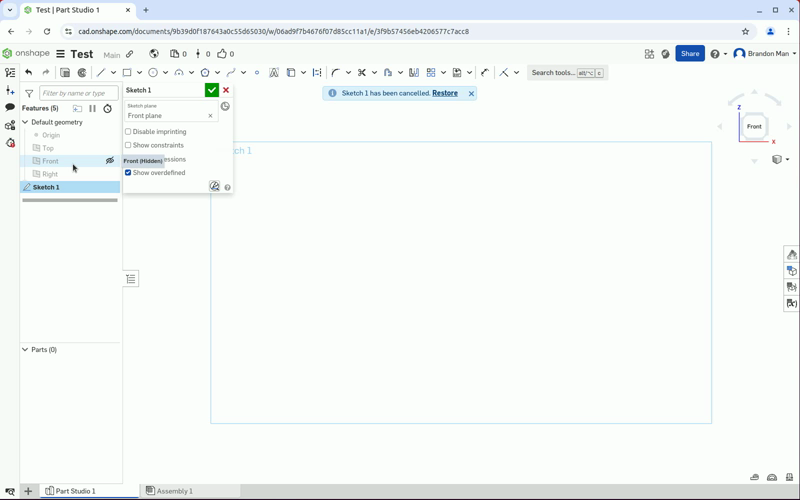
mouse_move(73, 352)
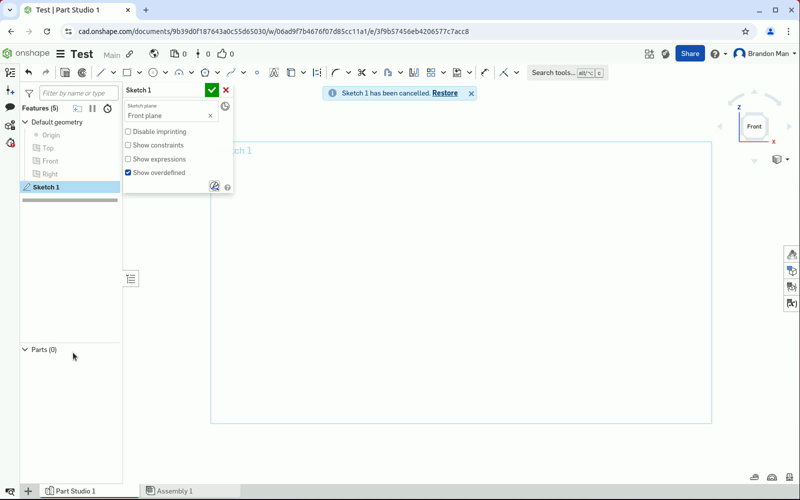
key(y)
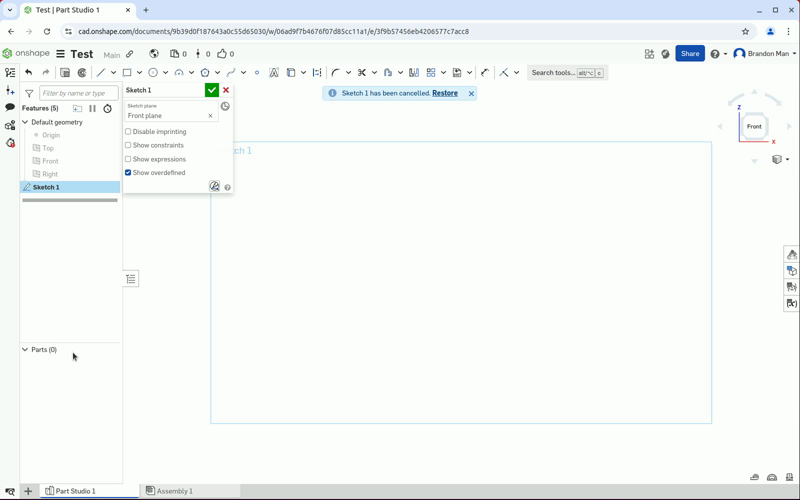
key(l)
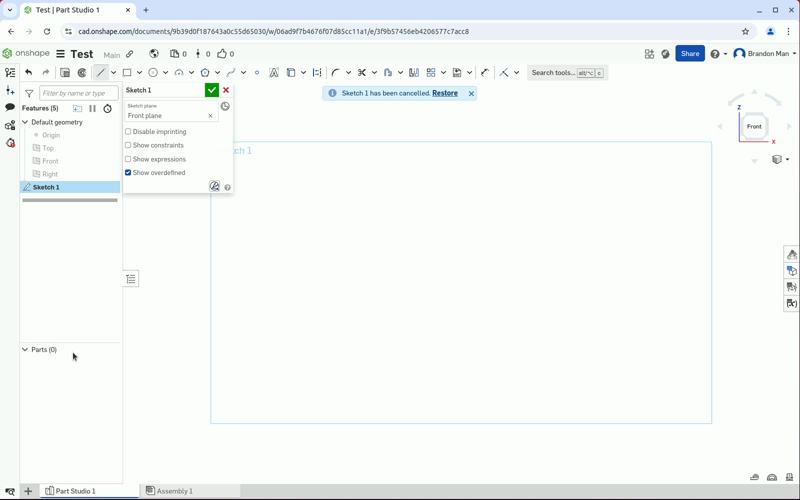
key_down(shift)
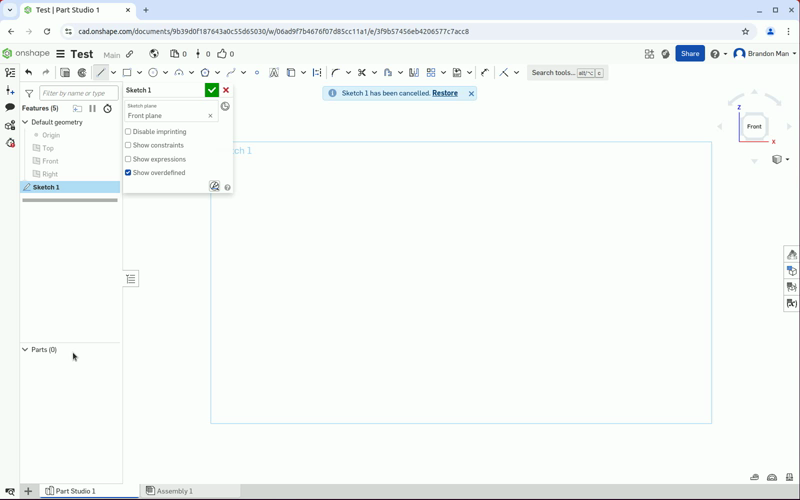
mouse_move(425, 286)
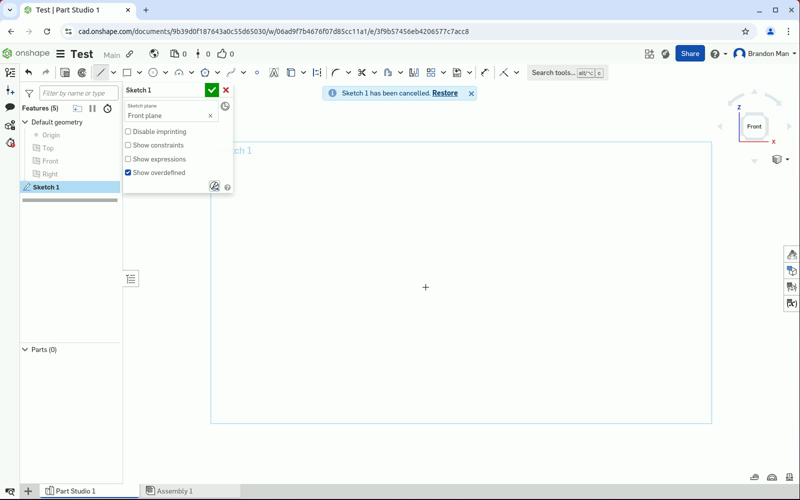
click(425, 286)
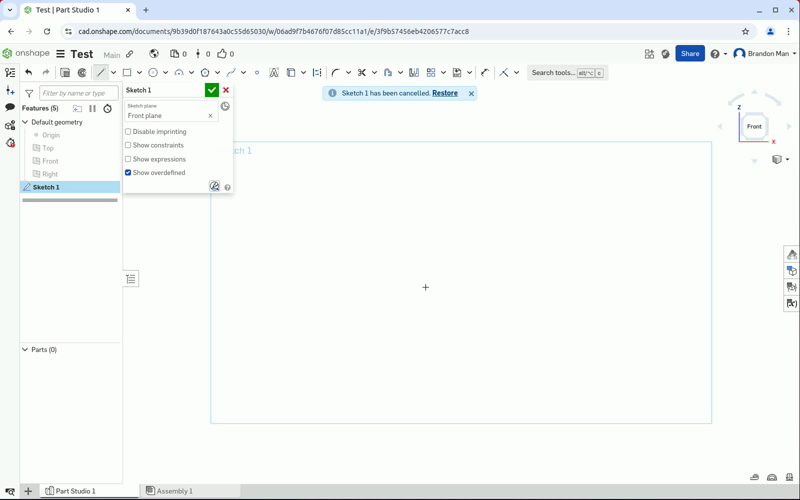
key_up(shift)
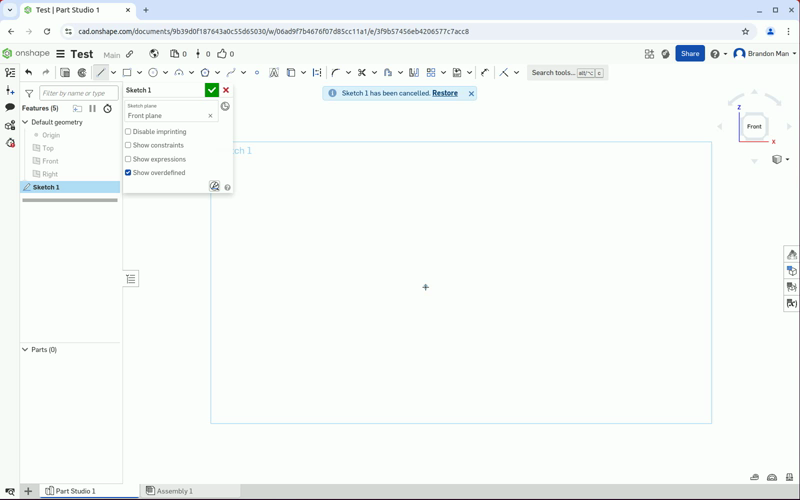
key_down(shift)
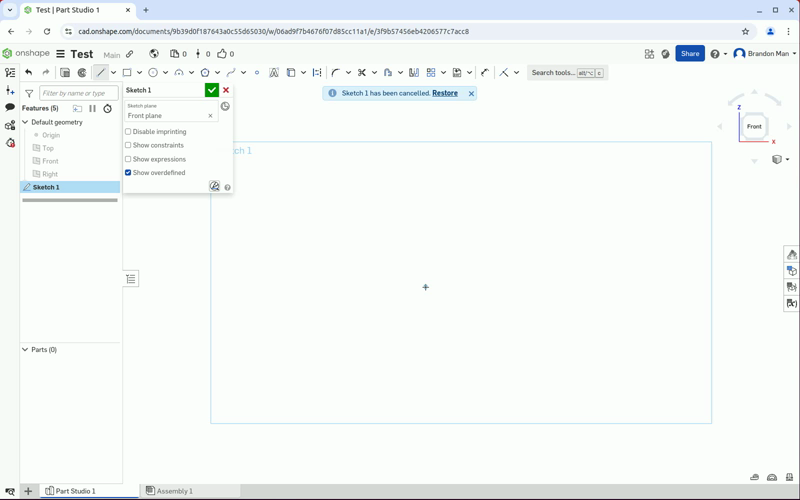
mouse_move(573, 286)
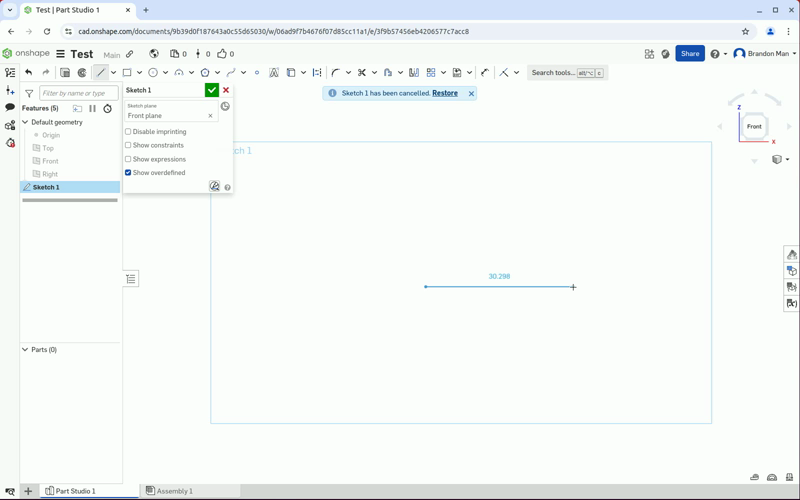
click(573, 286)
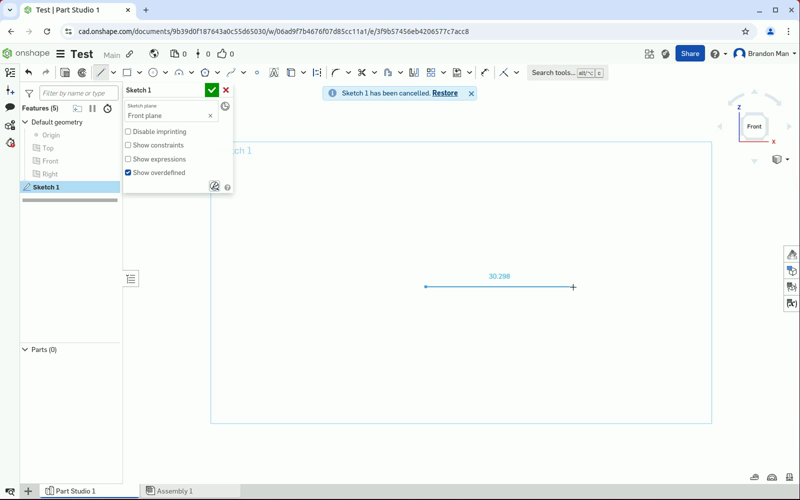
key_up(shift)
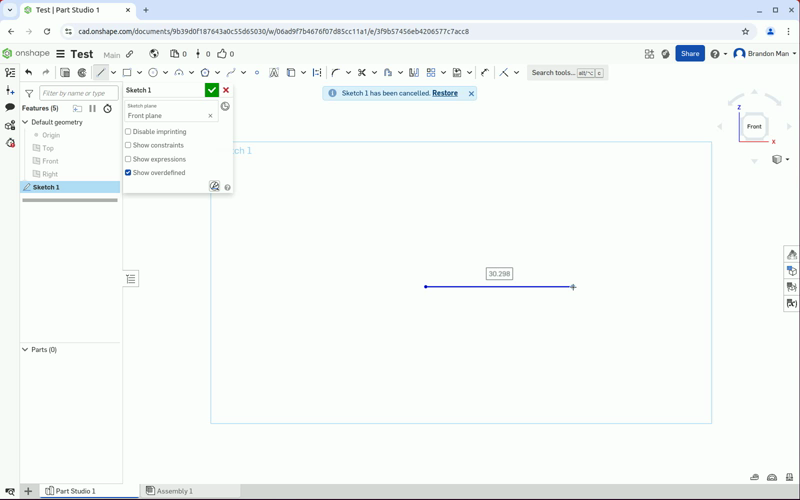
key_down(shift)
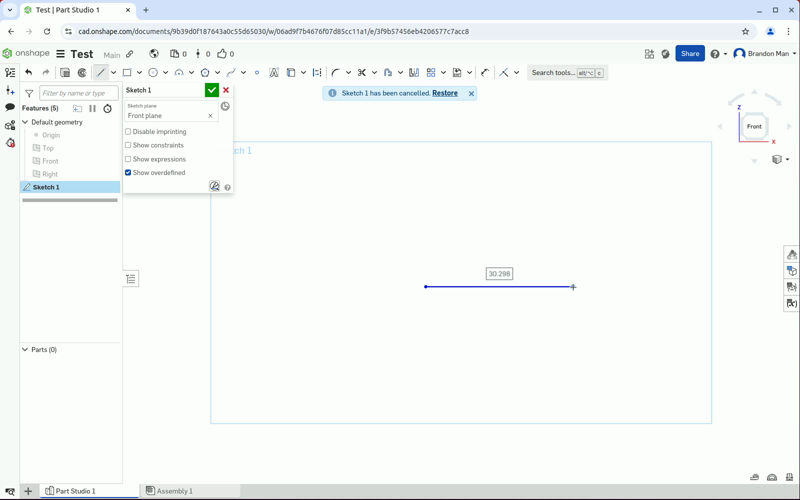
mouse_move(573, 176)
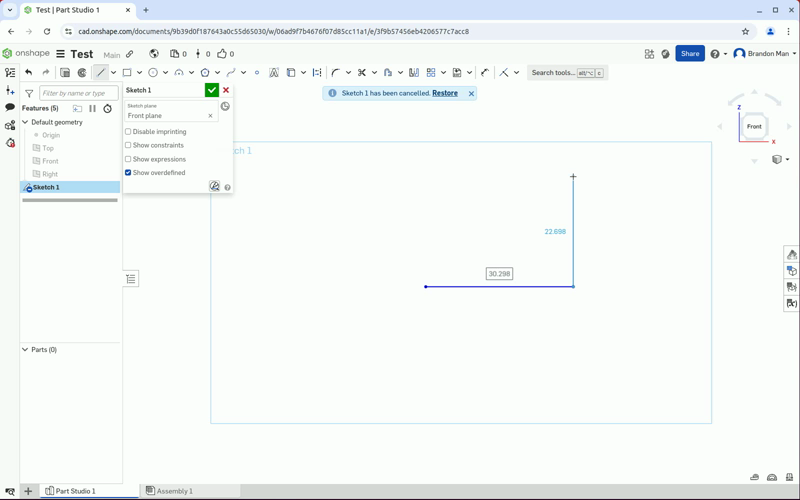
click(573, 176)
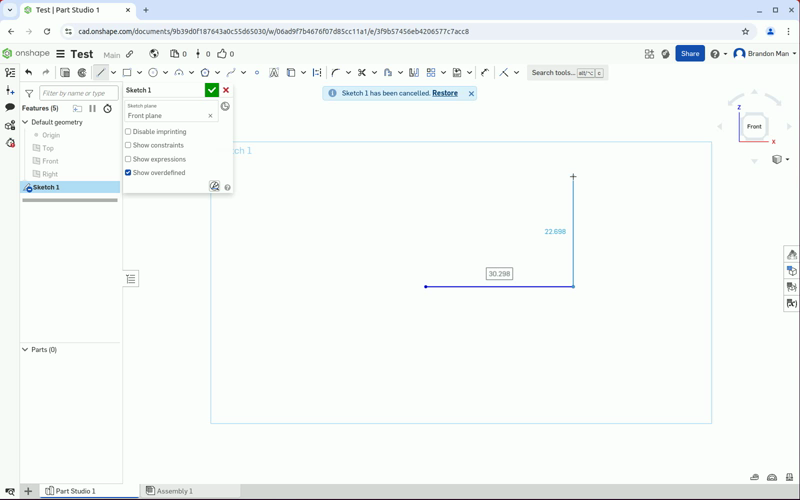
key_up(shift)
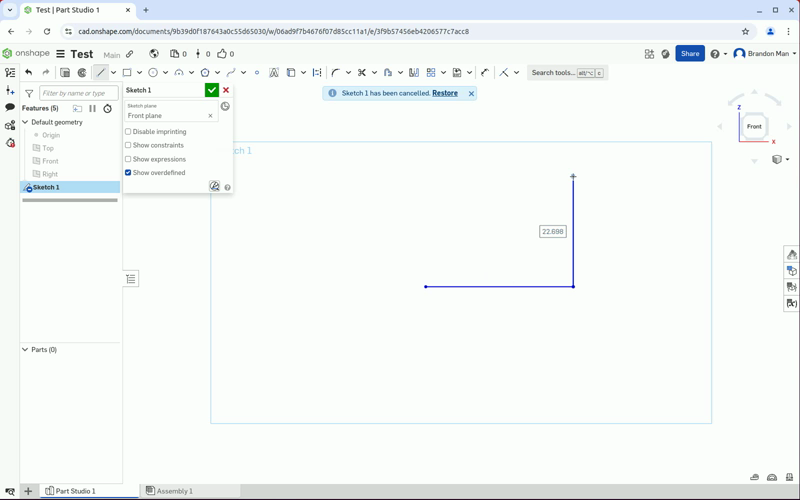
key_down(shift)
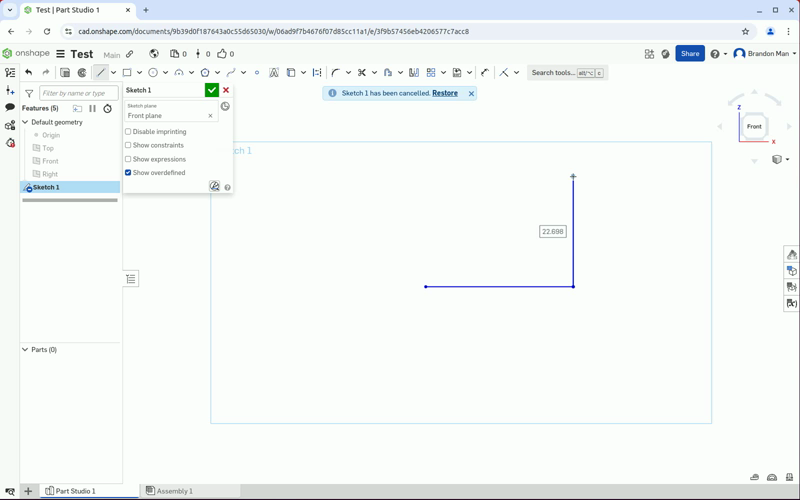
mouse_move(425, 176)
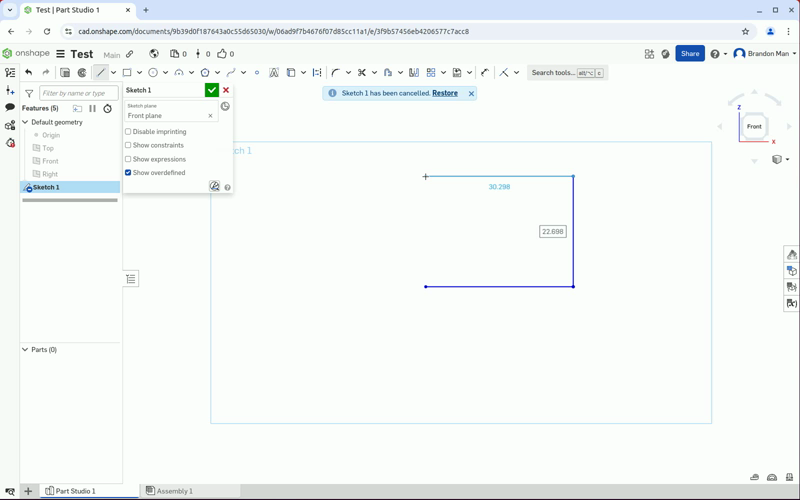
click(425, 176)
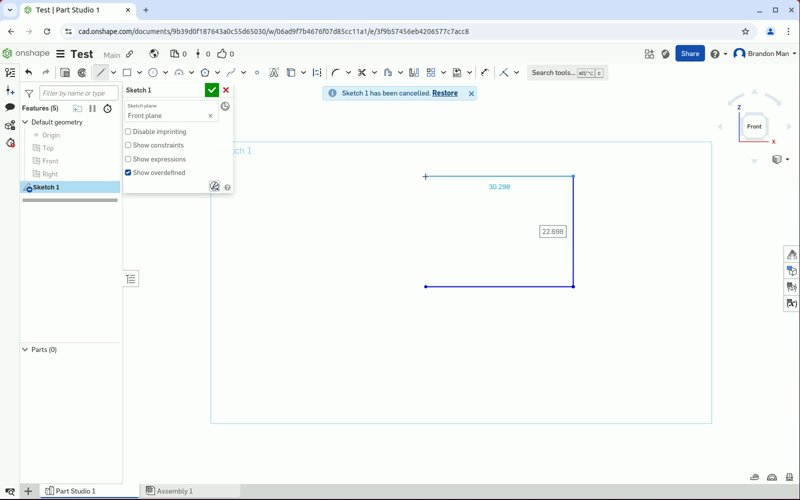
key_up(shift)
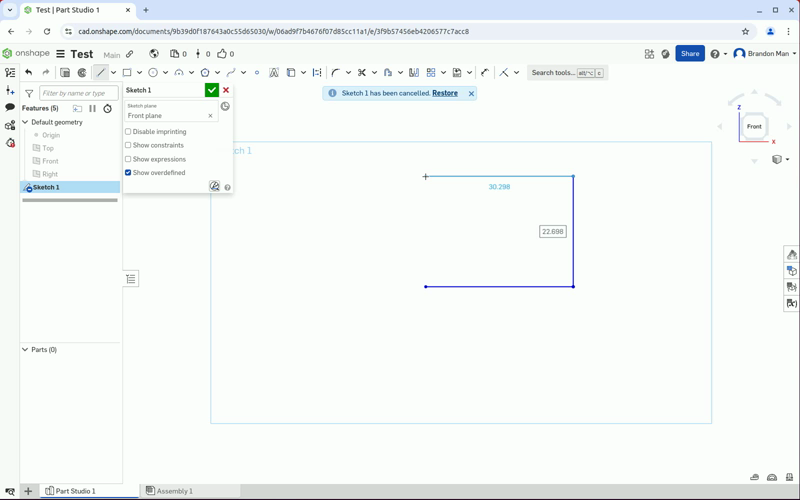
key_down(shift)
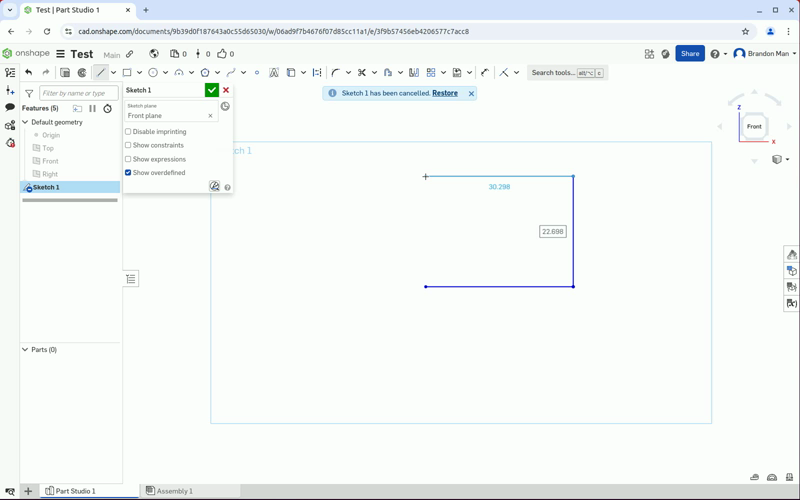
mouse_move(425, 286)
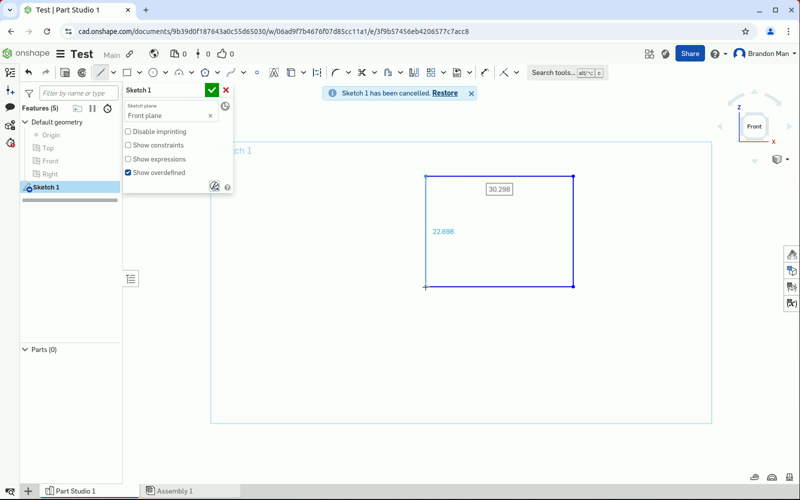
key_up(shift)
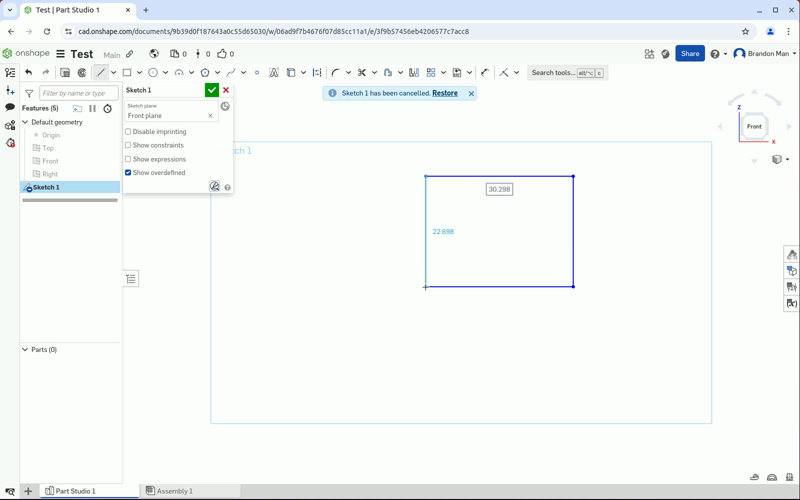
click(425, 286)
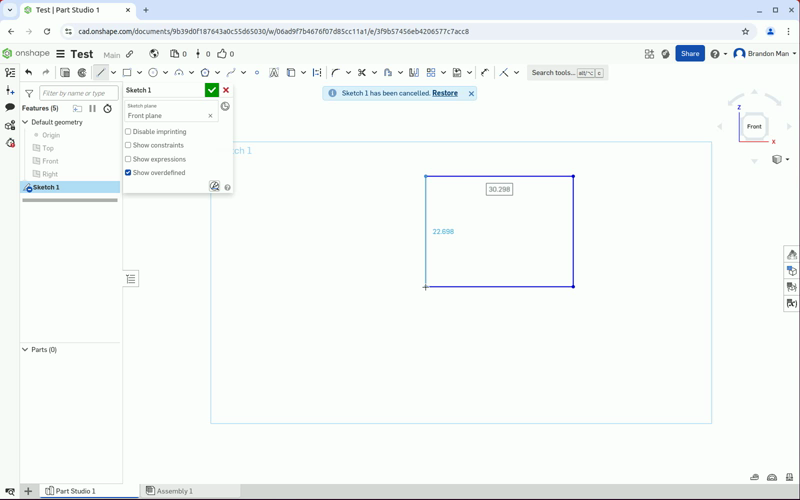
key(esc)
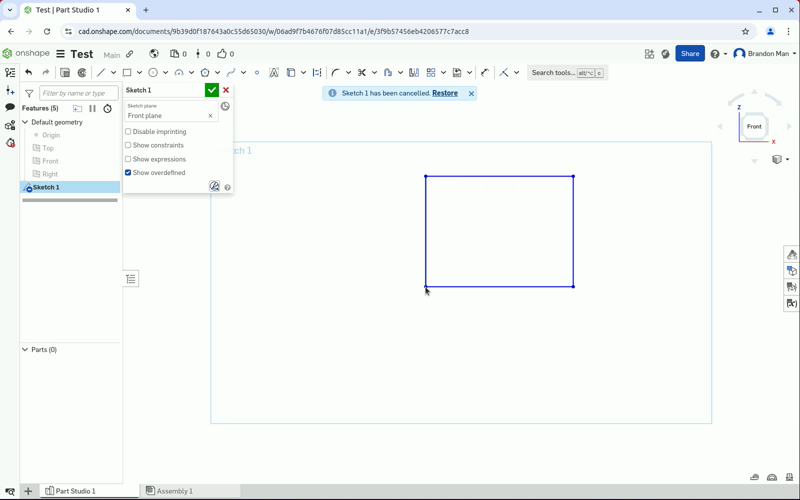
mouse_move(535, 202)
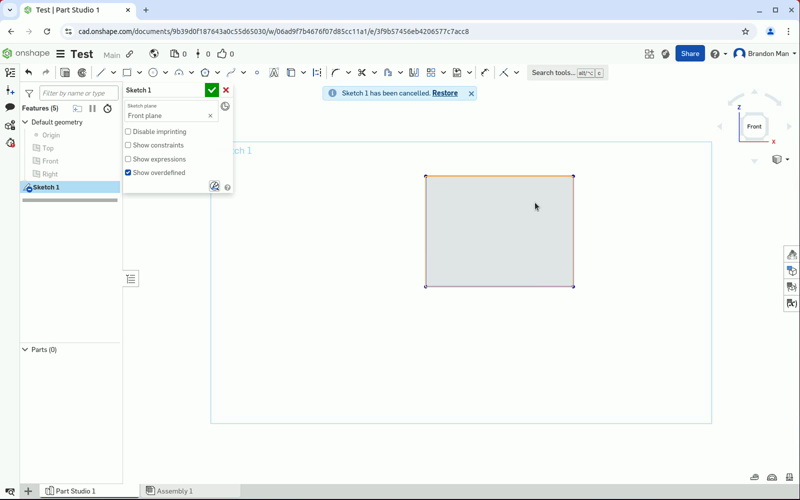
click(535, 202)
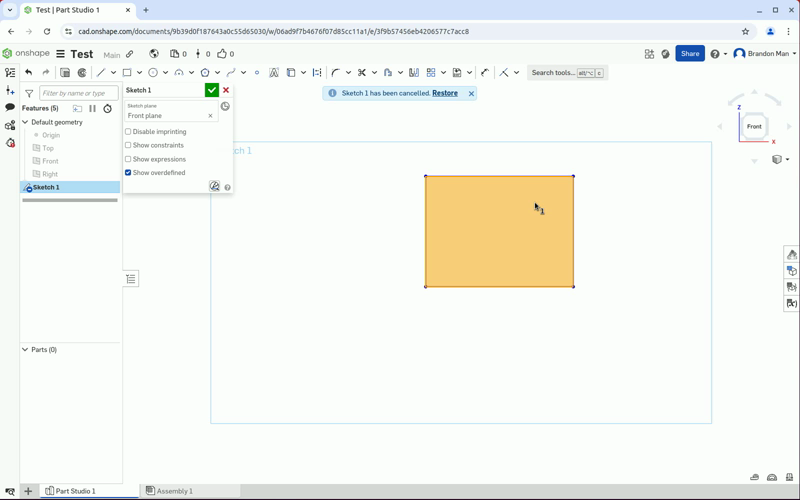
mouse_move(73, 352)
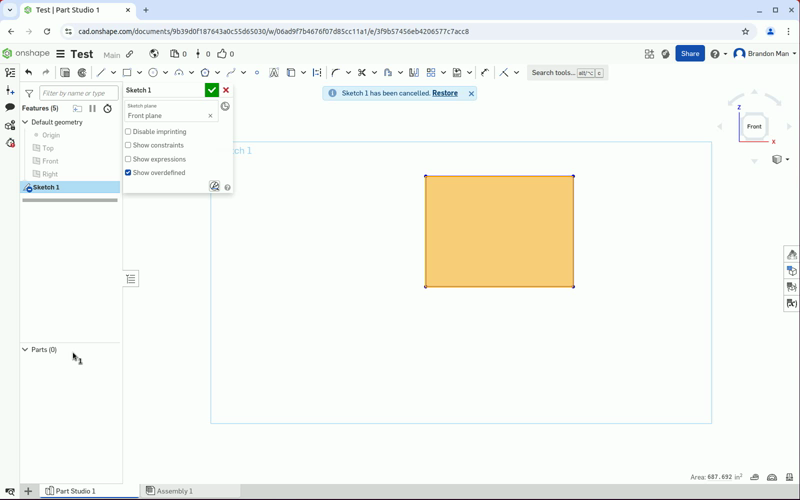
key(shift+y)
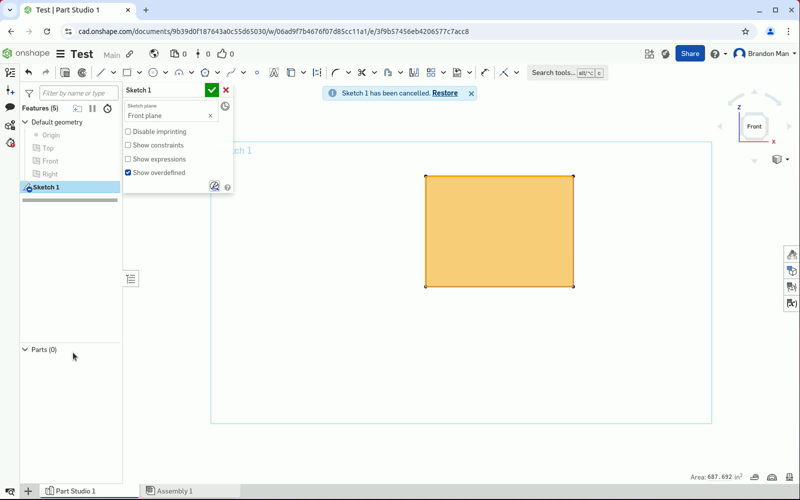
key(shift+e)
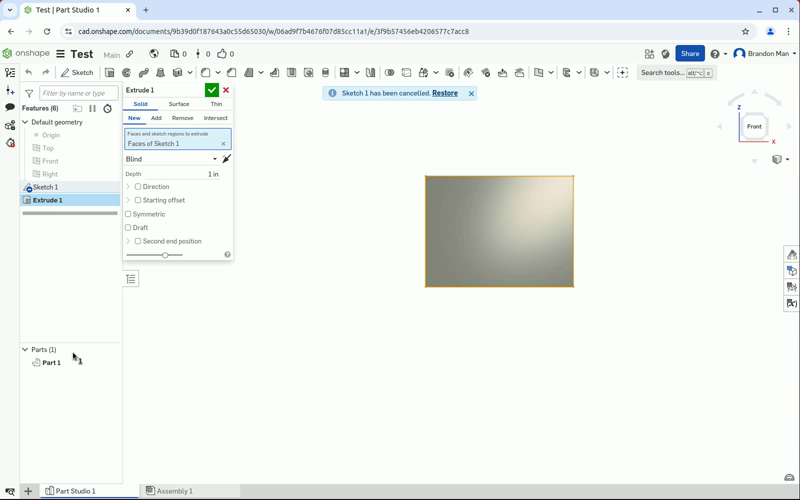
mouse_move(143, 106)
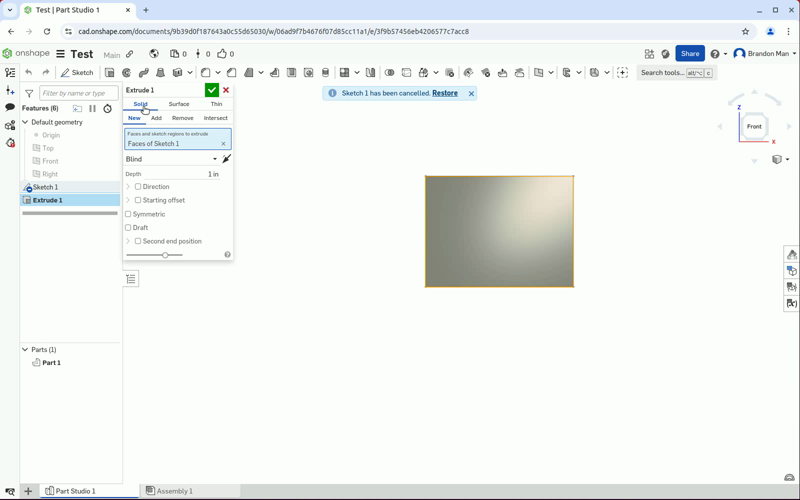
click(143, 106)
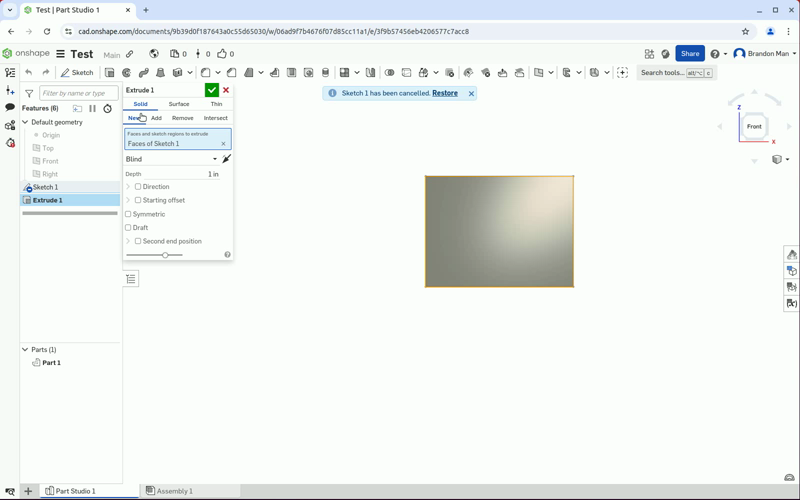
mouse_move(137, 120)
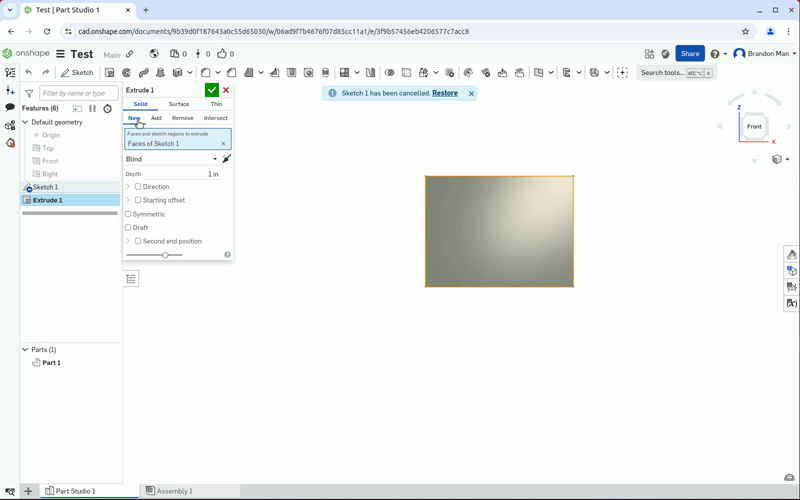
click(137, 120)
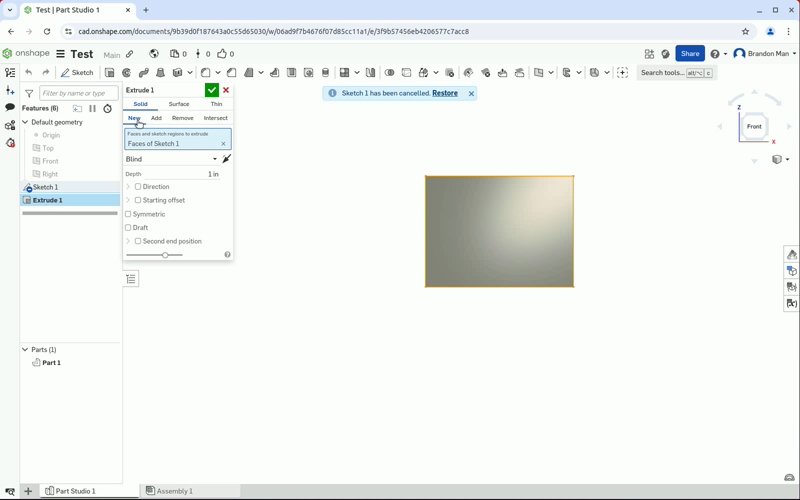
key(tab, 4)
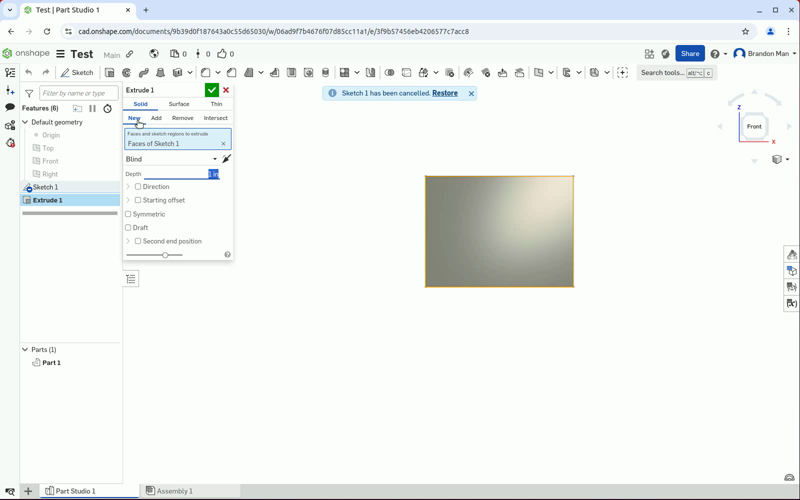
text(12.758)
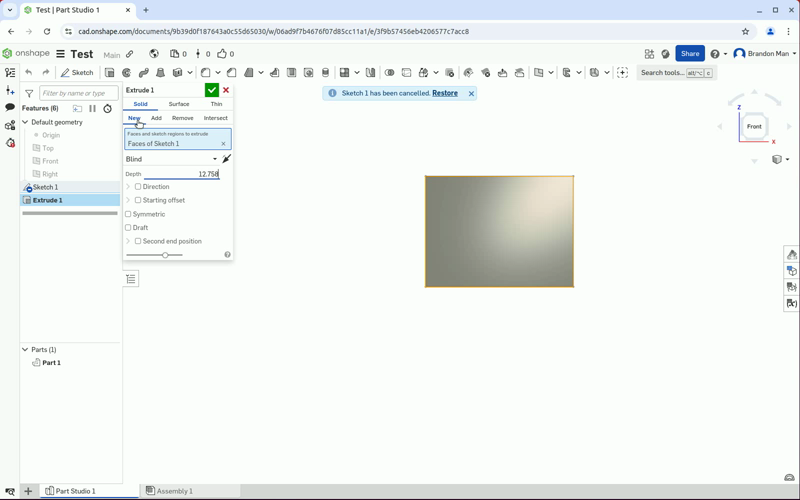
key(enter)
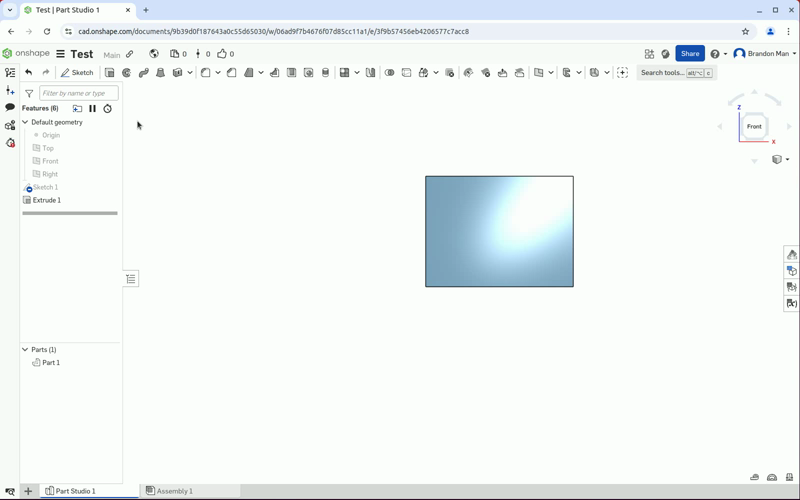
key(shift+h)
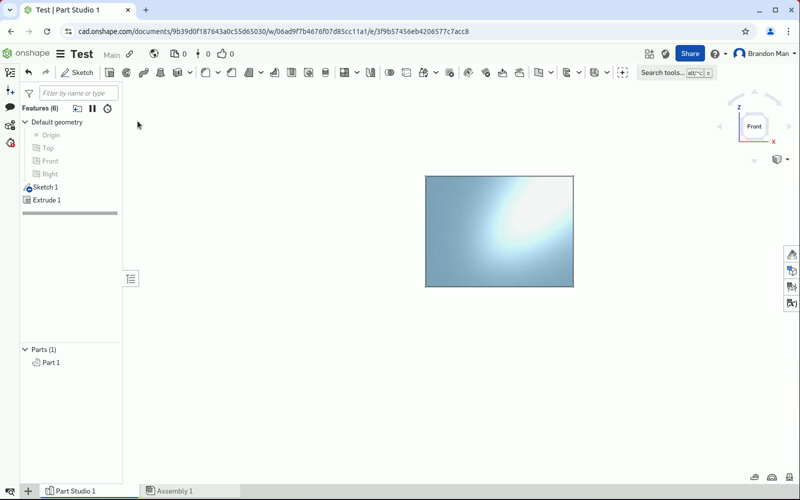
key(shift+h)
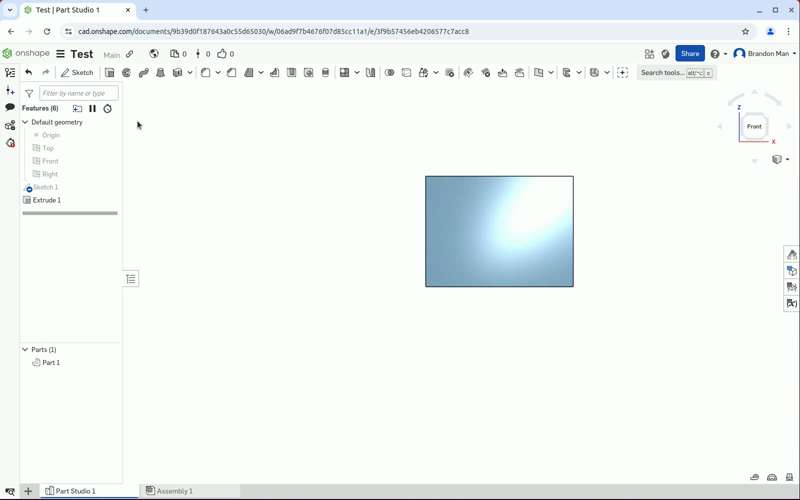
mouse_move(73, 189)
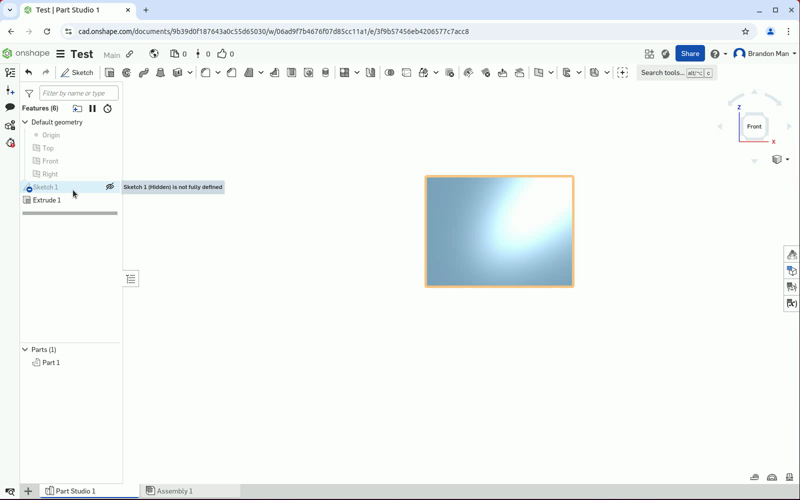
click(73, 189)
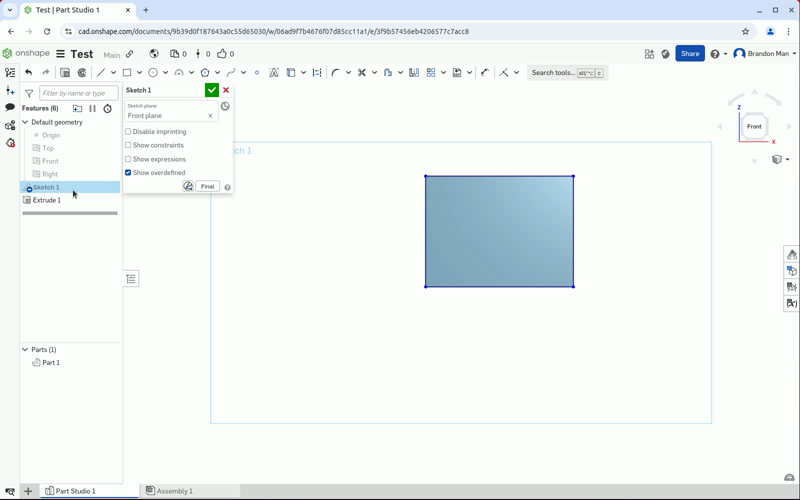
mouse_move(229, 92)
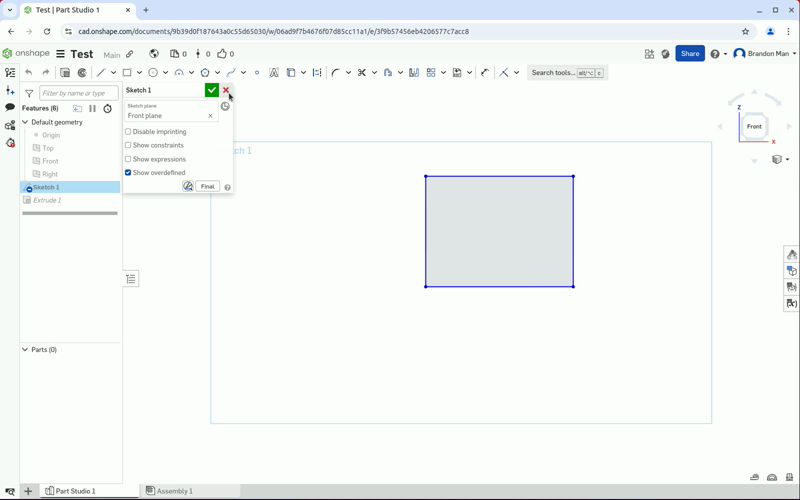
click(229, 92)
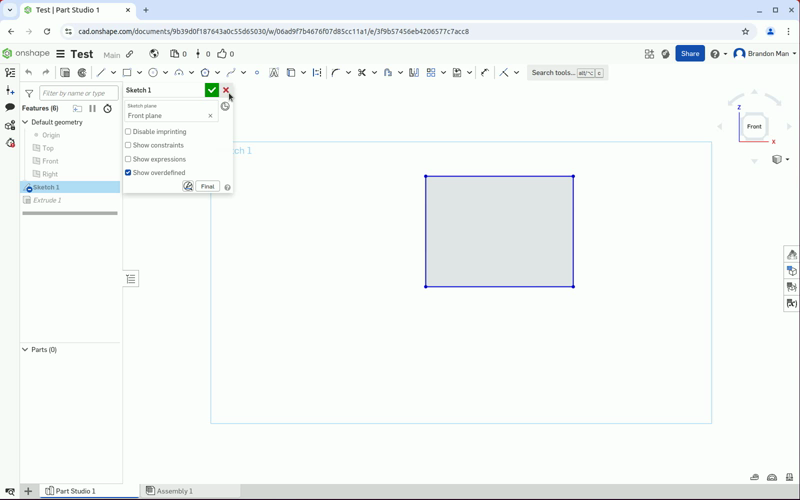
key(shift+s)
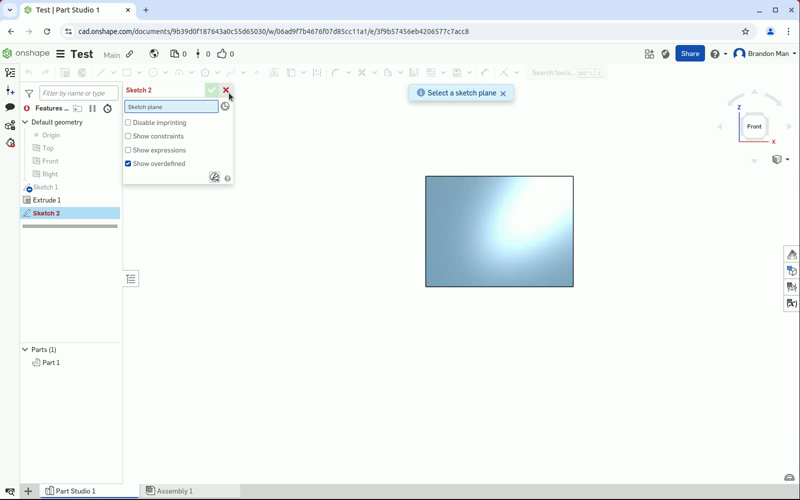
mouse_move(73, 163)
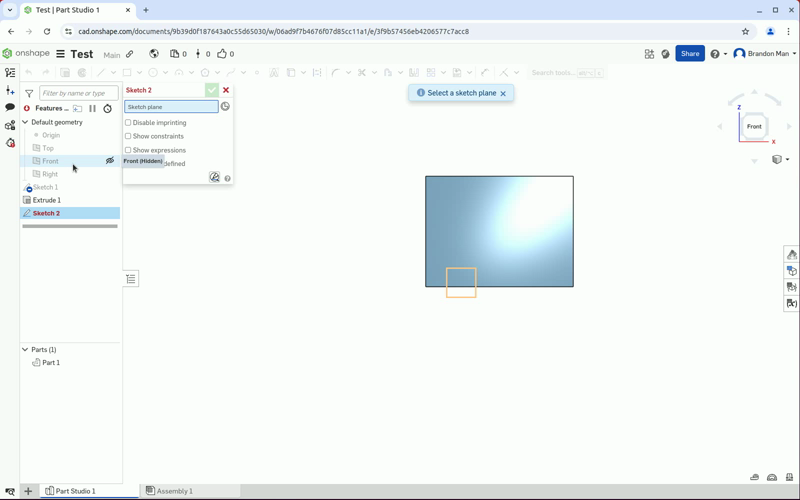
click(73, 163)
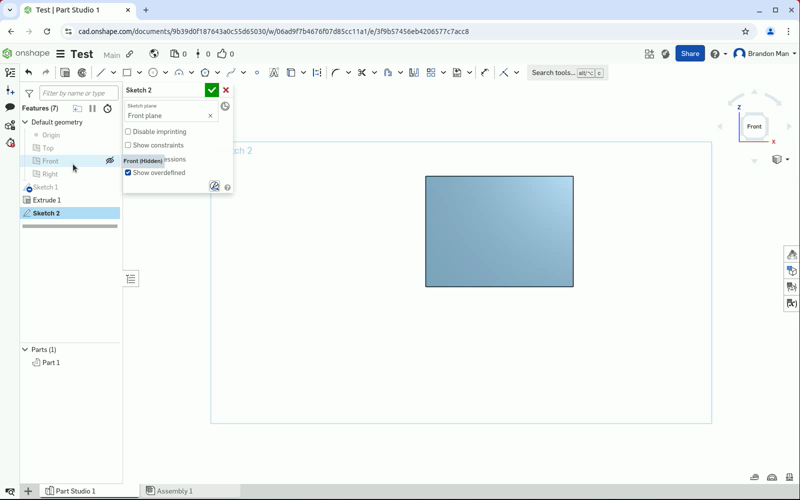
mouse_move(73, 352)
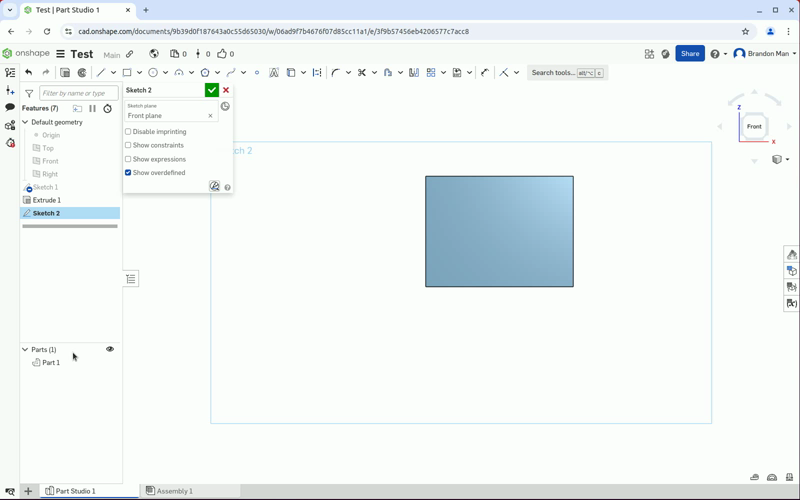
key(y)
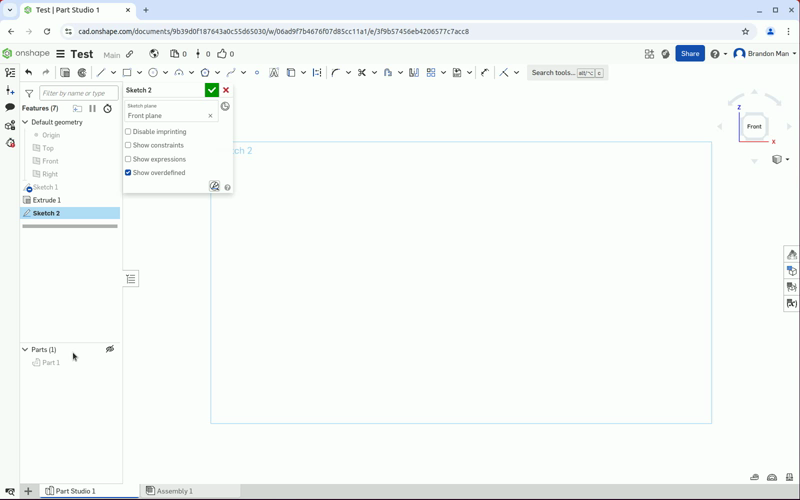
key(c)
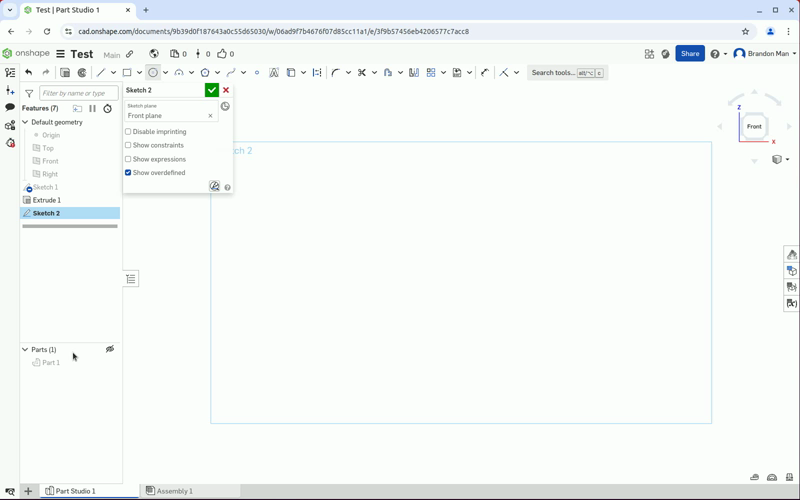
key_down(shift)
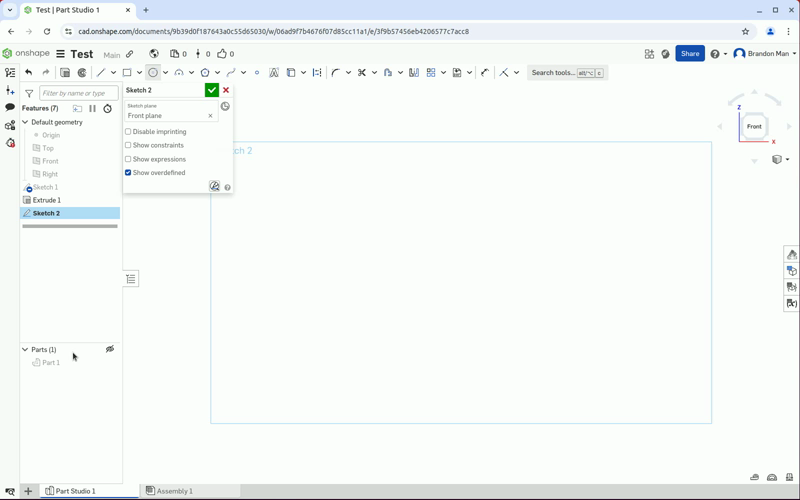
mouse_move(489, 204)
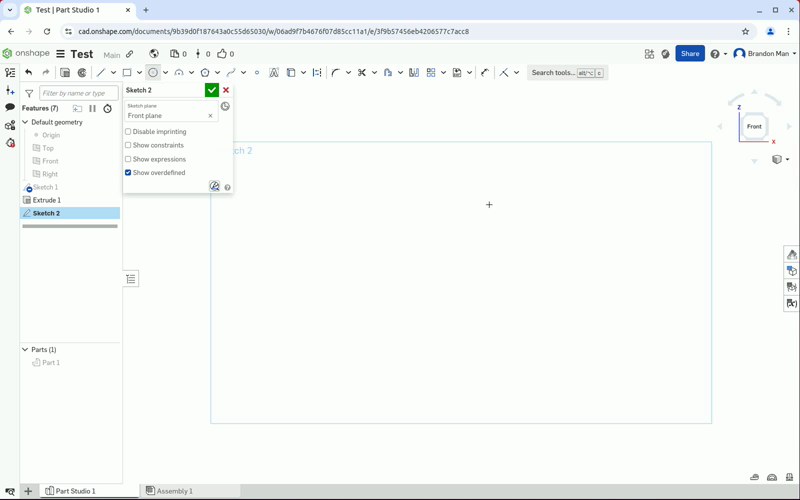
click(489, 204)
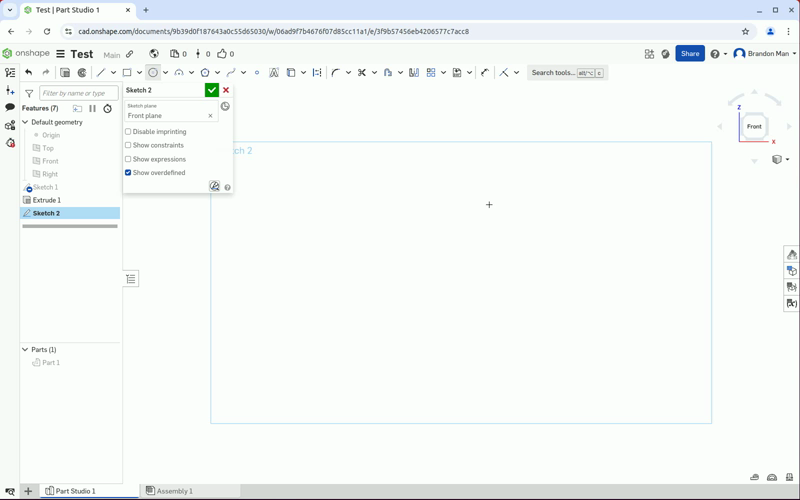
key_up(shift)
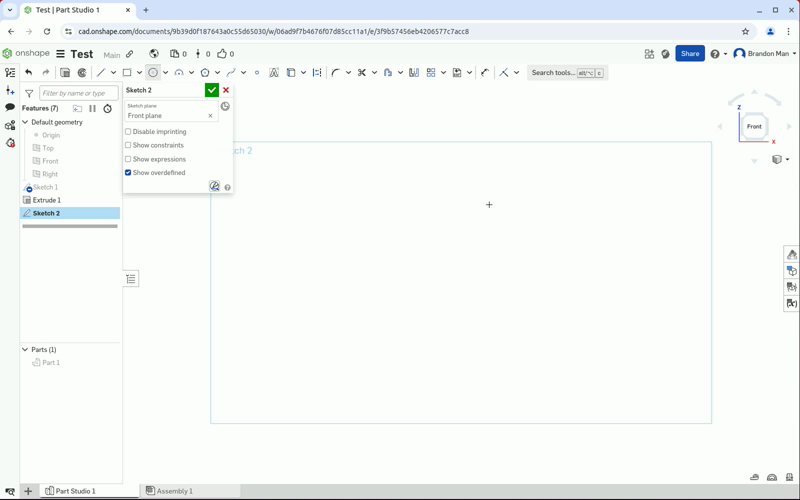
mouse_move(508, 204)
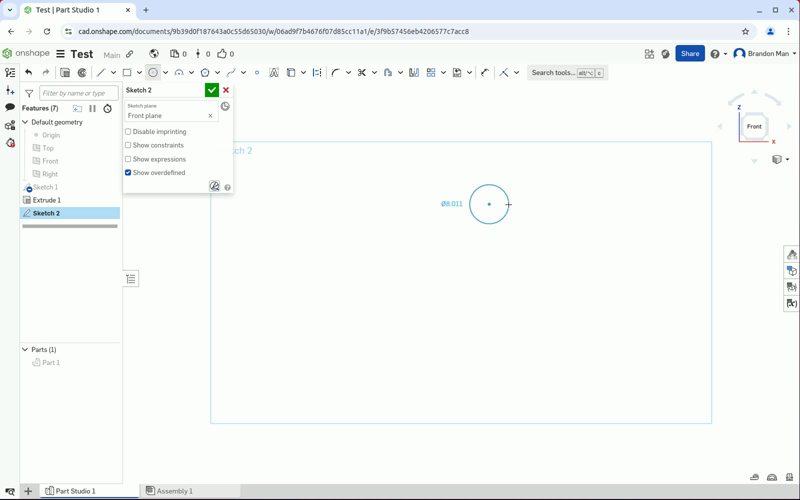
click(508, 204)
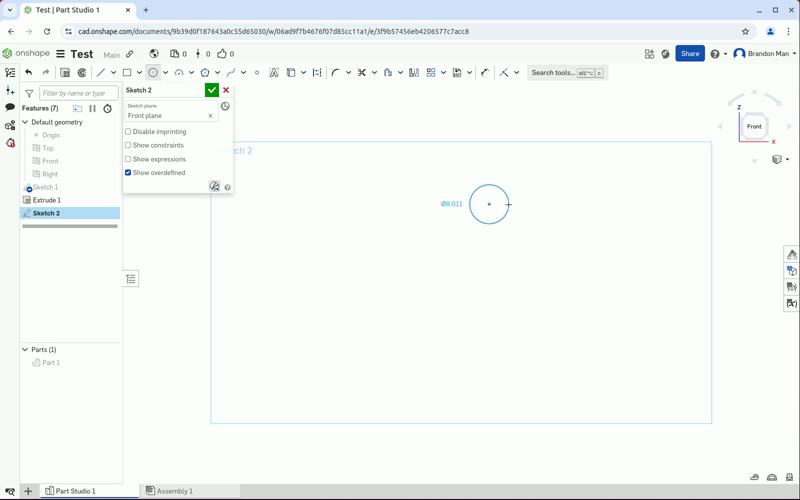
key(esc)
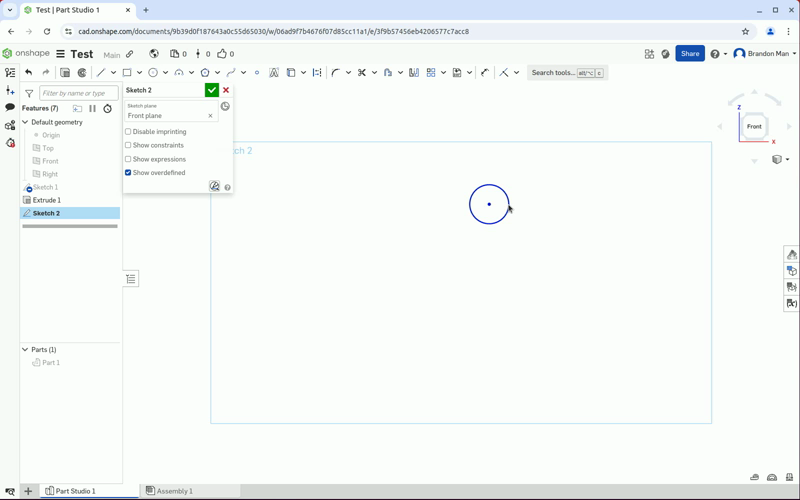
mouse_move(492, 193)
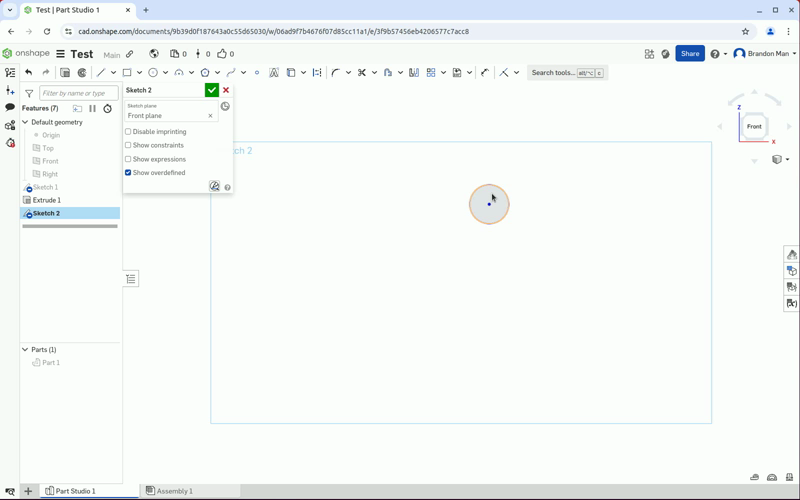
scroll(6)
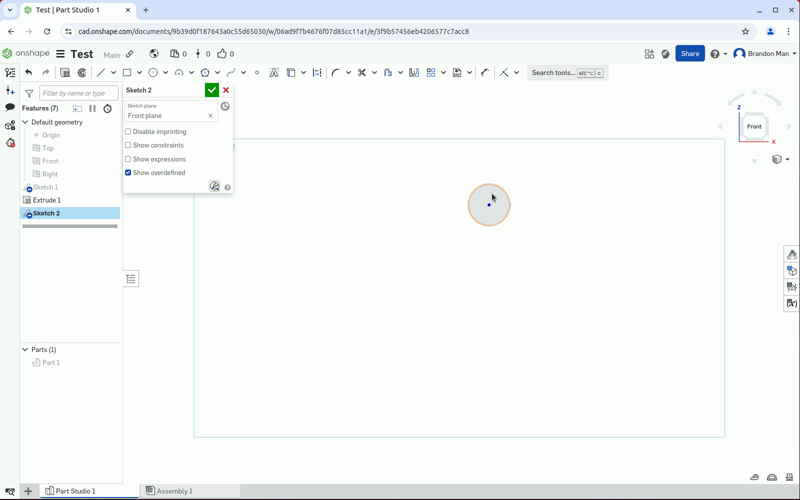
scroll(6)
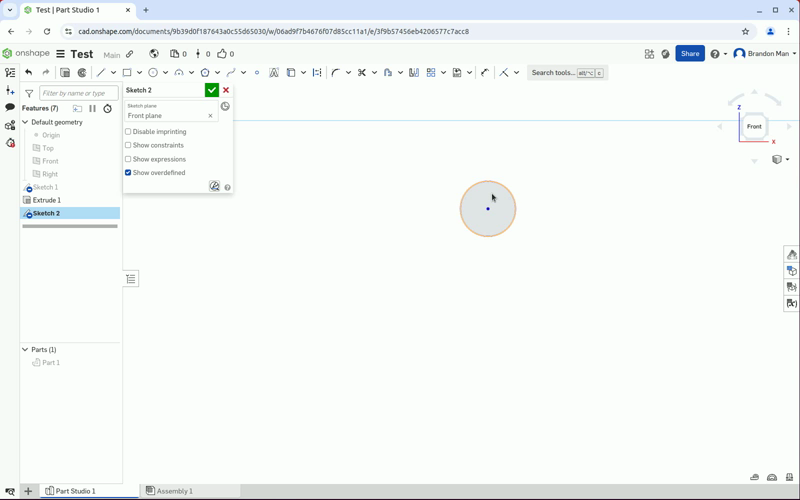
scroll(6)
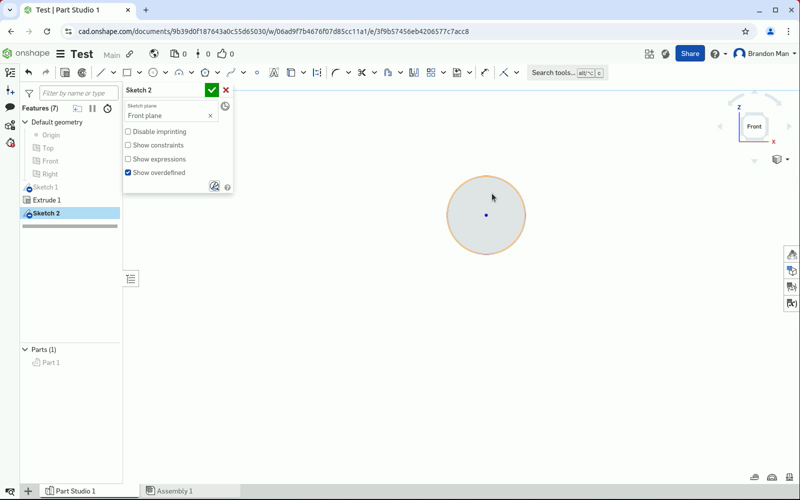
scroll(6)
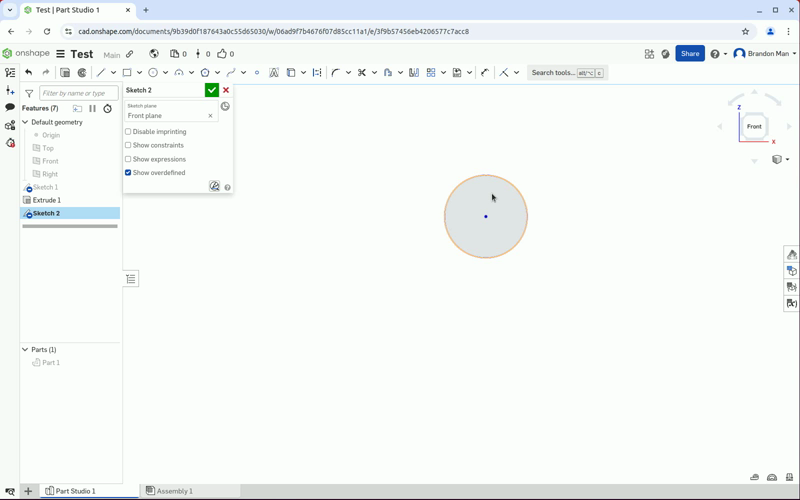
scroll(6)
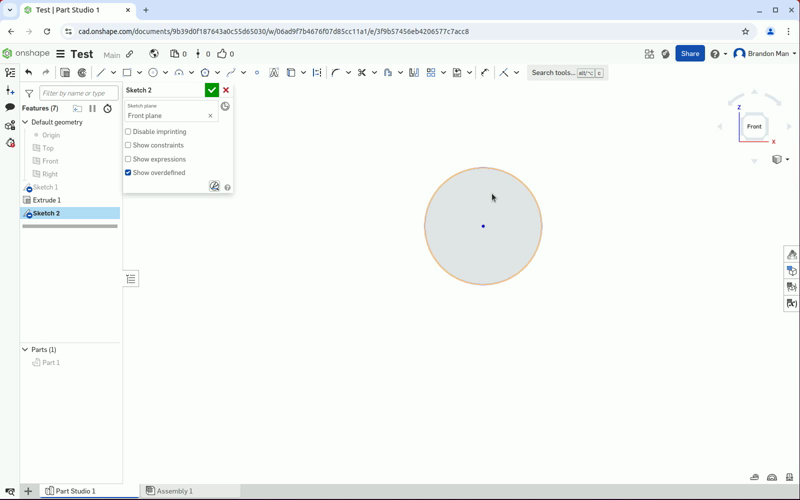
scroll(6)
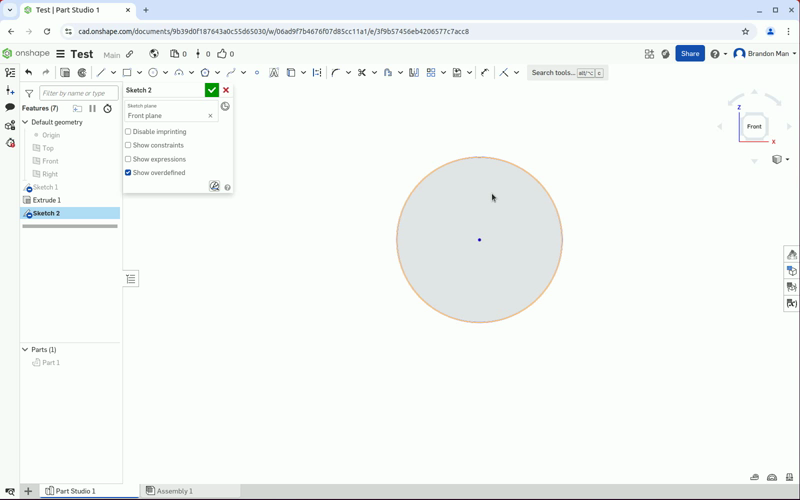
scroll(6)
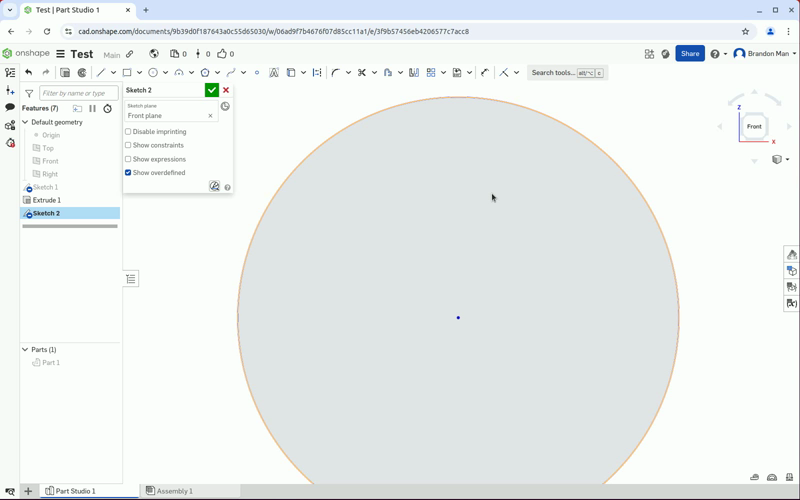
click(492, 193)
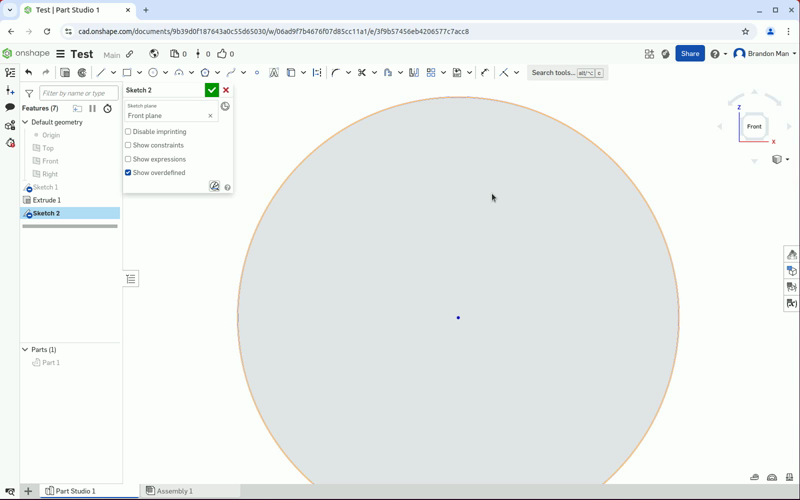
scroll(-6)
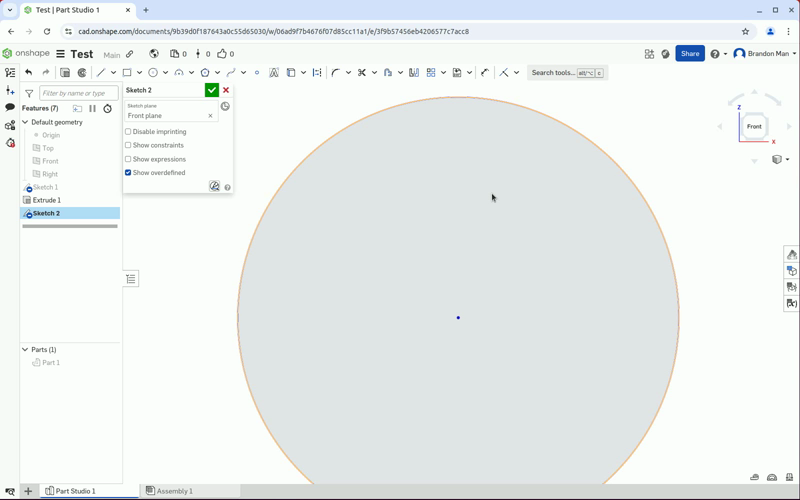
scroll(-6)
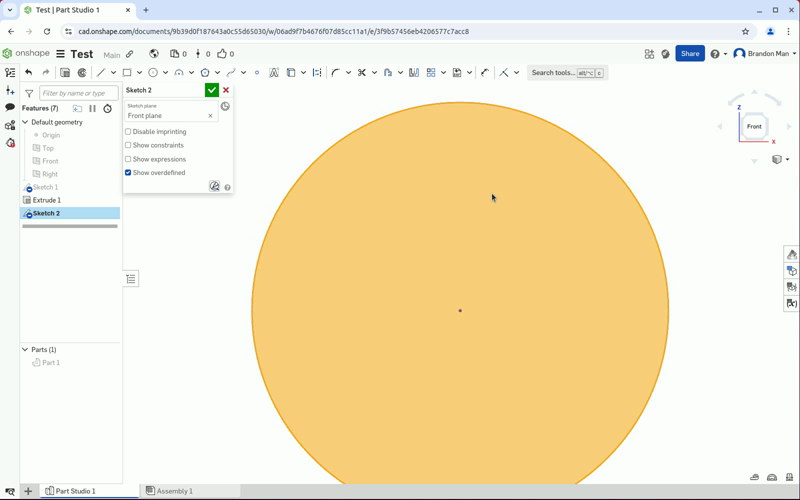
scroll(-6)
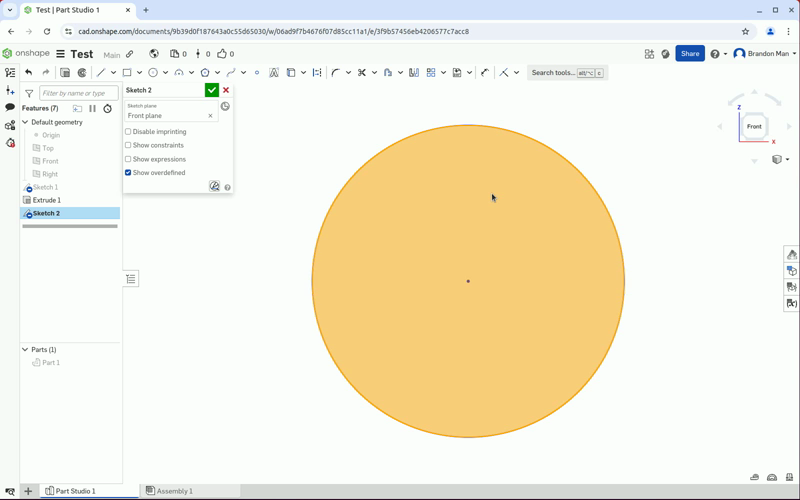
scroll(-6)
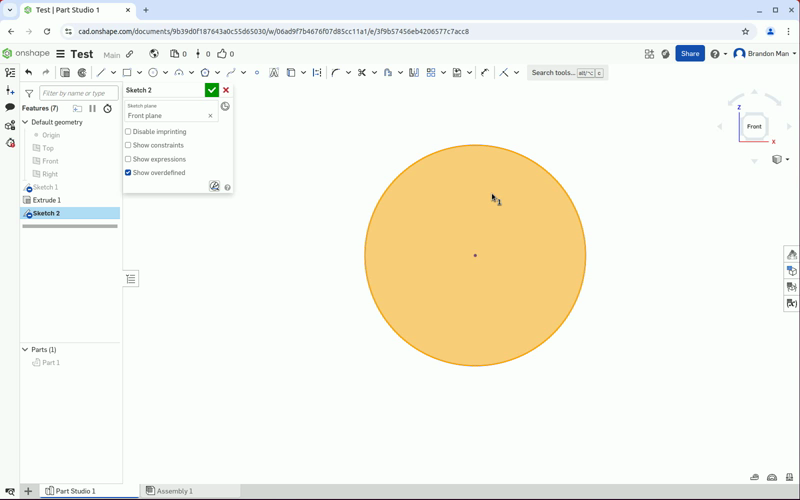
scroll(-6)
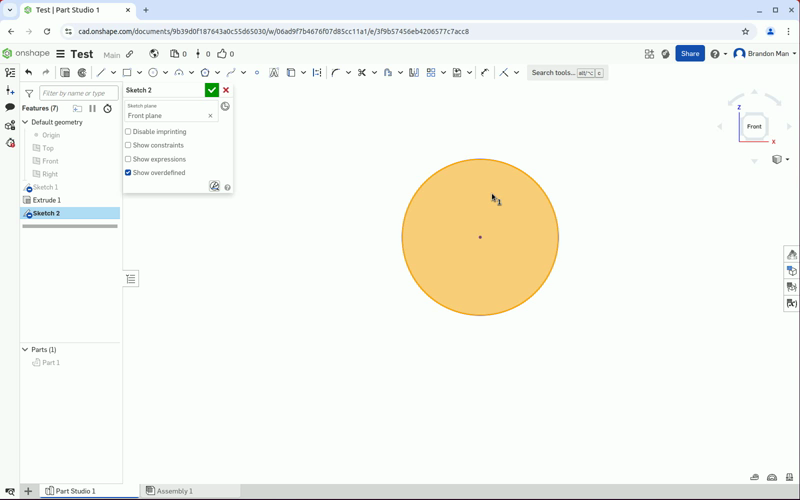
scroll(-6)
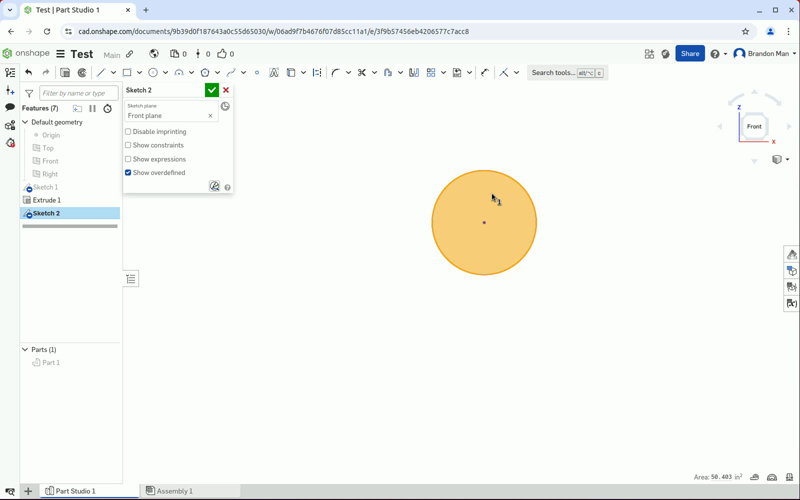
scroll(-6)
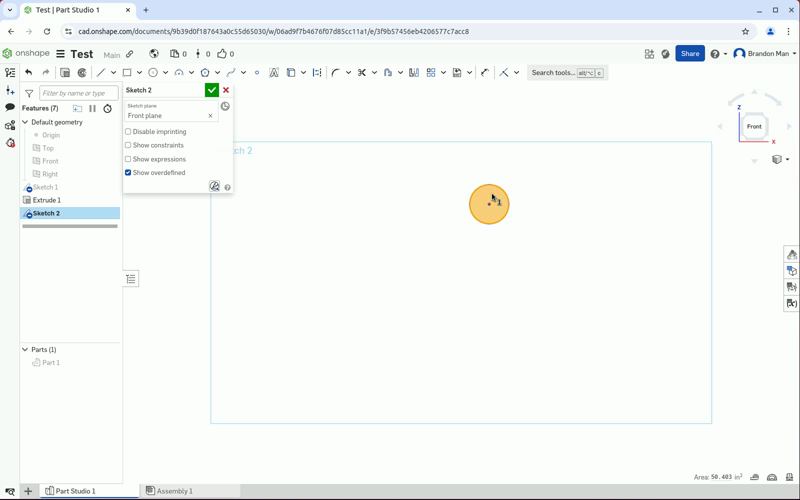
mouse_move(73, 352)
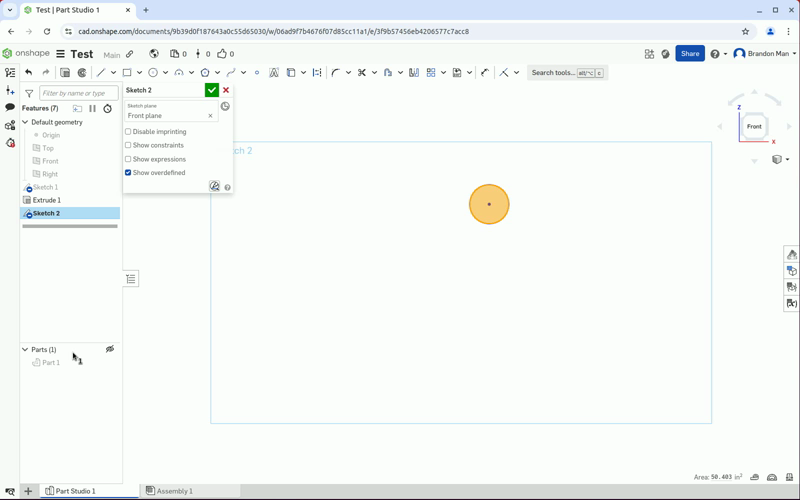
key(shift+y)
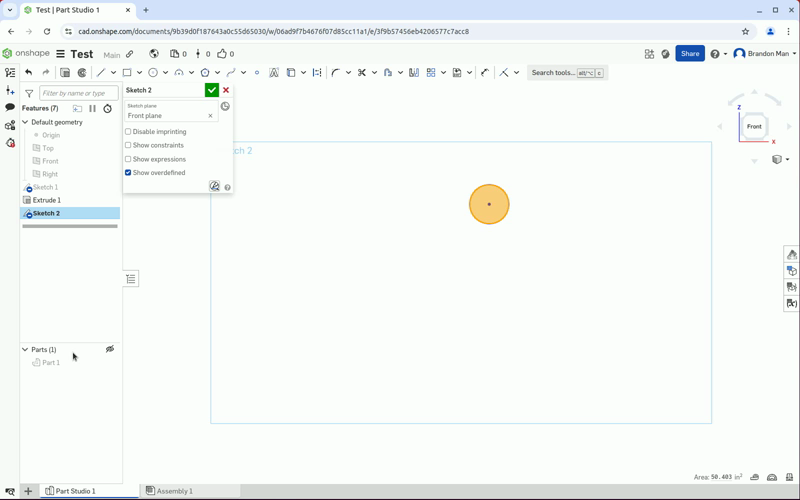
key(shift+e)
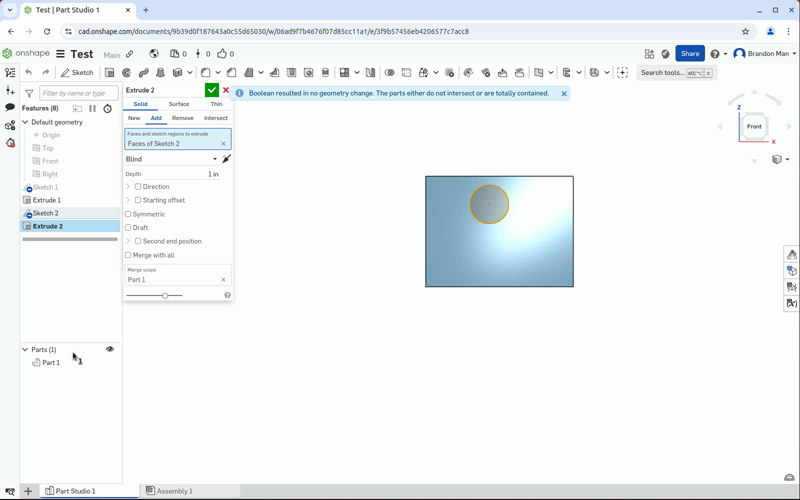
mouse_move(143, 106)
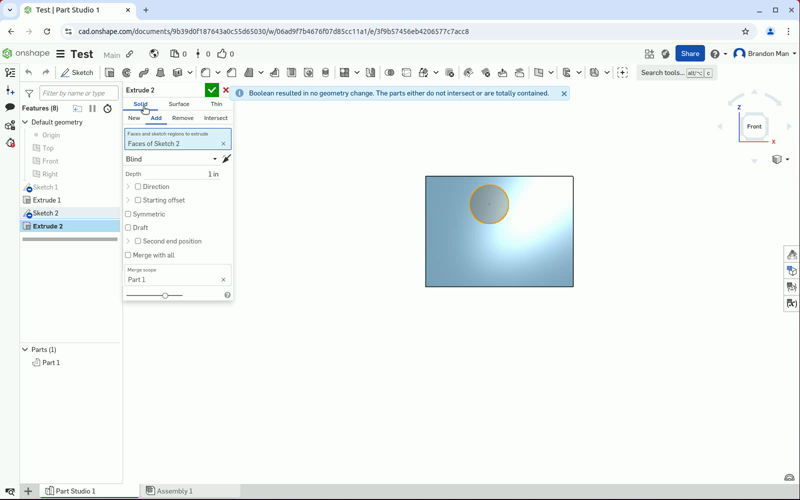
click(143, 106)
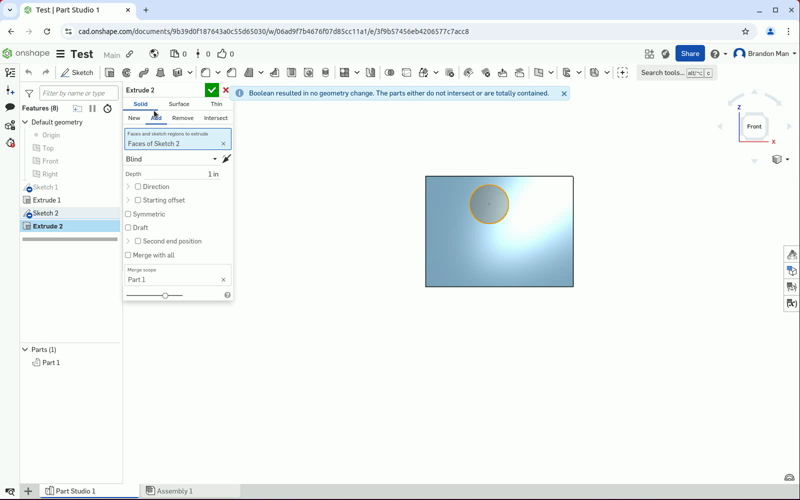
mouse_move(186, 120)
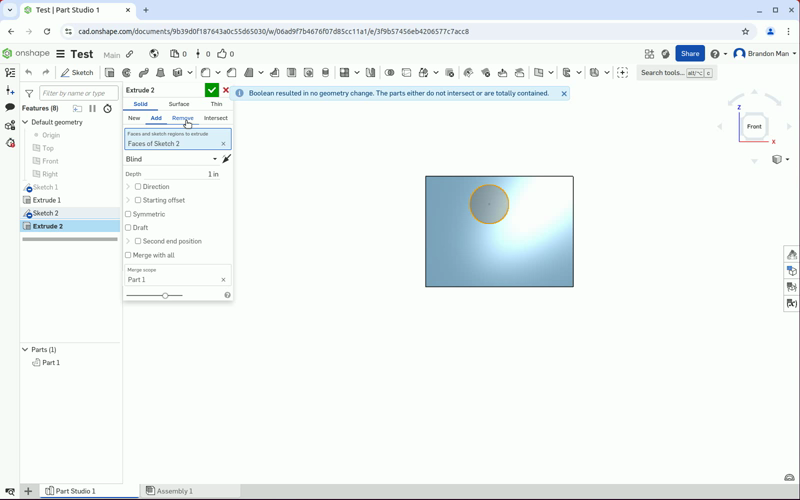
click(186, 120)
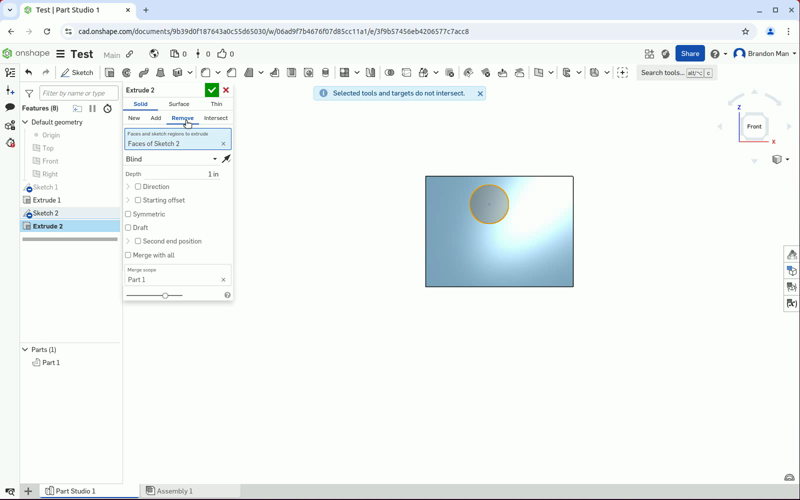
key(tab, 4)
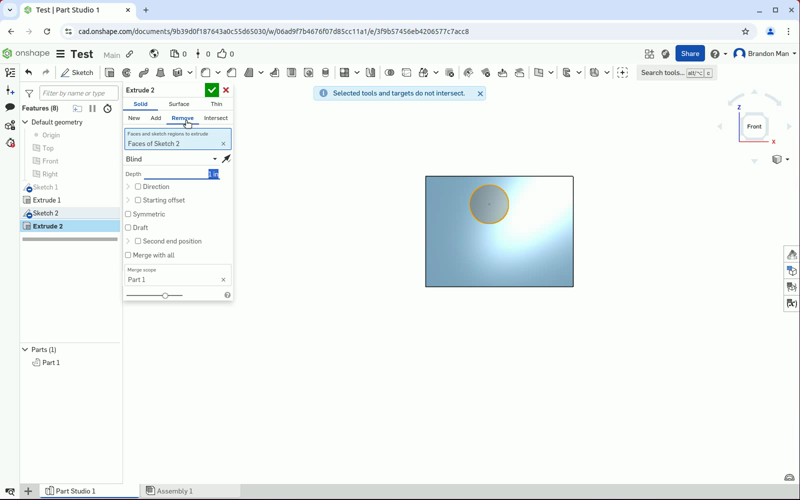
text(-20.22)
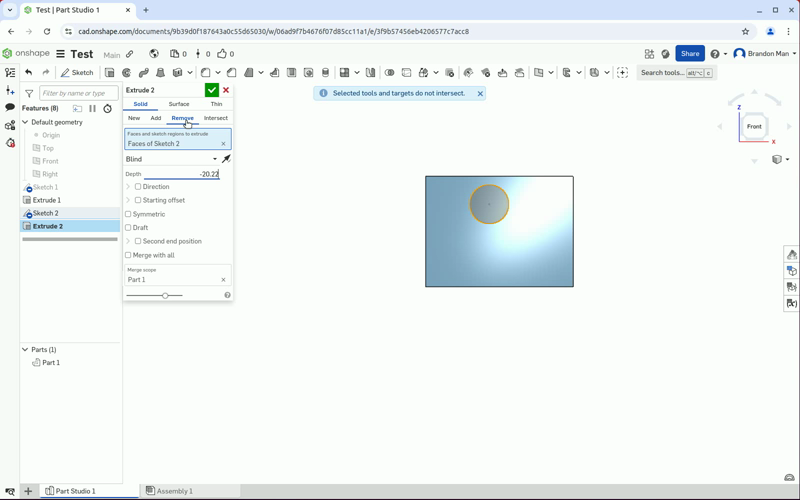
key(tab, 6)
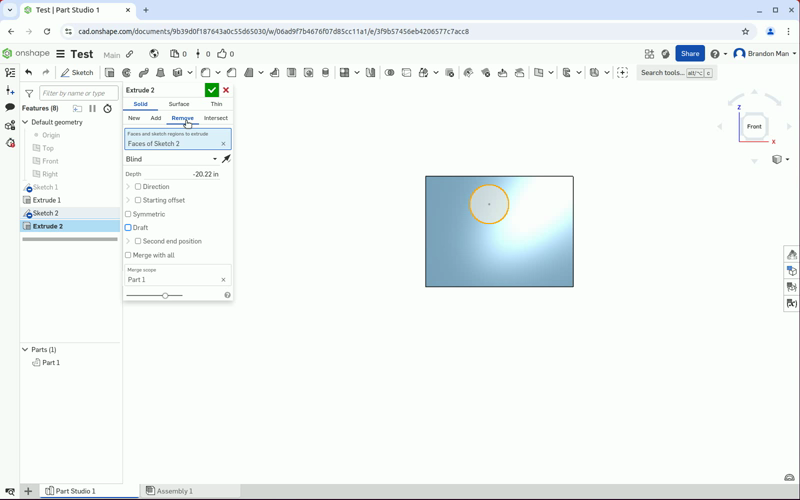
key(space)
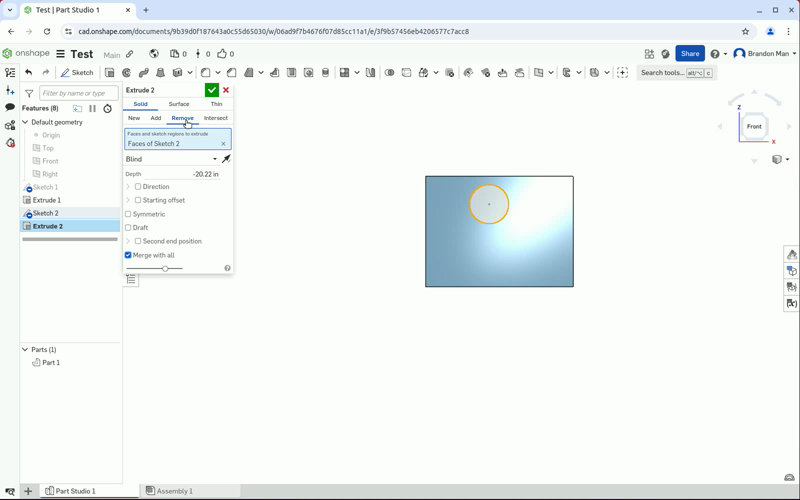
key(enter)
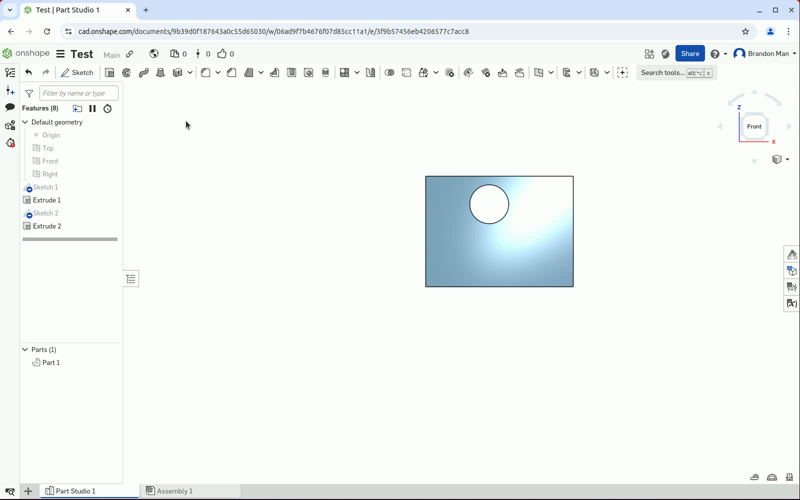
key(shift+h)
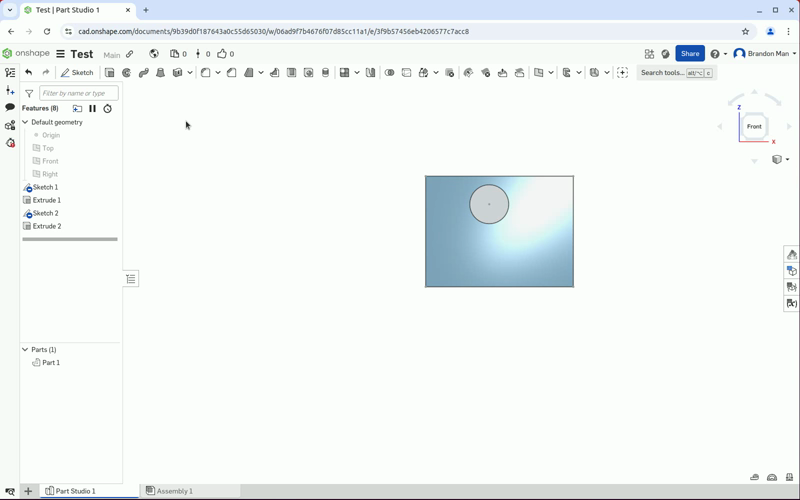
key(shift+h)
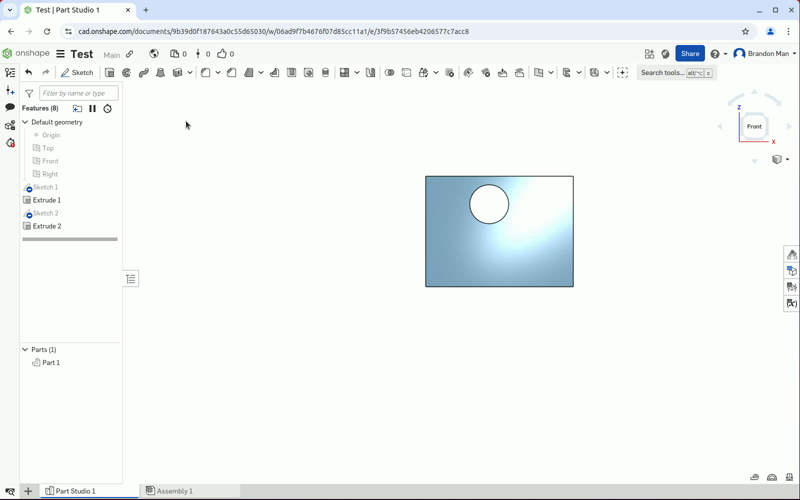
mouse_move(73, 189)
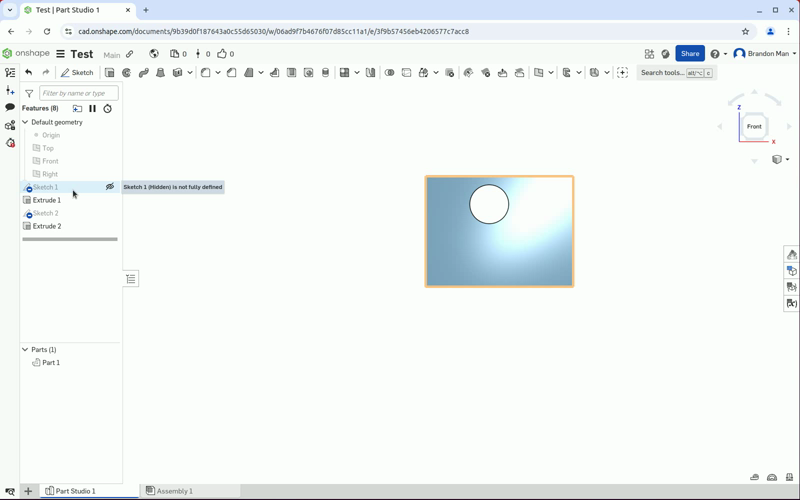
click(73, 189)
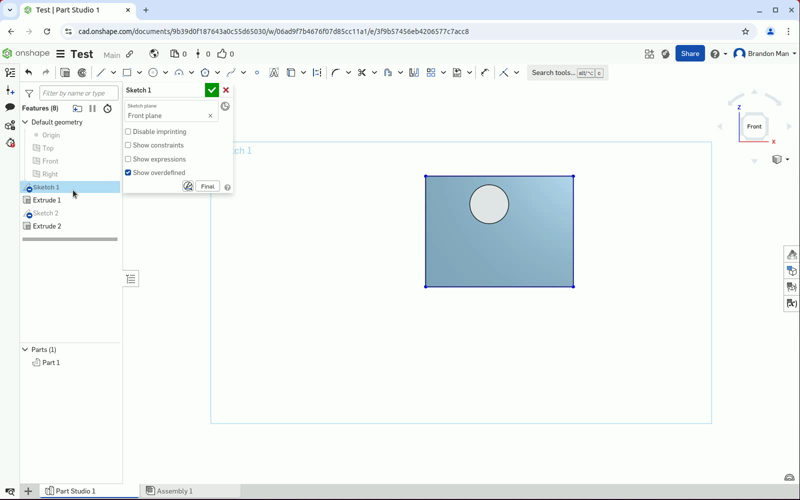
mouse_move(229, 92)
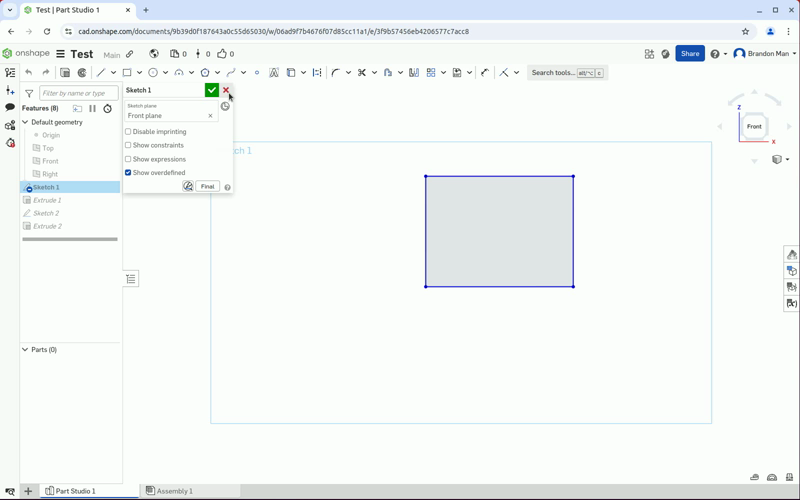
click(229, 92)
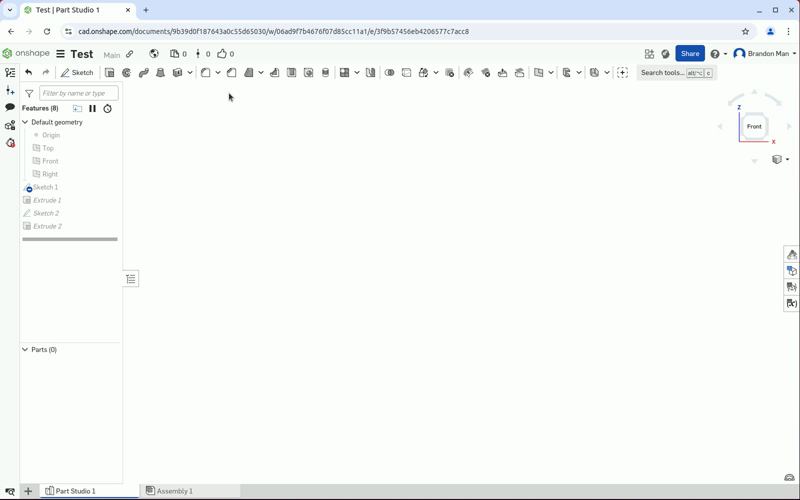
mouse_move(541, 75)
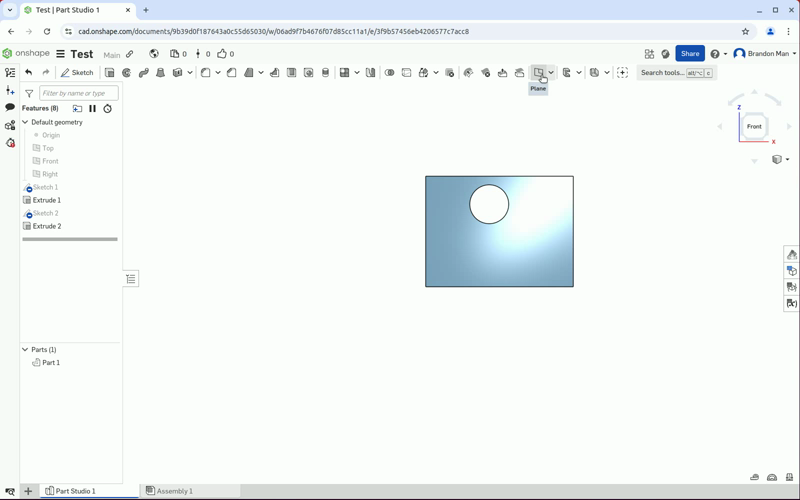
click(541, 75)
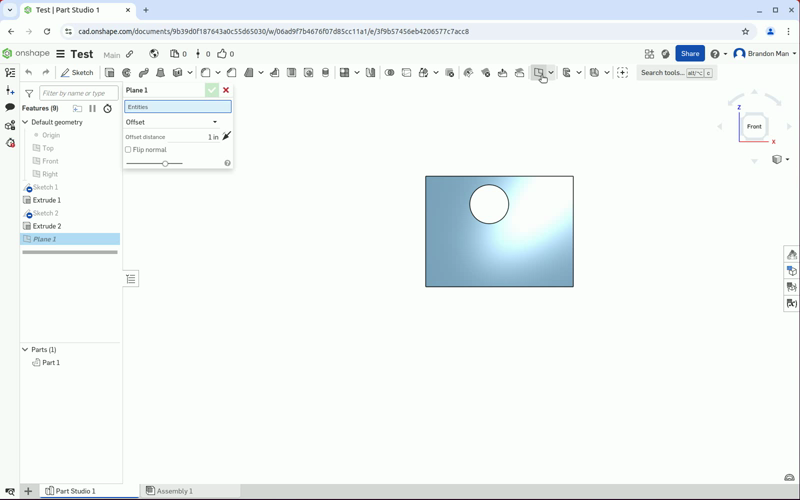
mouse_move(73, 163)
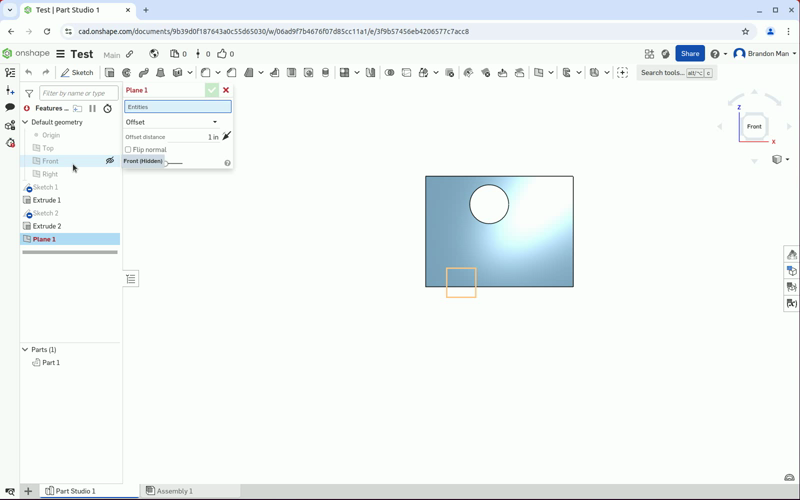
click(73, 163)
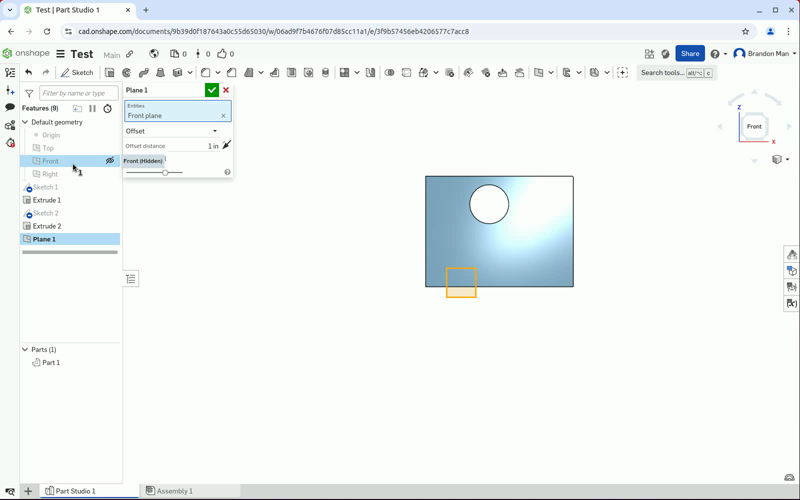
key(tab, 2)
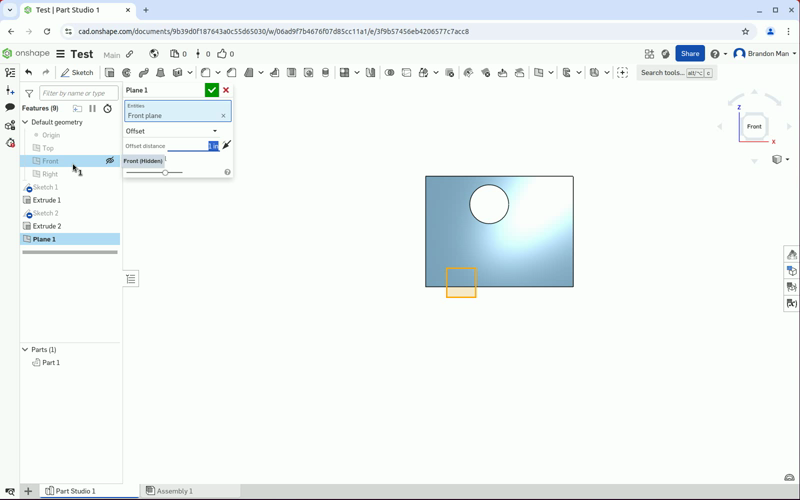
text(12.756)
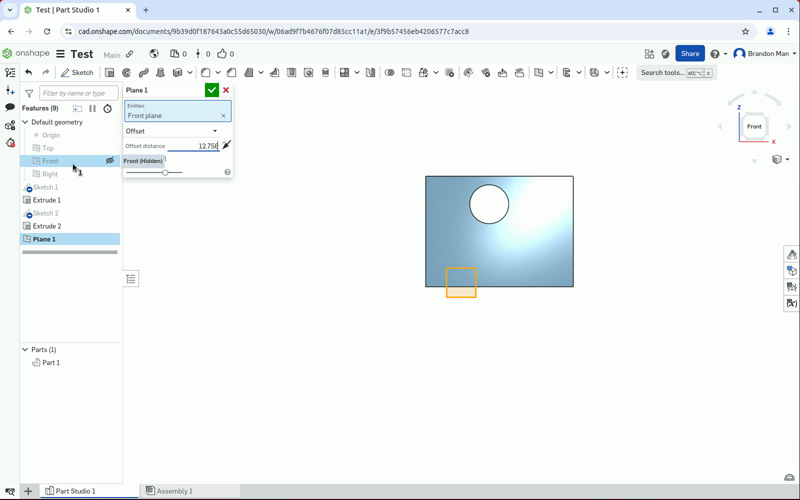
key(enter, 2)
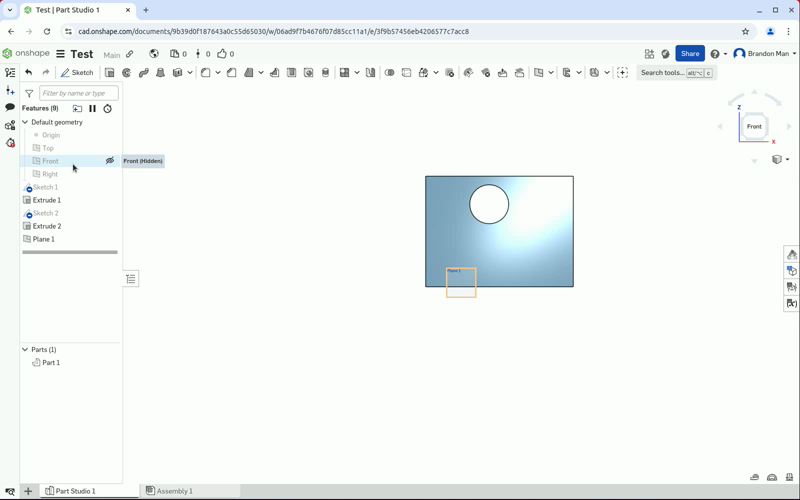
key(shift+s)
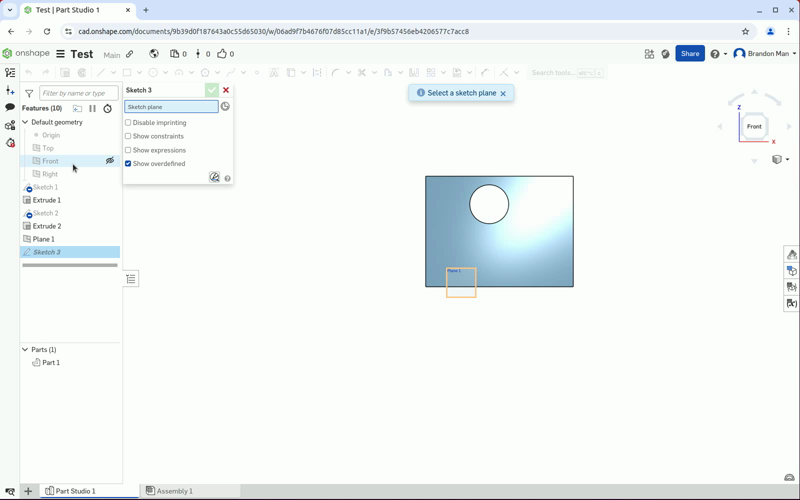
mouse_move(73, 241)
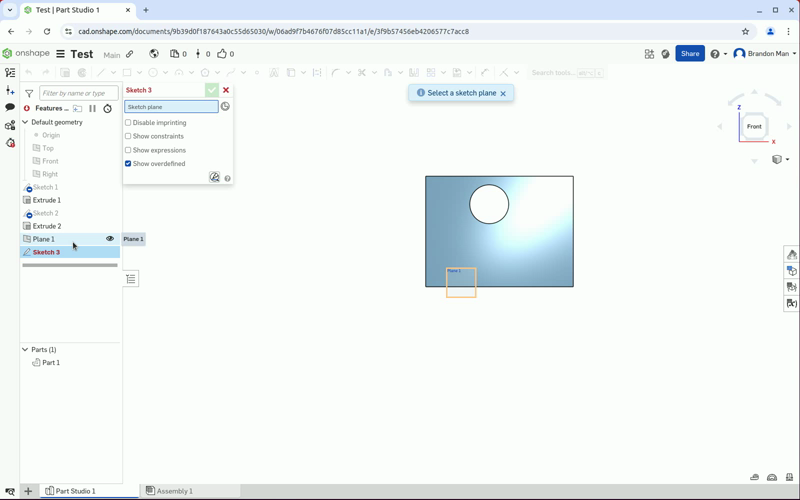
click(73, 241)
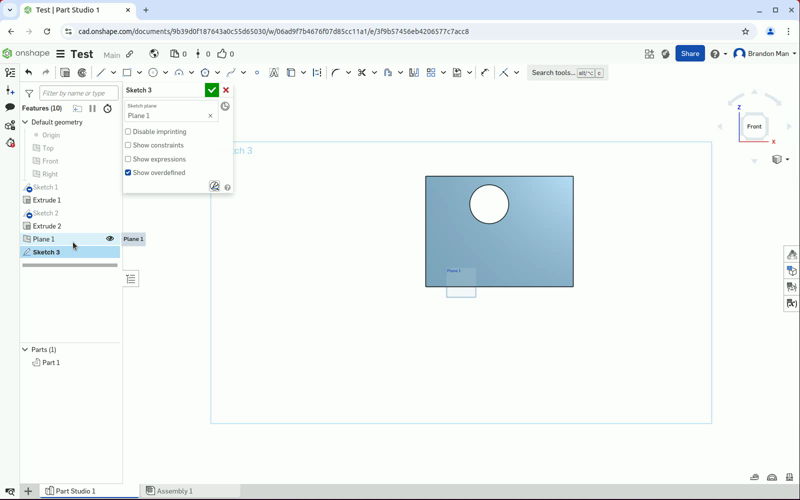
mouse_move(73, 352)
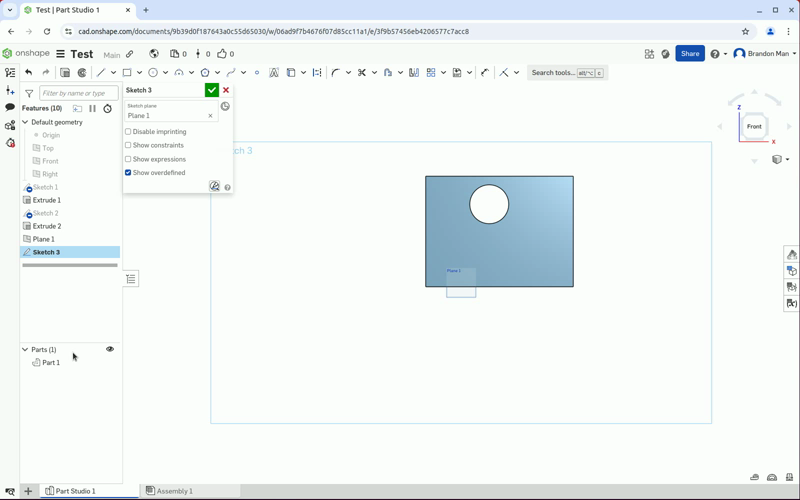
key(y)
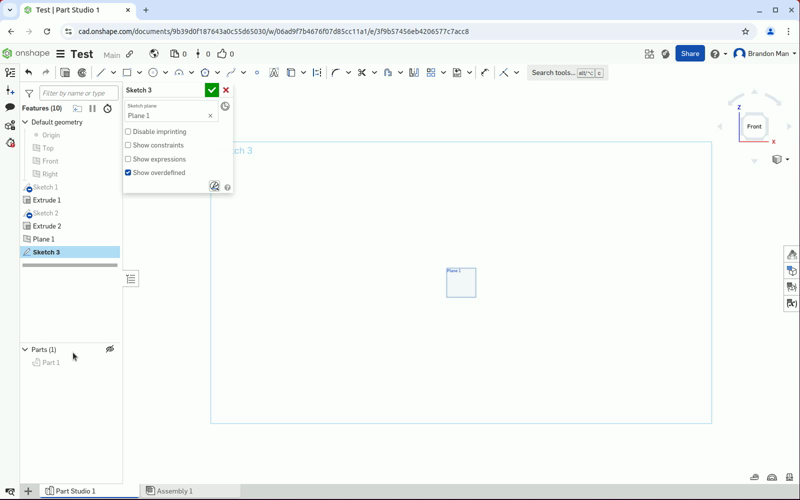
key(c)
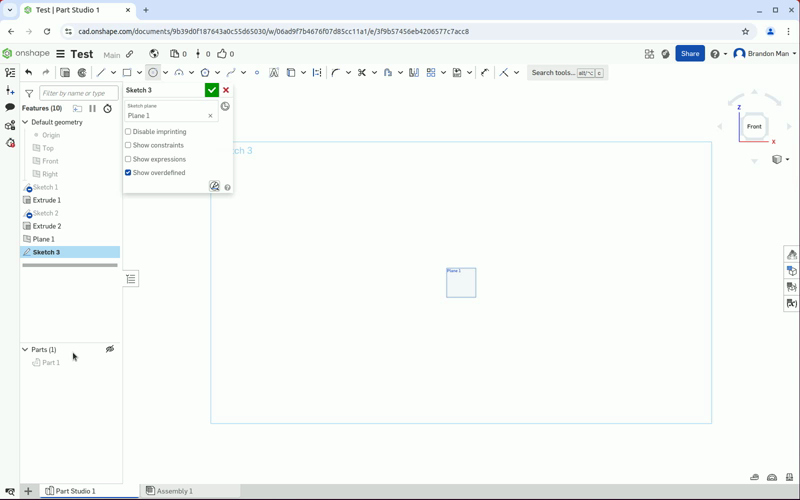
key_down(shift)
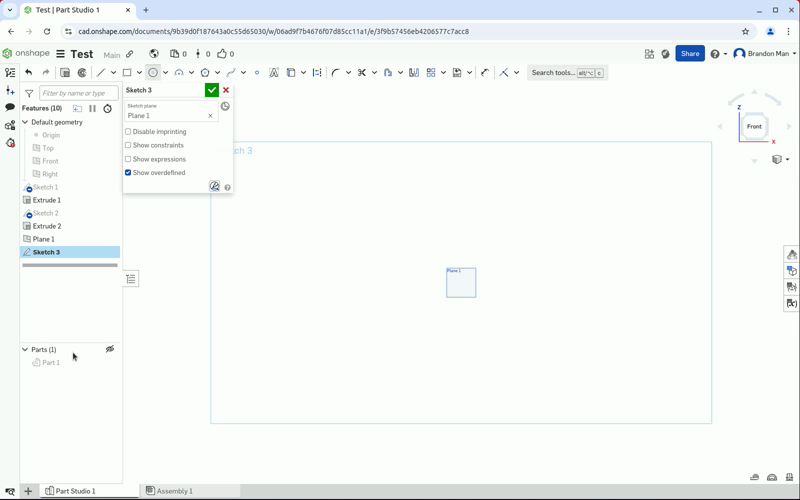
mouse_move(527, 246)
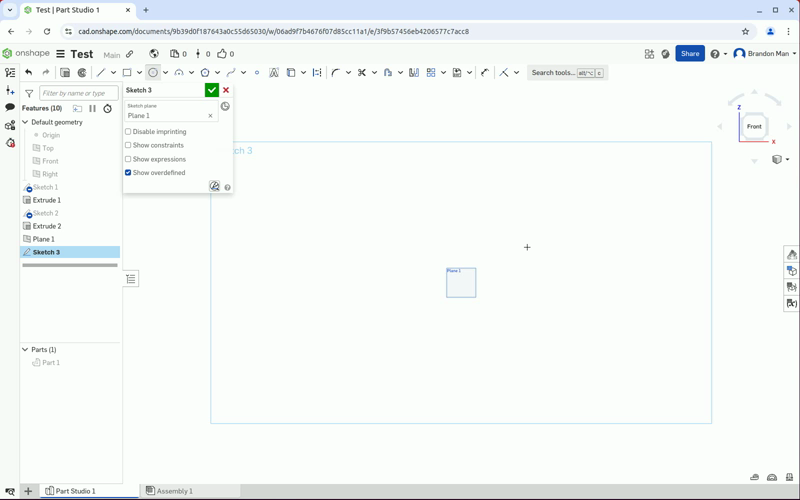
click(527, 246)
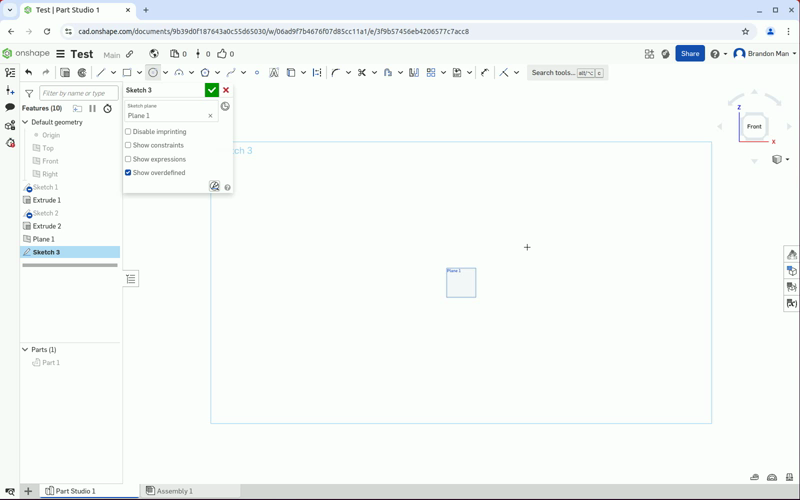
key_up(shift)
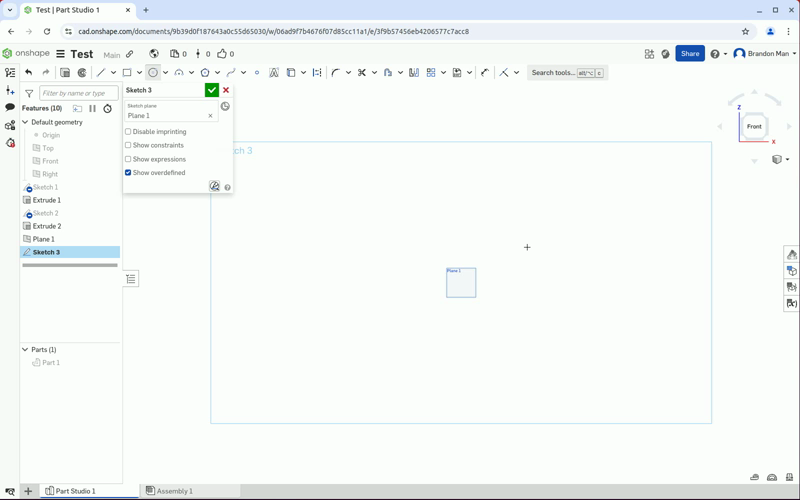
mouse_move(542, 246)
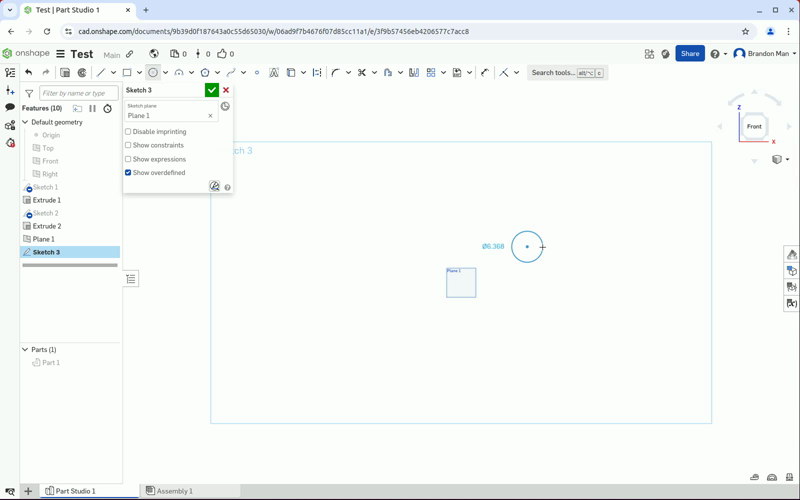
click(542, 246)
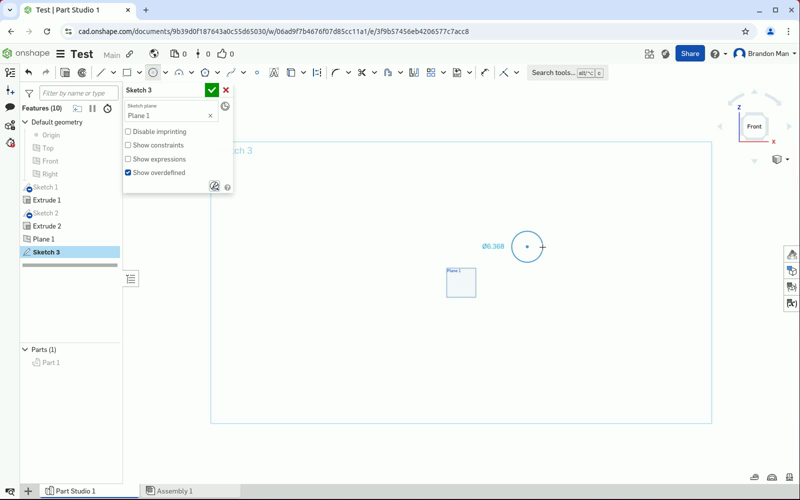
key(esc)
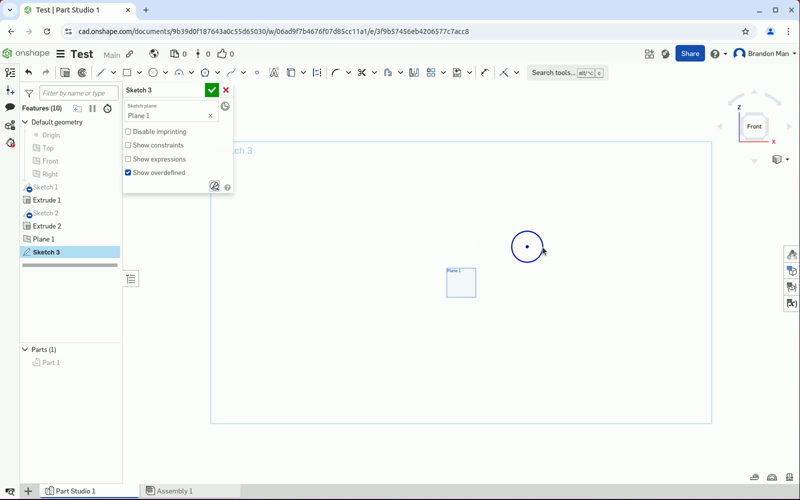
mouse_move(516, 248)
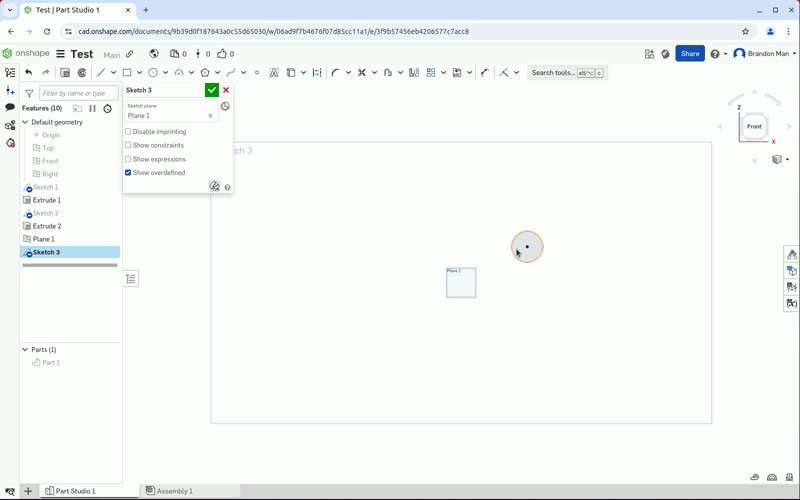
scroll(6)
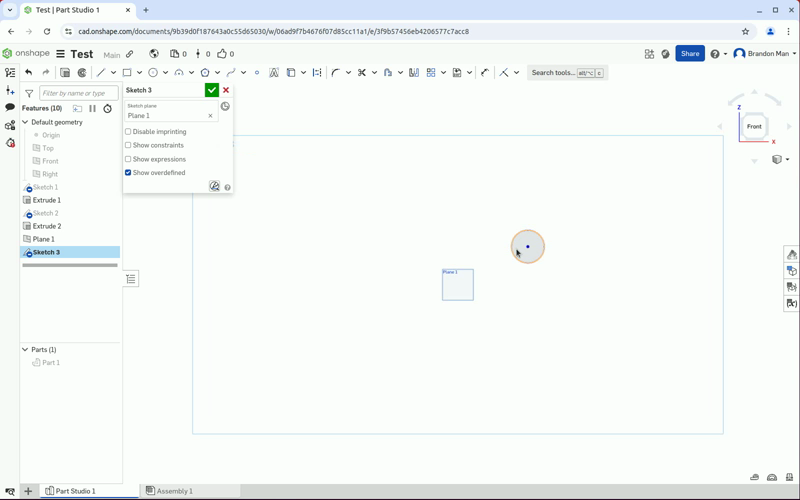
scroll(6)
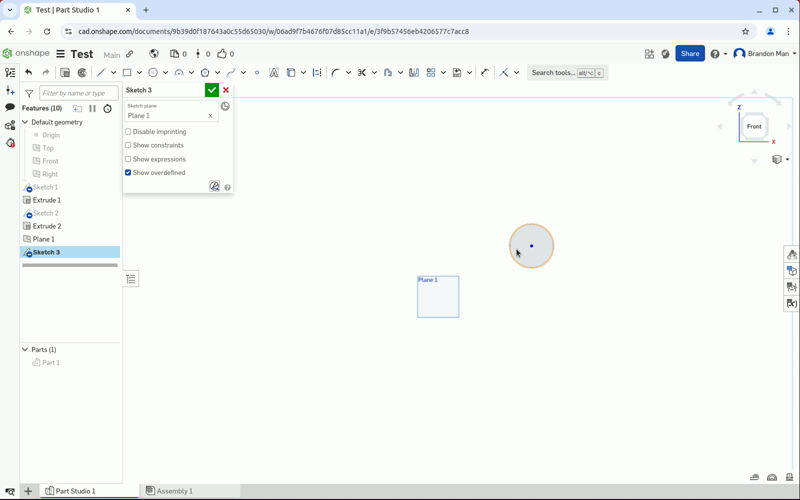
scroll(6)
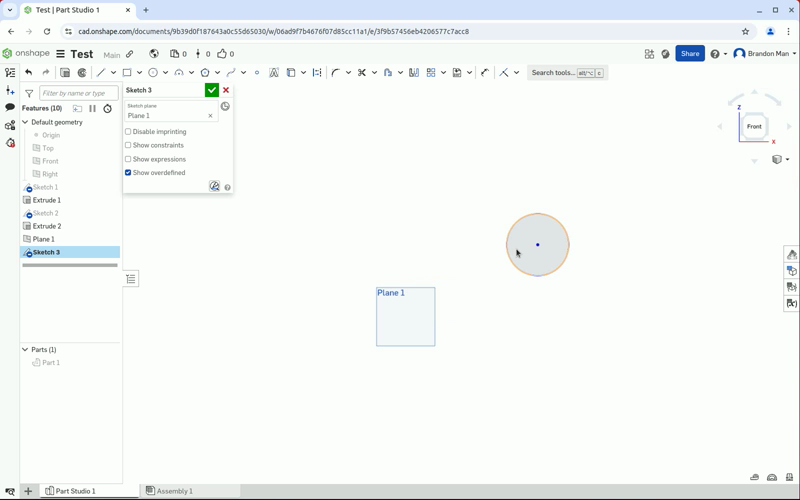
scroll(6)
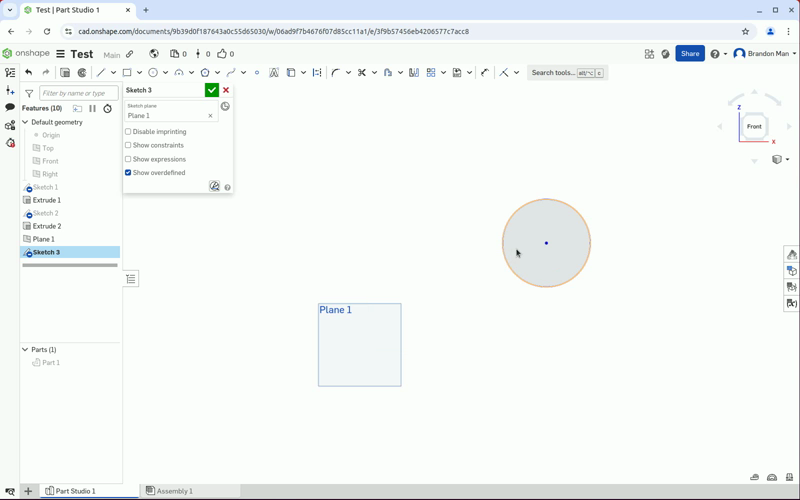
scroll(6)
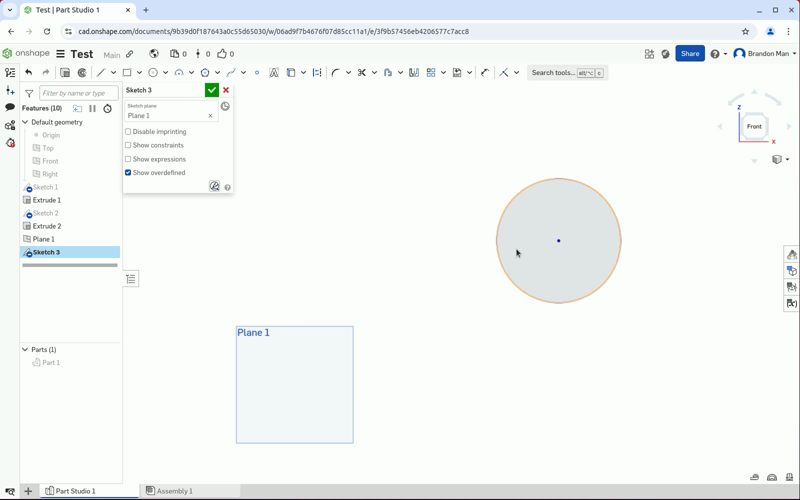
scroll(6)
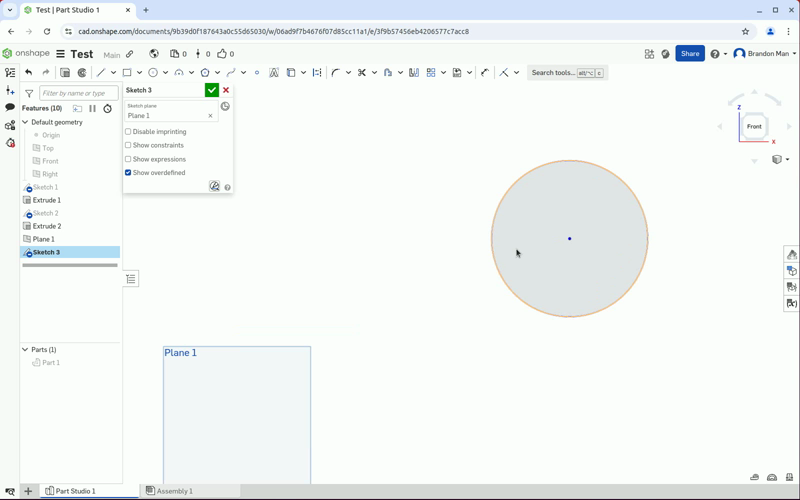
scroll(6)
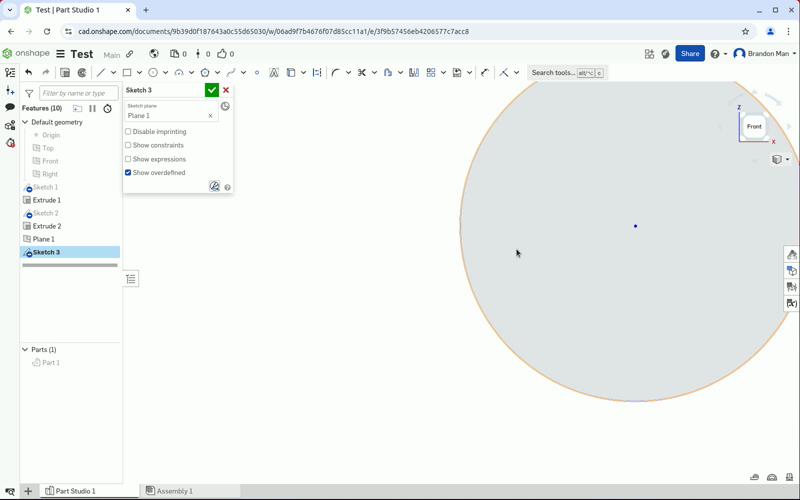
click(516, 248)
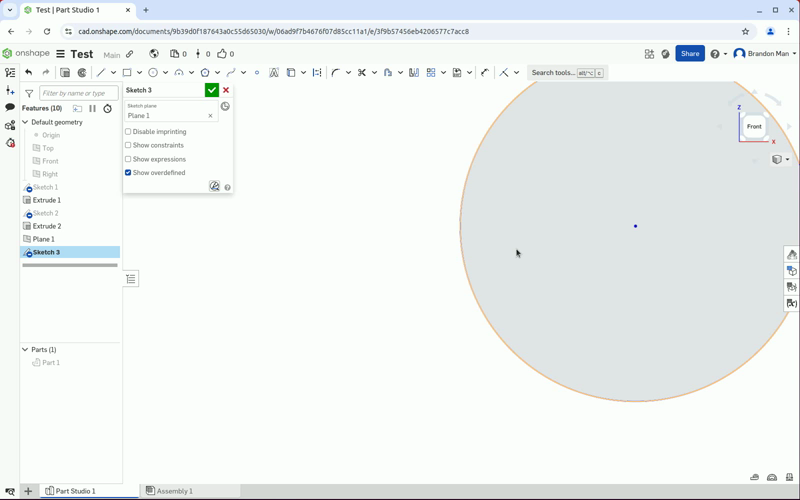
scroll(-6)
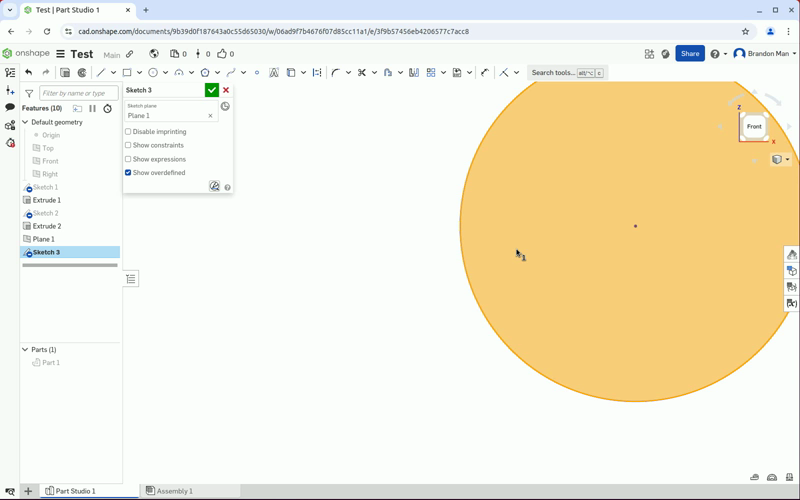
scroll(-6)
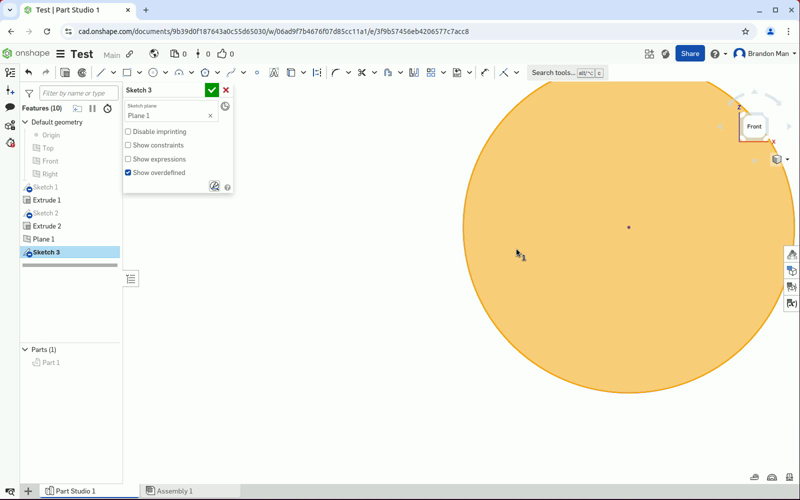
scroll(-6)
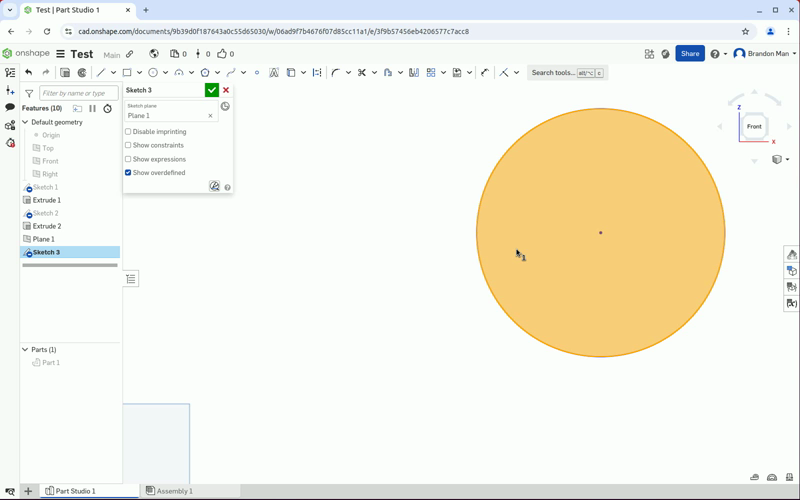
scroll(-6)
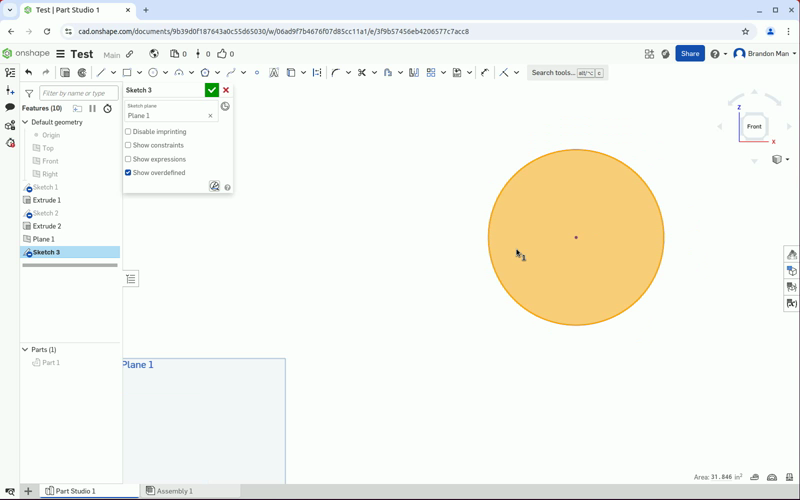
scroll(-6)
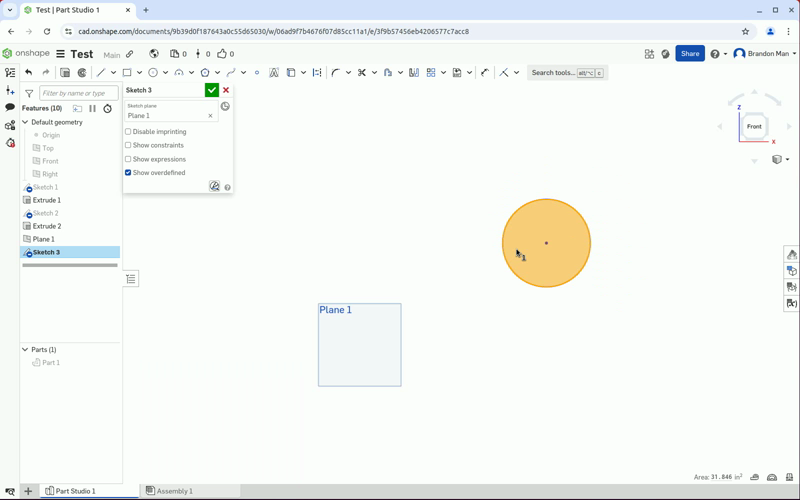
scroll(-6)
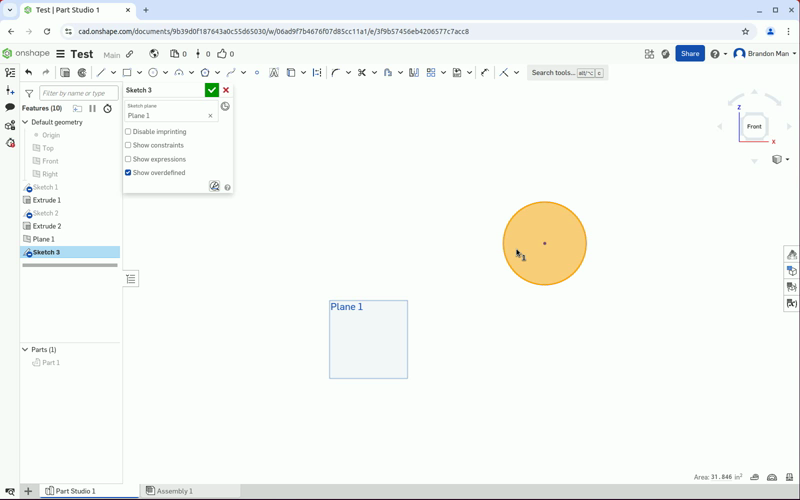
scroll(-6)
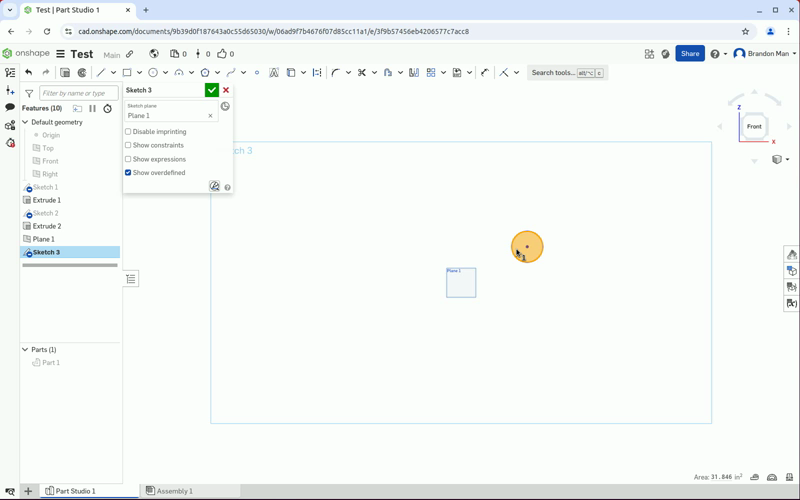
mouse_move(73, 352)
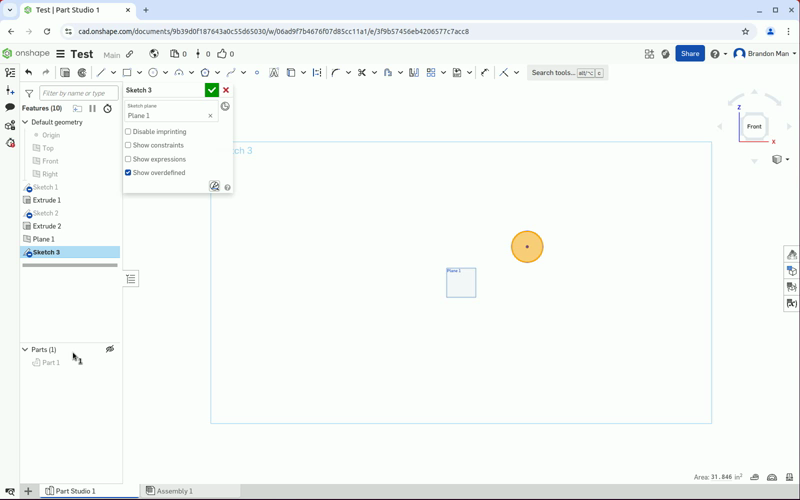
key(shift+y)
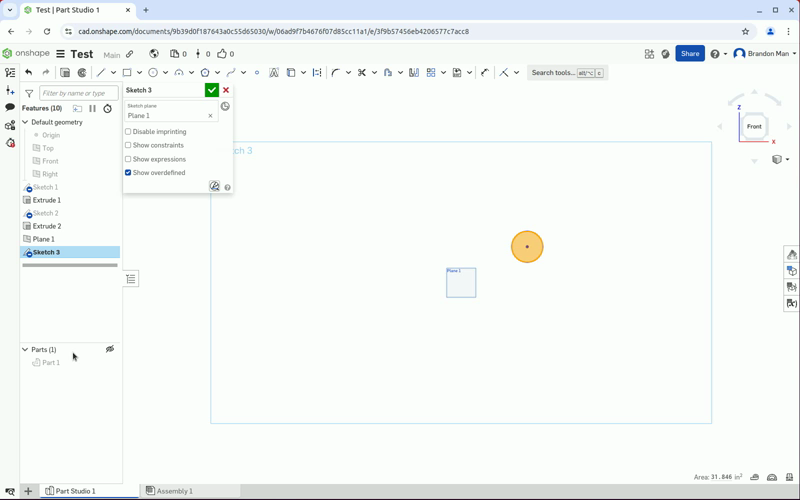
key(shift+e)
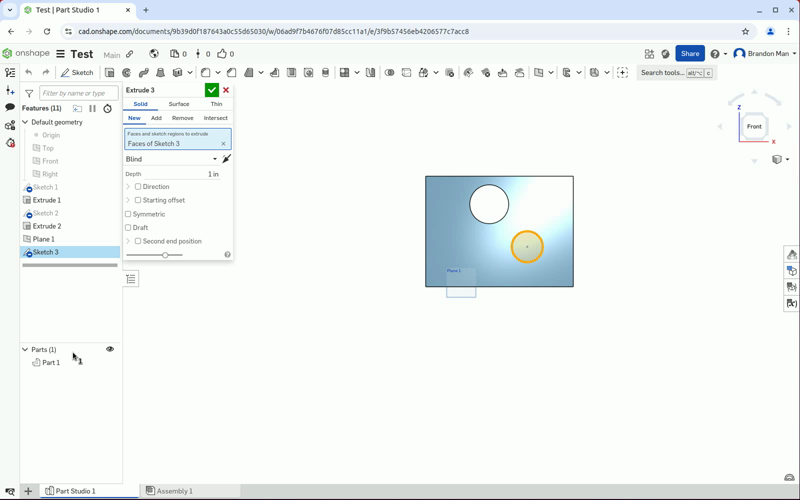
mouse_move(143, 106)
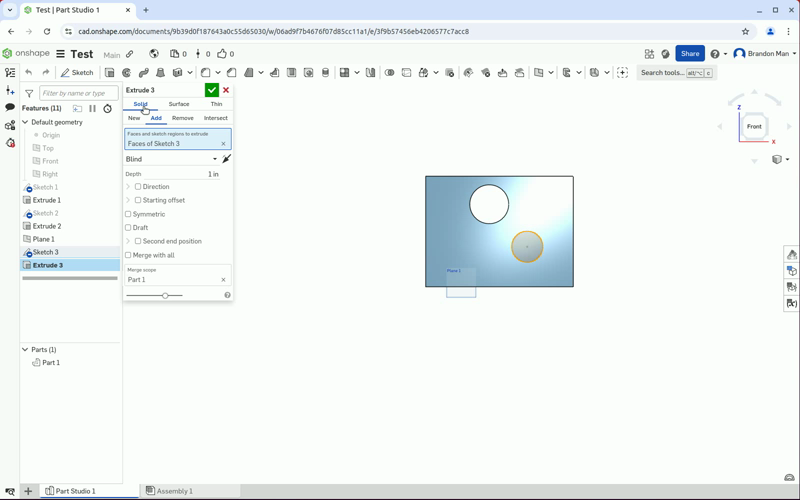
click(143, 106)
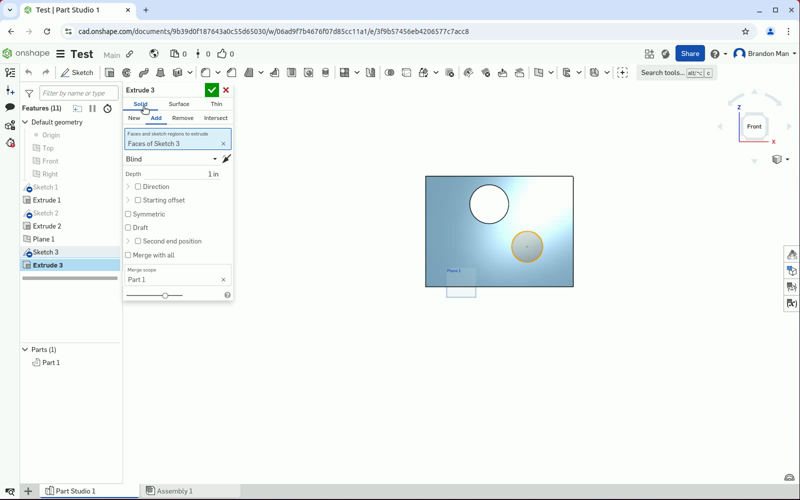
mouse_move(186, 120)
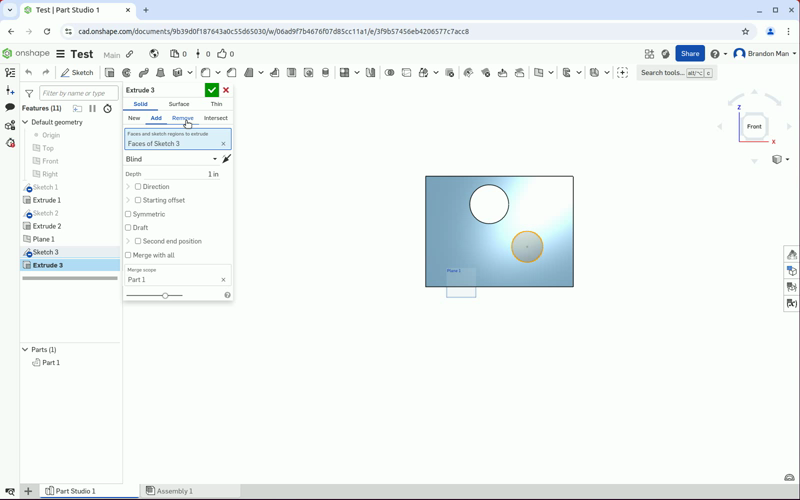
click(186, 120)
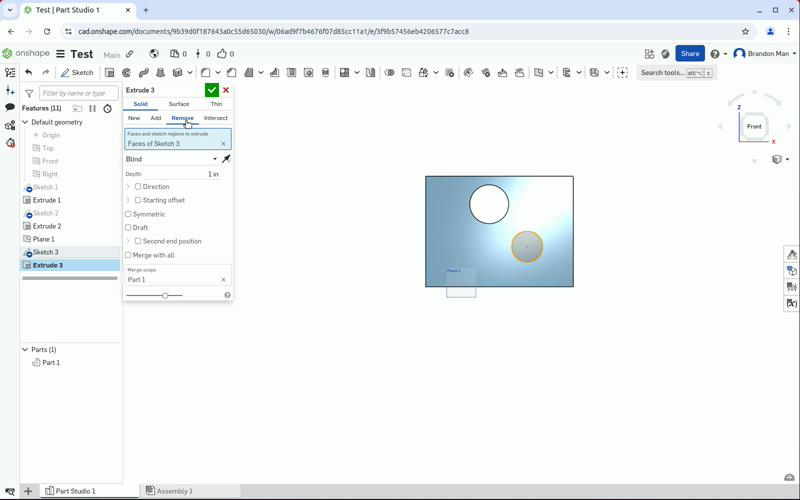
key(tab, 4)
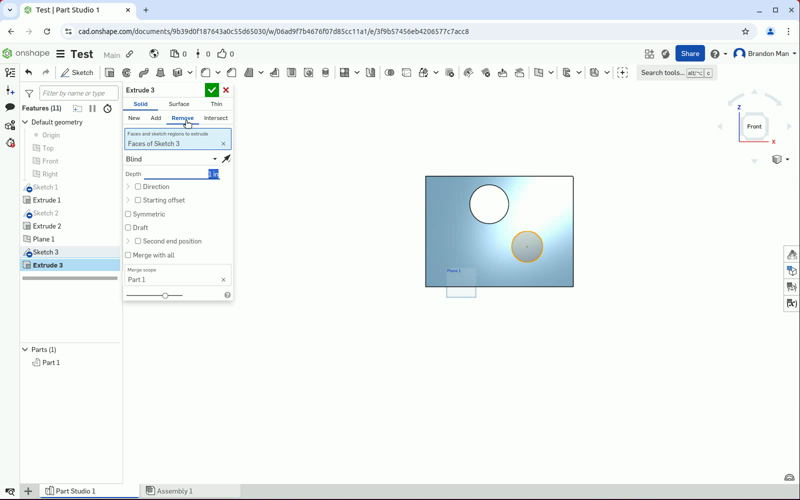
text(27.682)
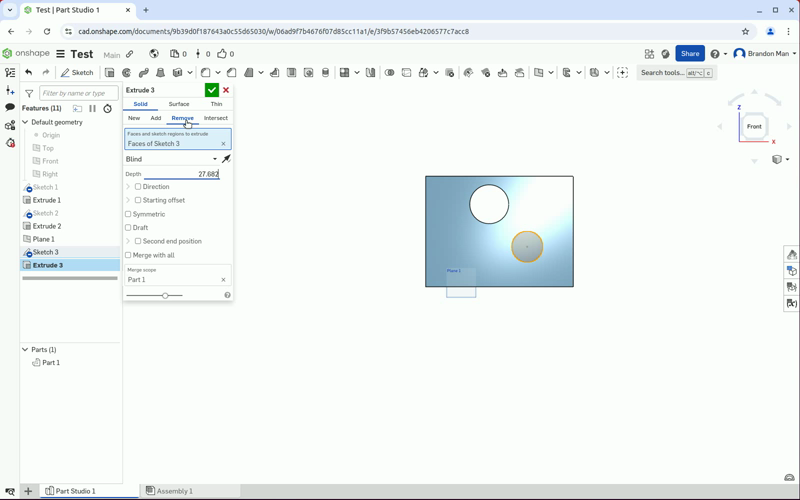
key(tab, 6)
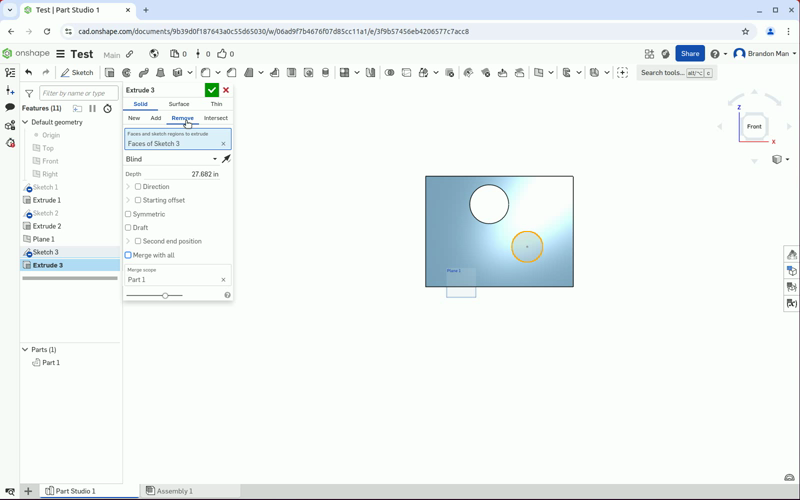
key(space)
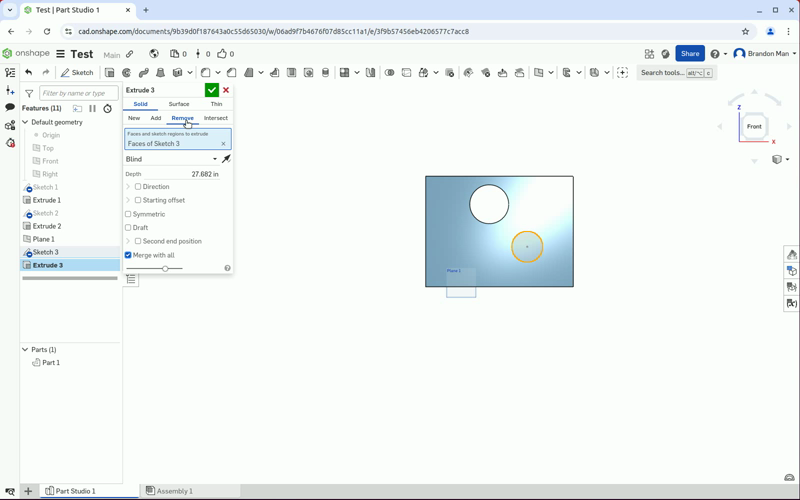
key(enter)
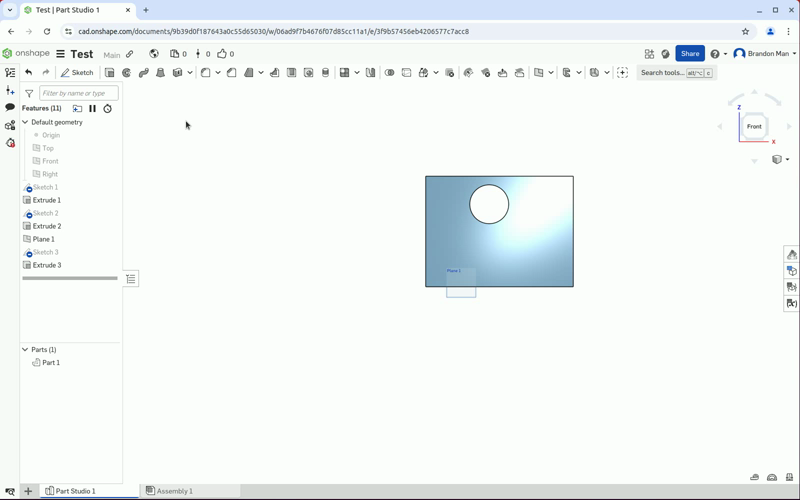
key(shift+h)
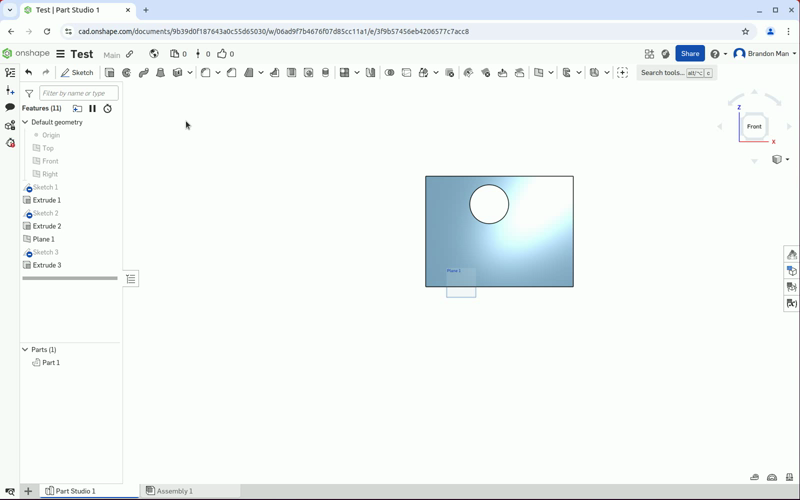
key(shift+h)
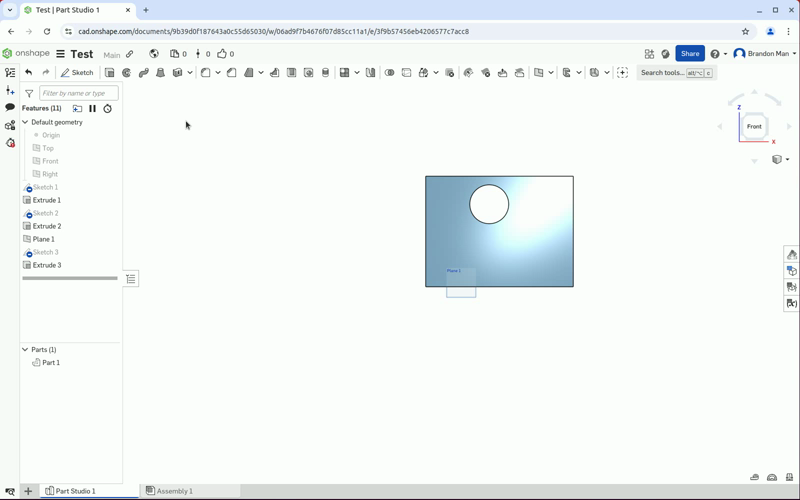
mouse_move(73, 189)
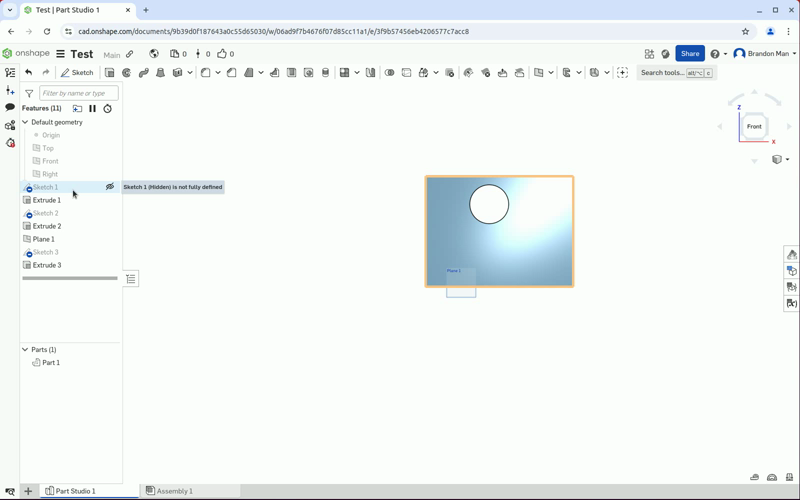
click(73, 189)
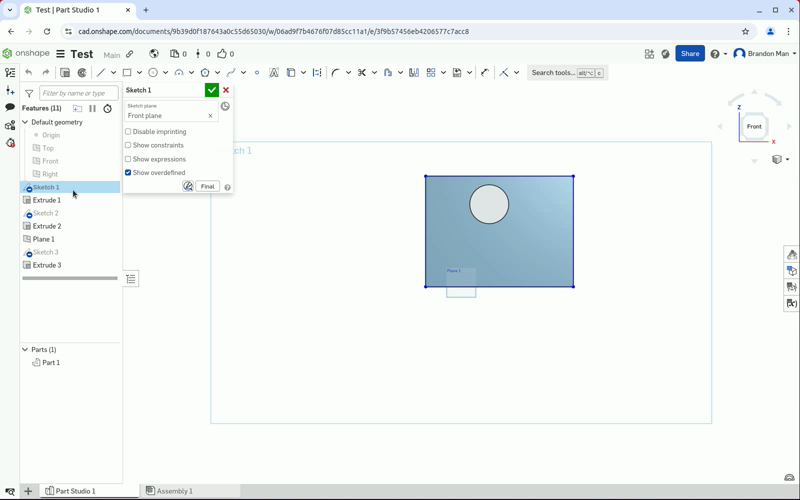
mouse_move(229, 92)
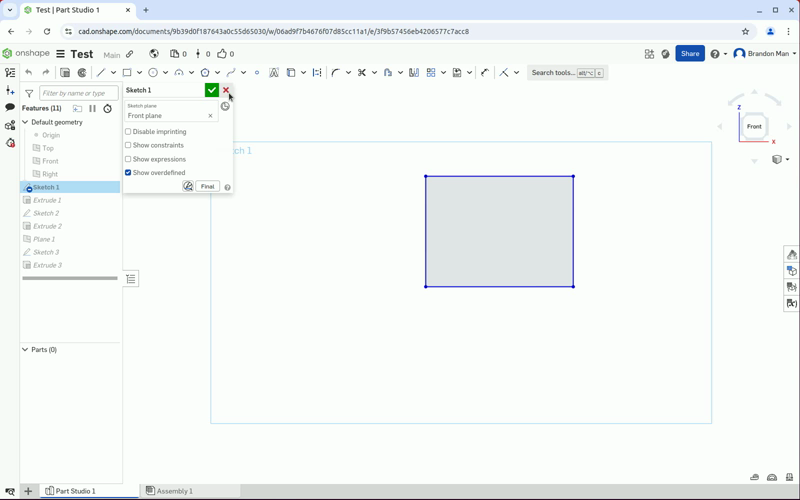
click(229, 92)
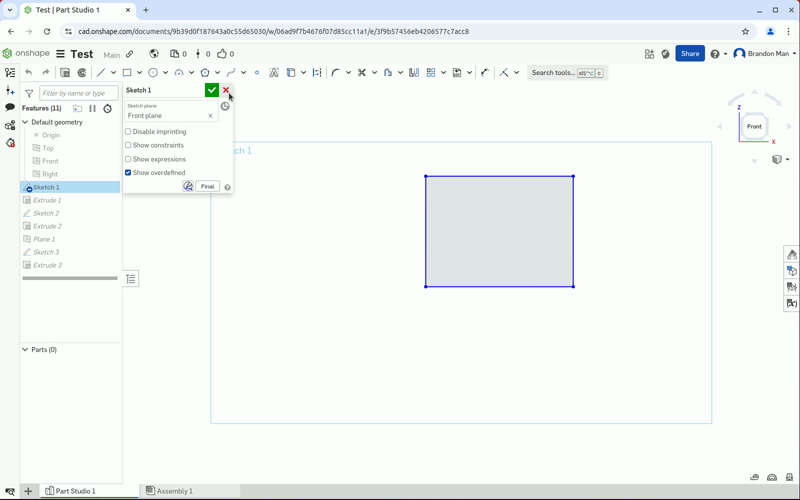
key(shift+s)
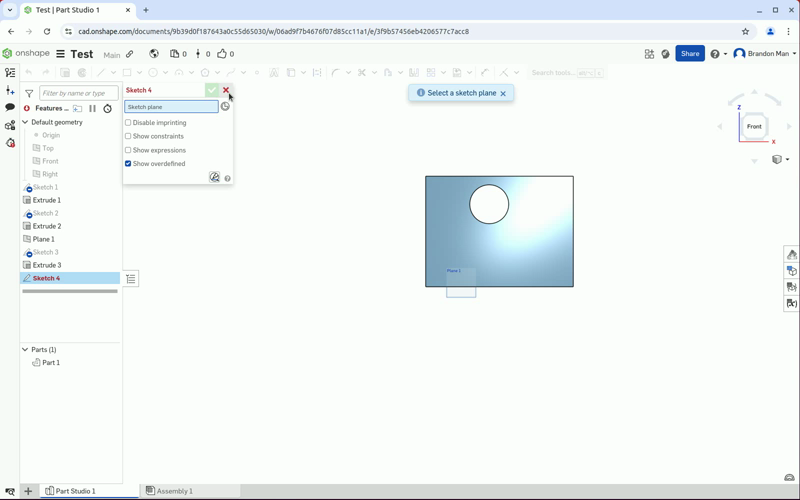
mouse_move(73, 241)
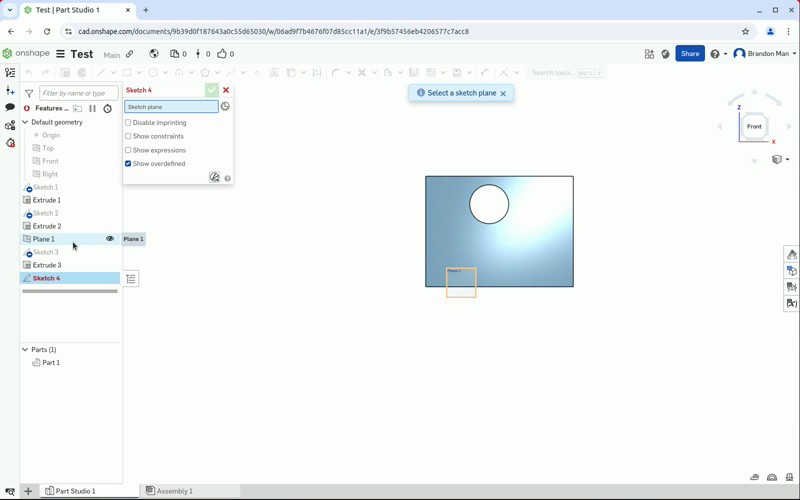
click(73, 241)
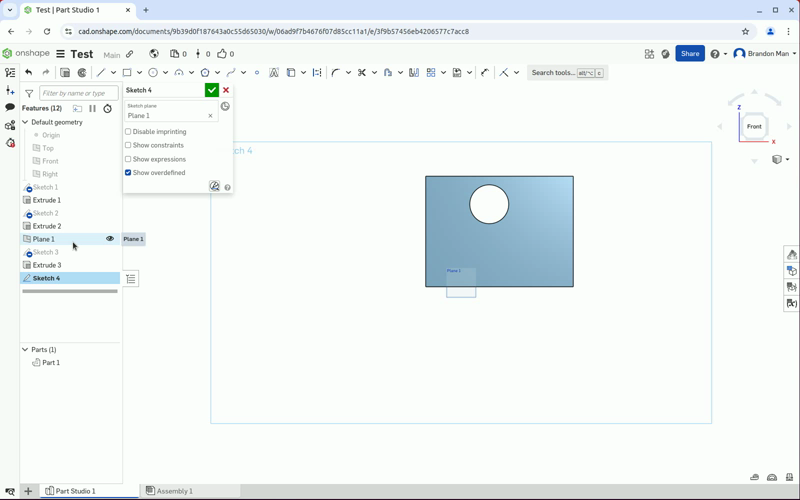
mouse_move(73, 352)
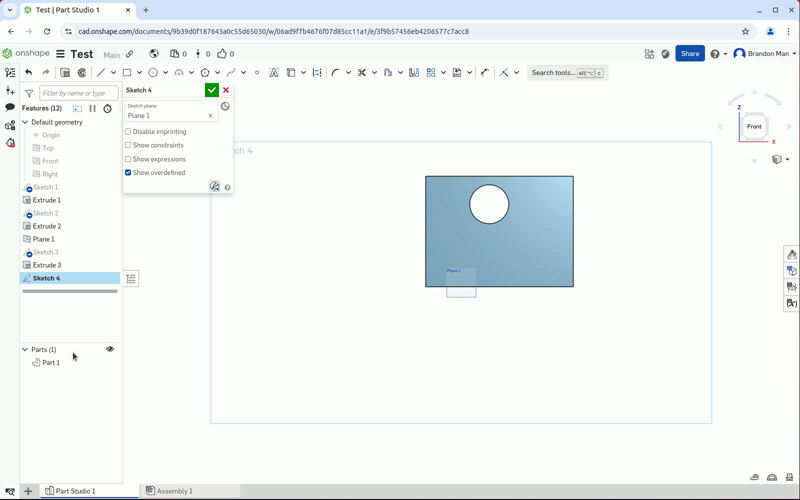
key(y)
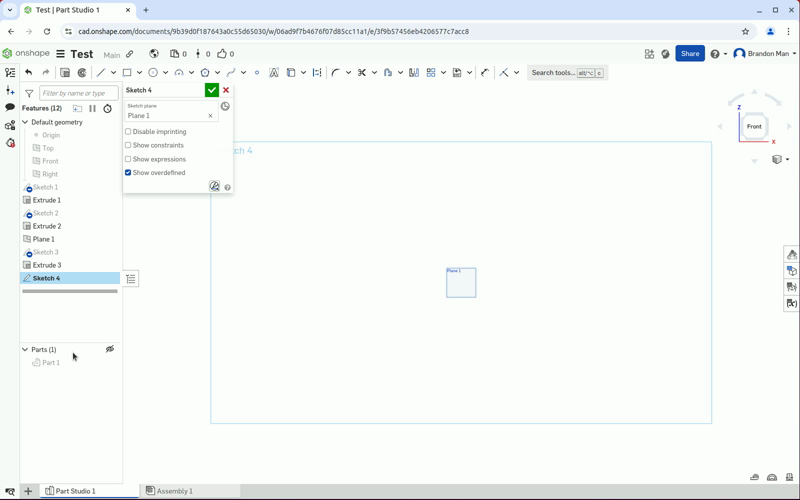
key(c)
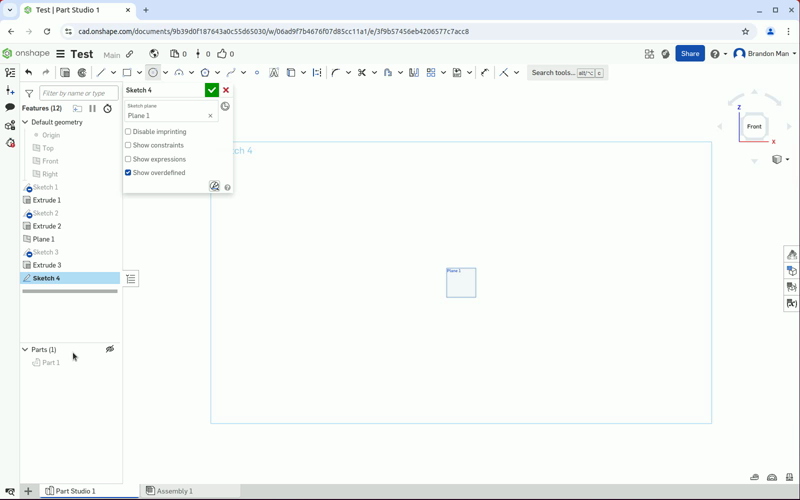
key_down(shift)
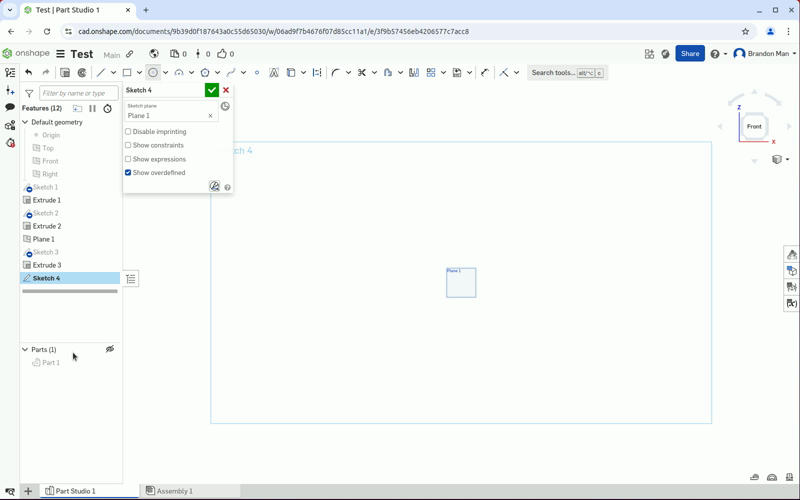
mouse_move(481, 257)
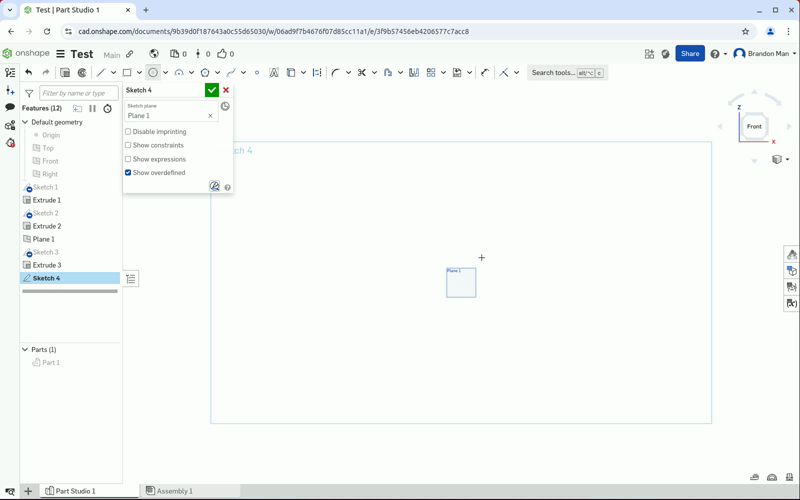
click(481, 257)
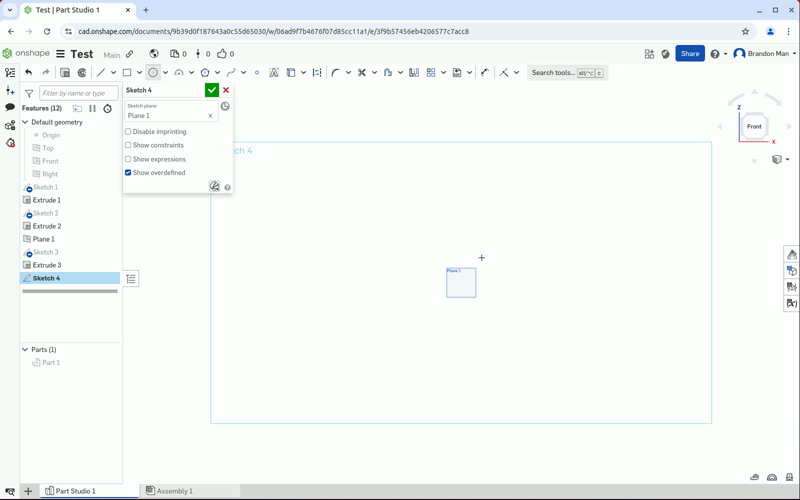
key_up(shift)
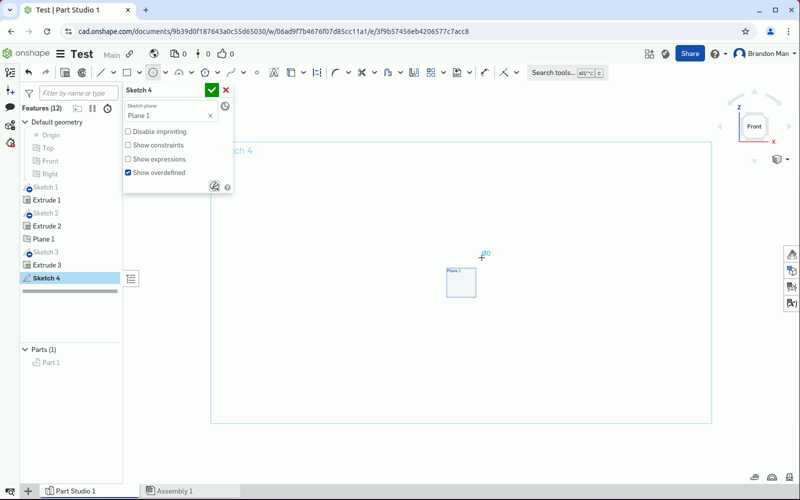
mouse_move(499, 257)
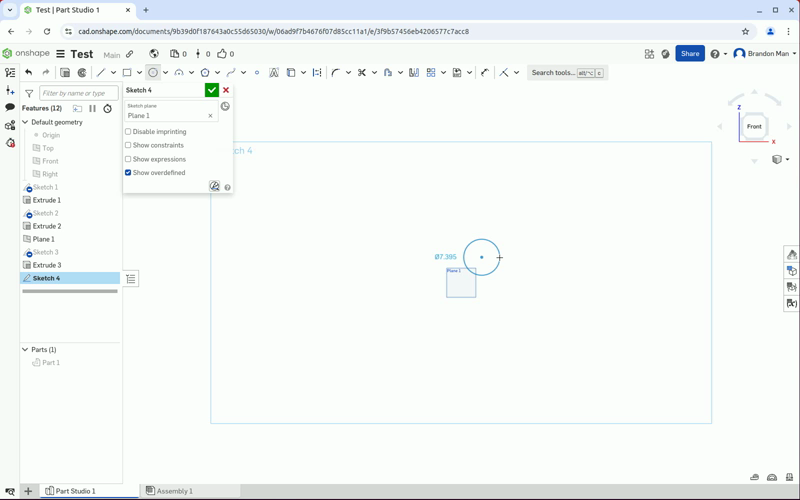
click(499, 257)
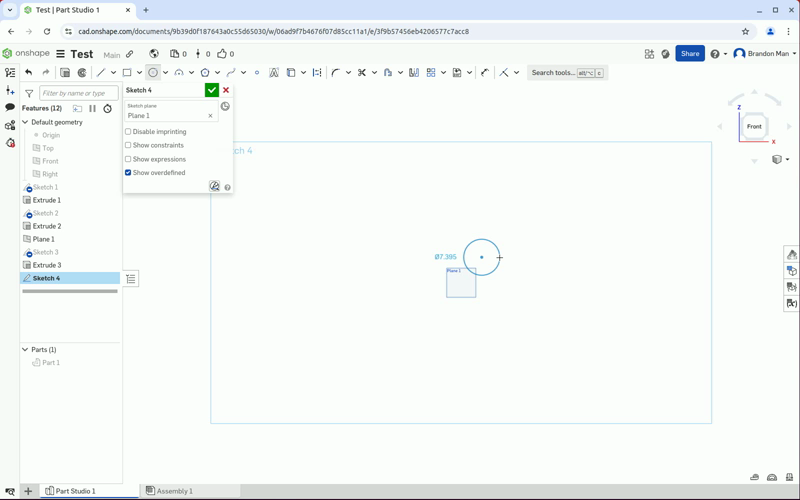
key(esc)
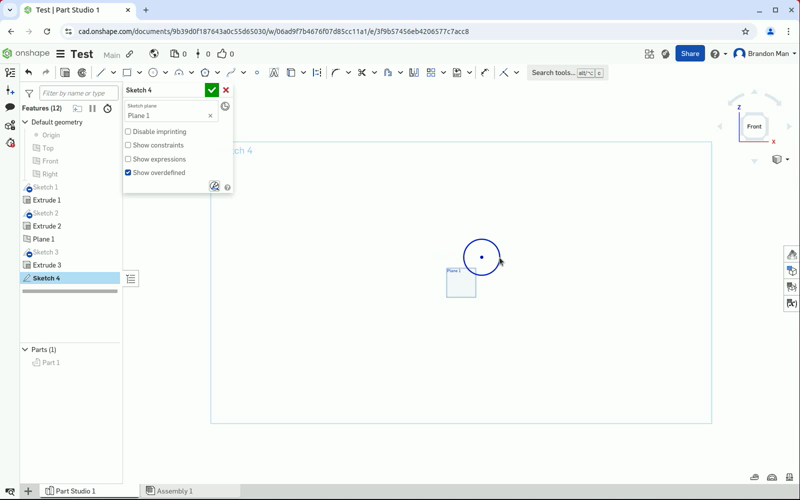
mouse_move(493, 254)
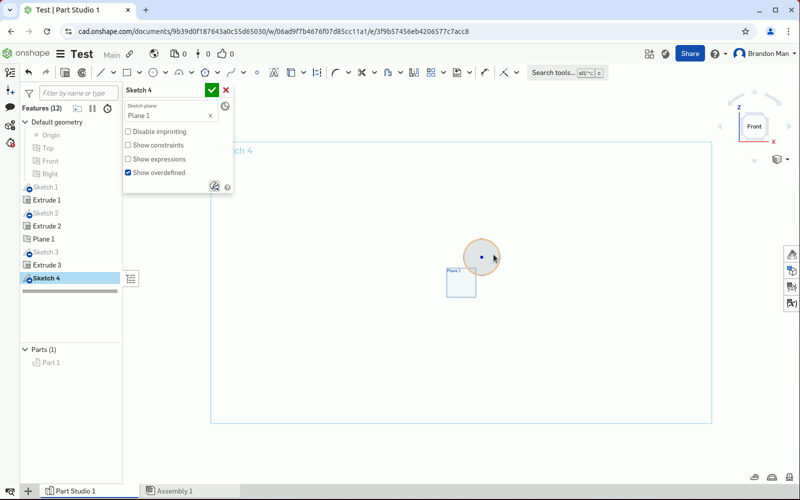
scroll(6)
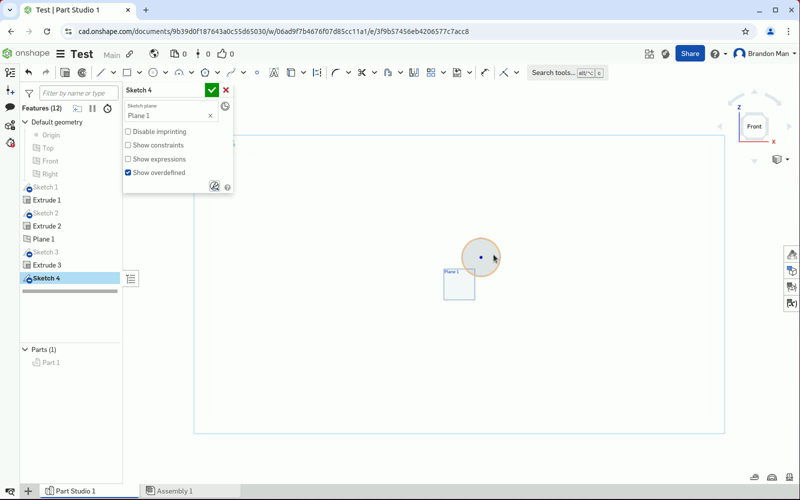
scroll(6)
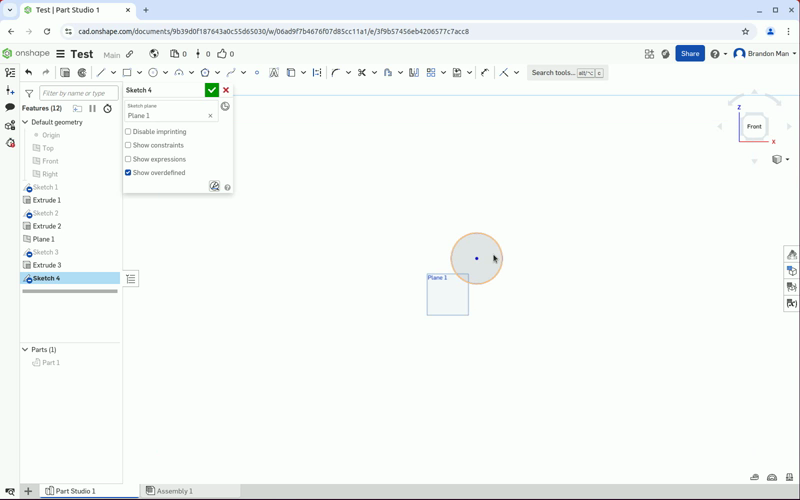
scroll(6)
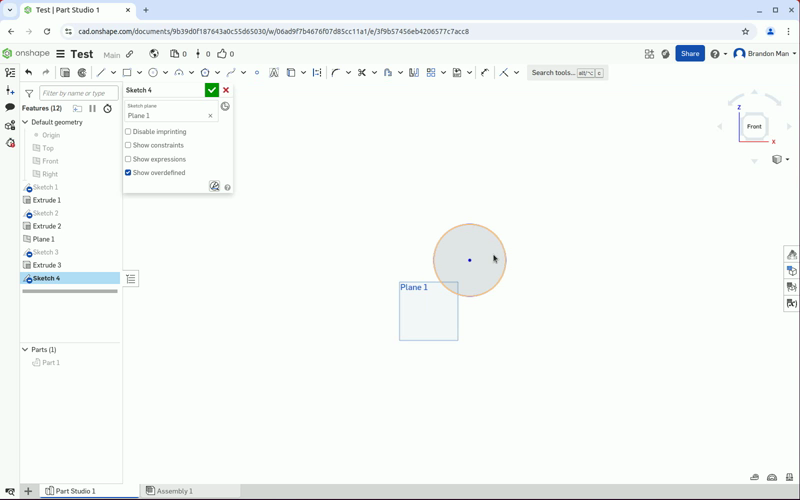
scroll(6)
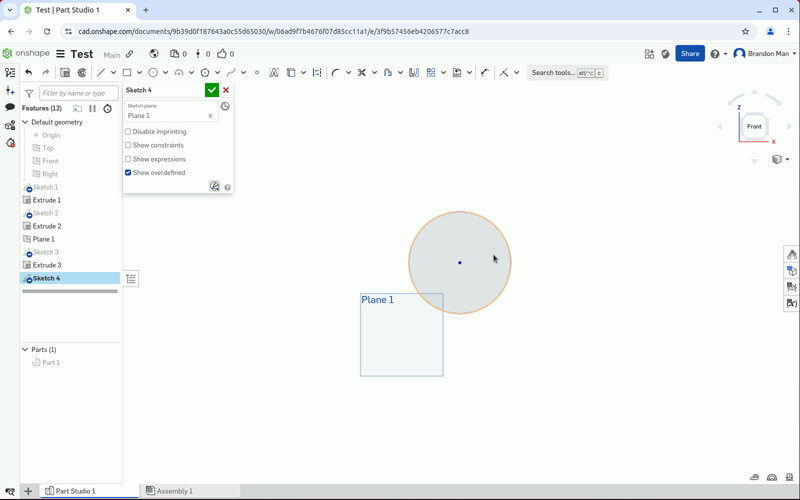
scroll(6)
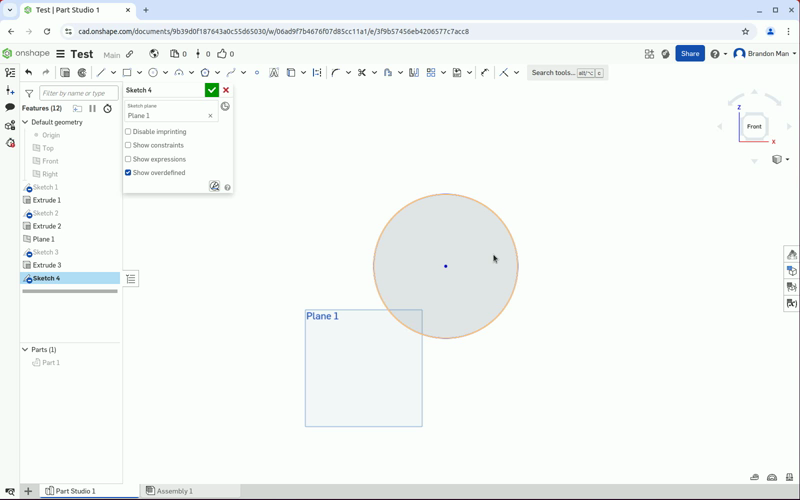
scroll(6)
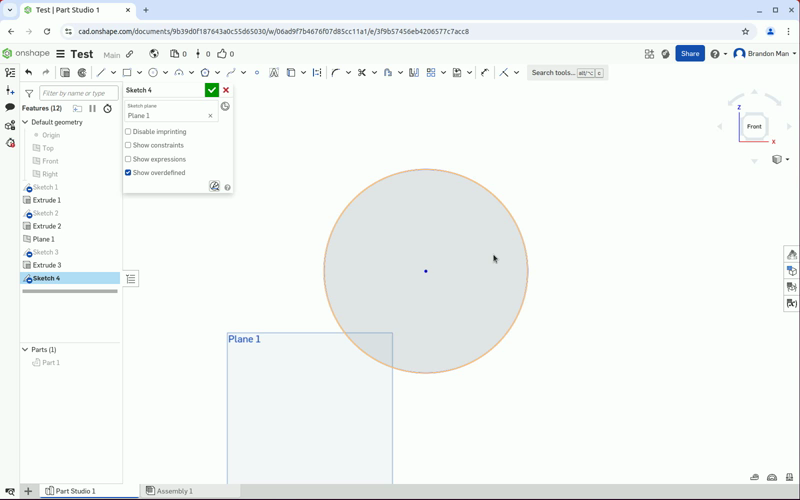
scroll(6)
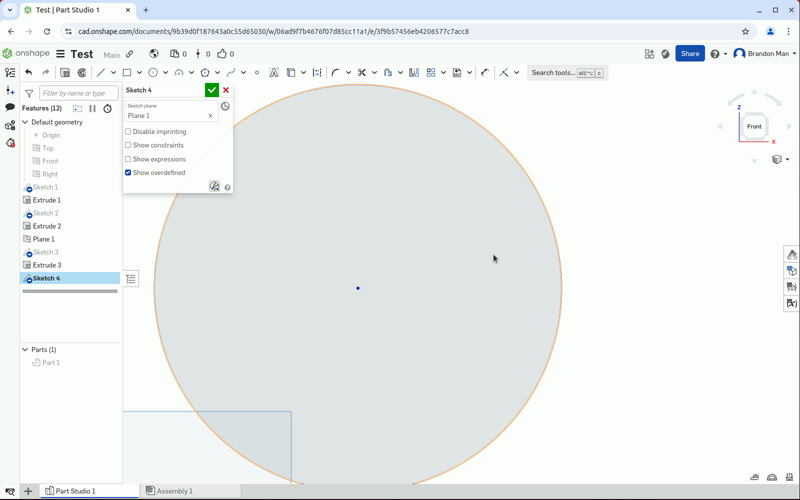
click(493, 254)
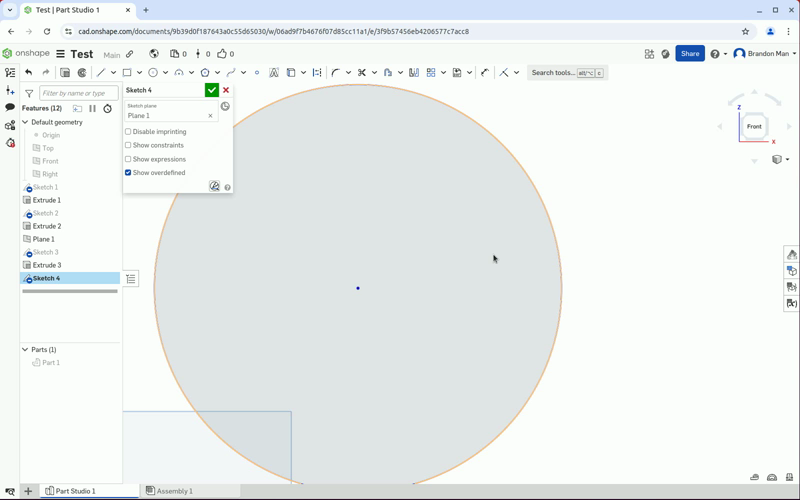
scroll(-6)
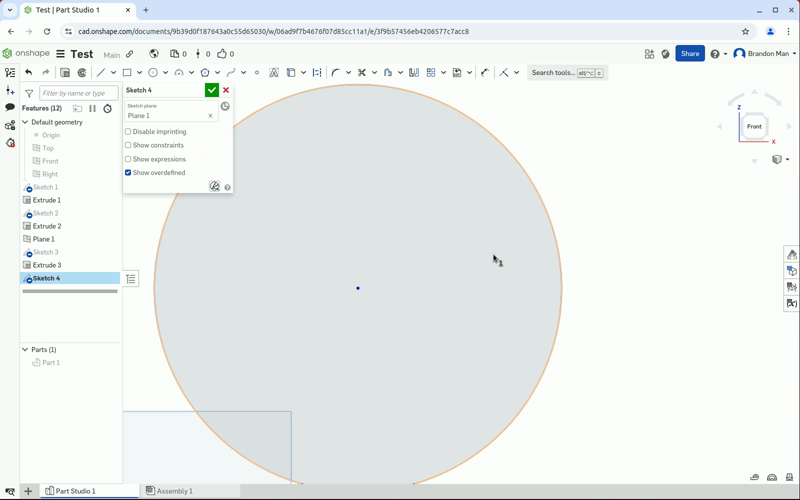
scroll(-6)
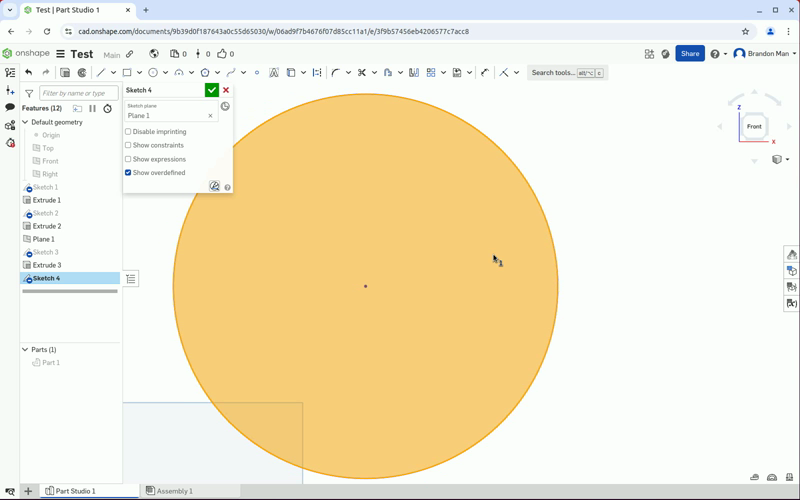
scroll(-6)
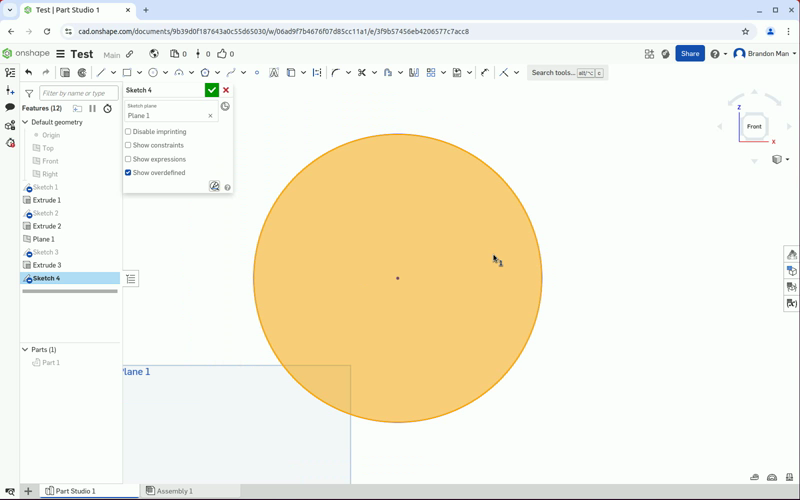
scroll(-6)
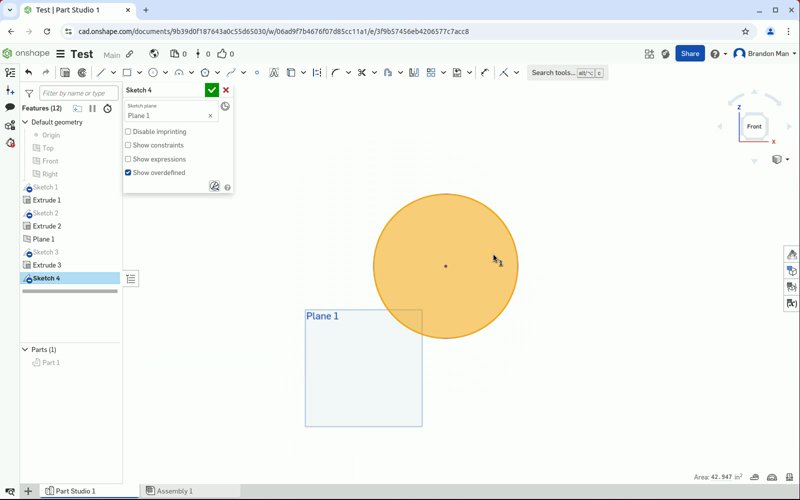
scroll(-6)
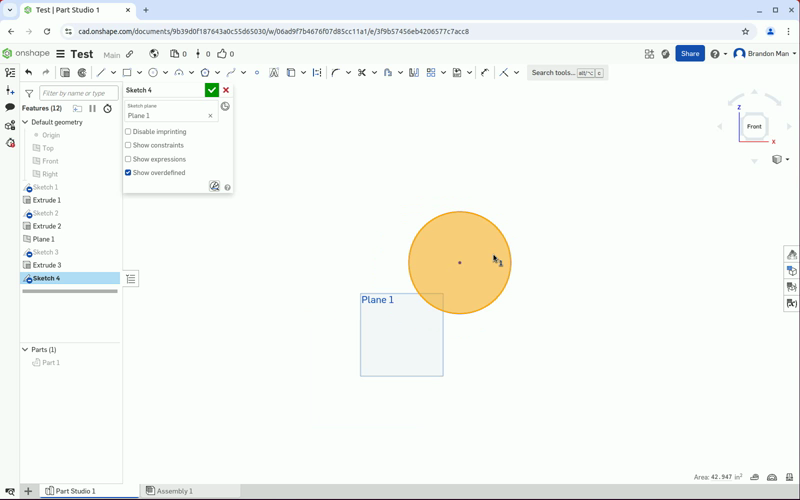
scroll(-6)
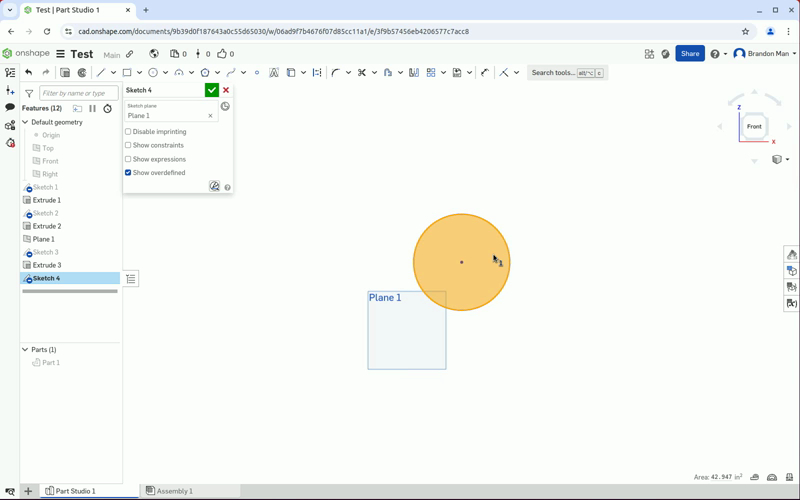
scroll(-6)
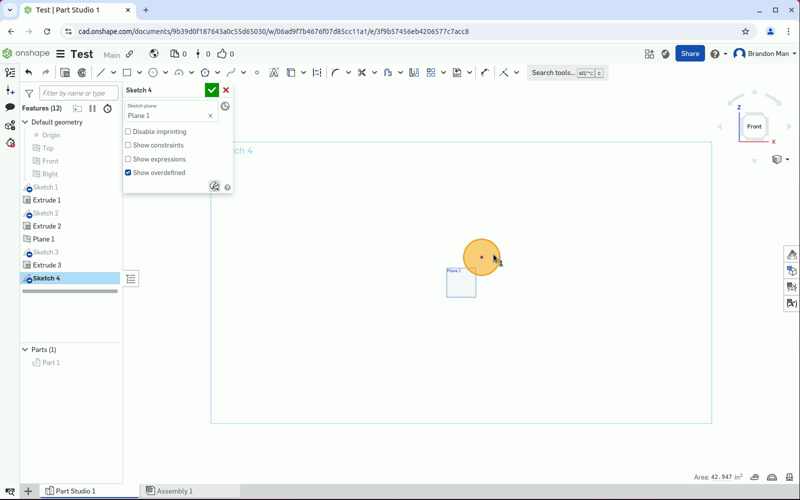
mouse_move(73, 352)
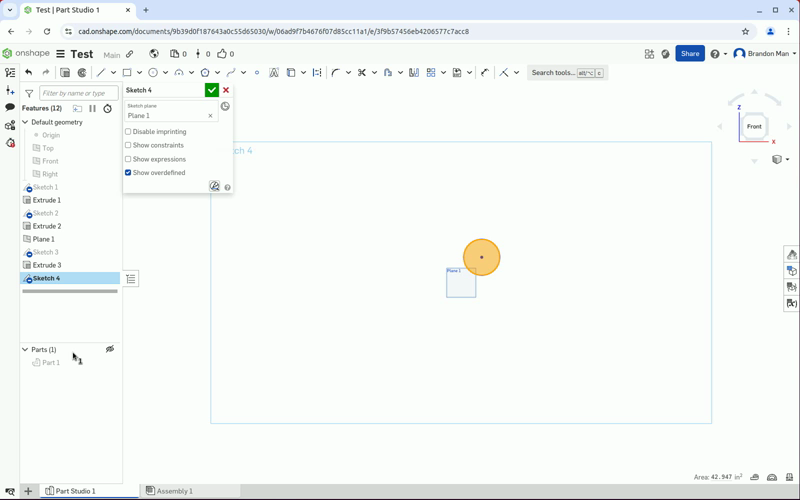
key(shift+y)
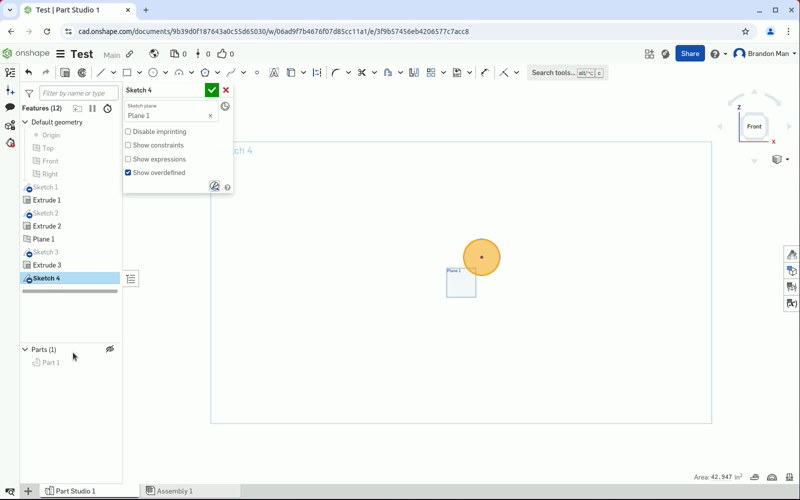
key(shift+e)
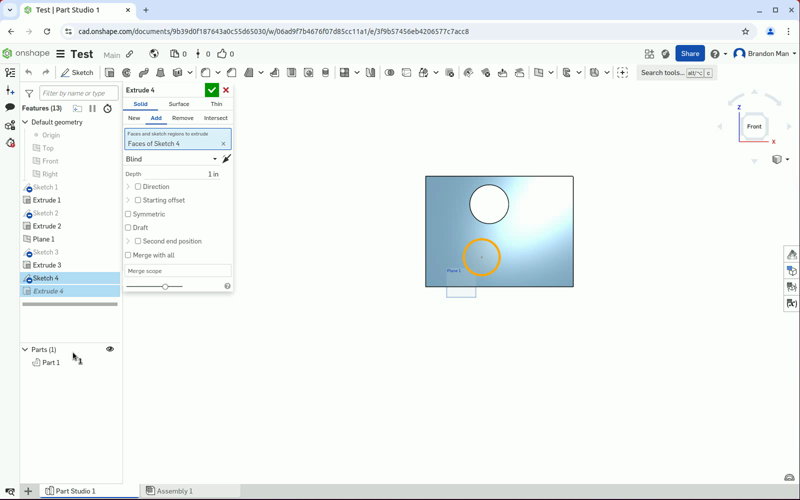
mouse_move(143, 106)
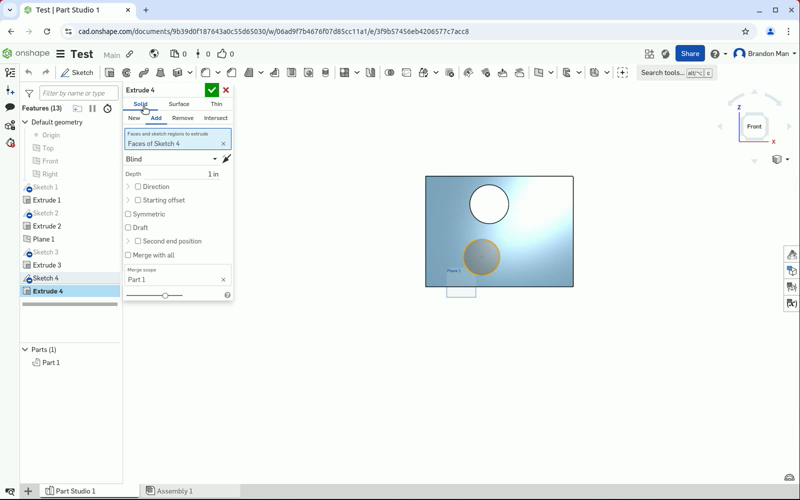
click(143, 106)
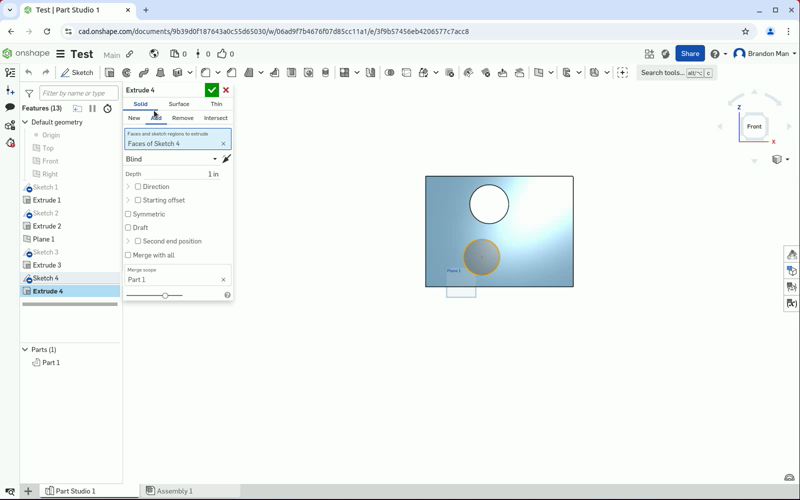
mouse_move(186, 120)
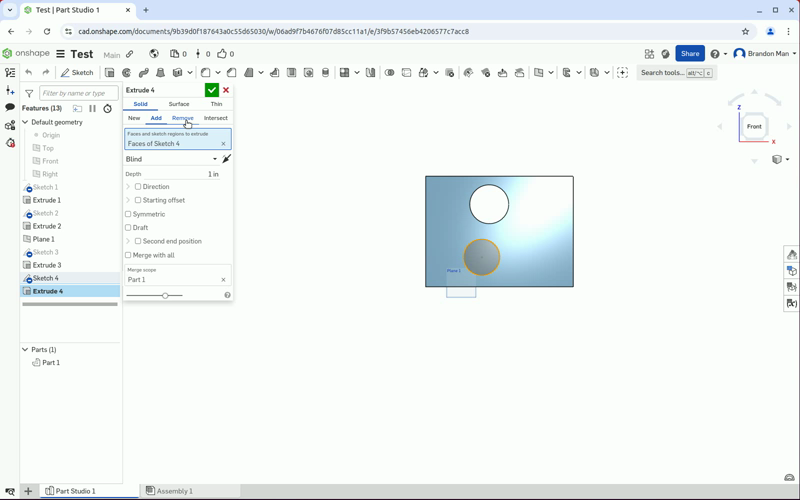
click(186, 120)
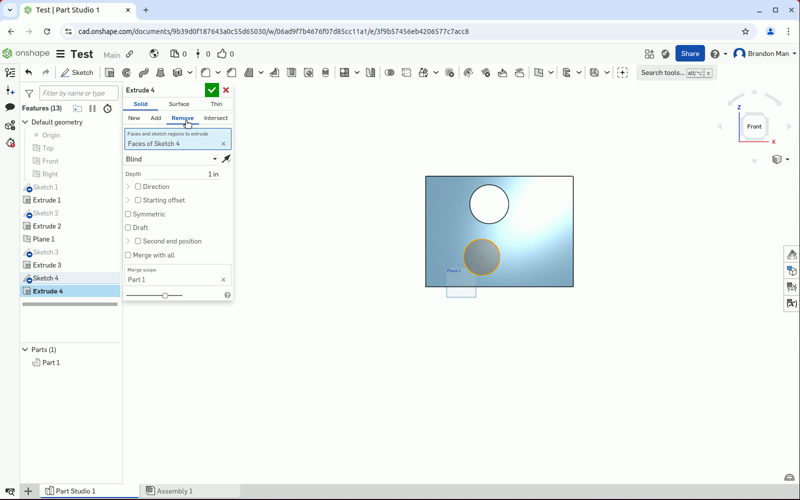
key(tab, 4)
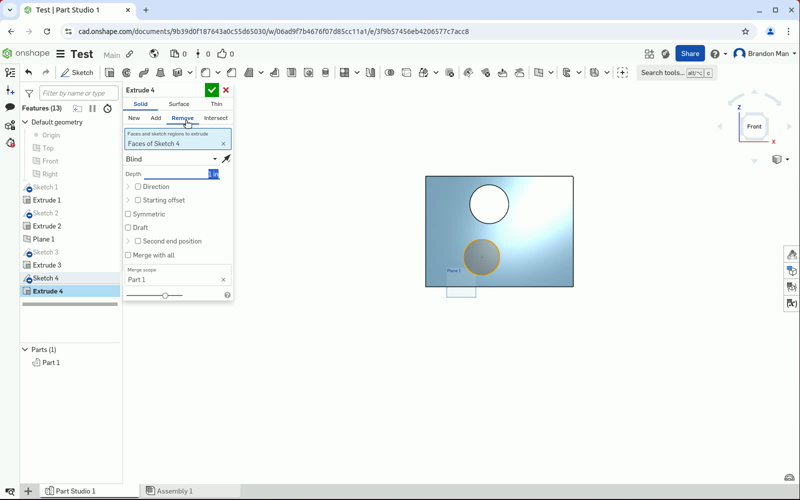
text(19.738)
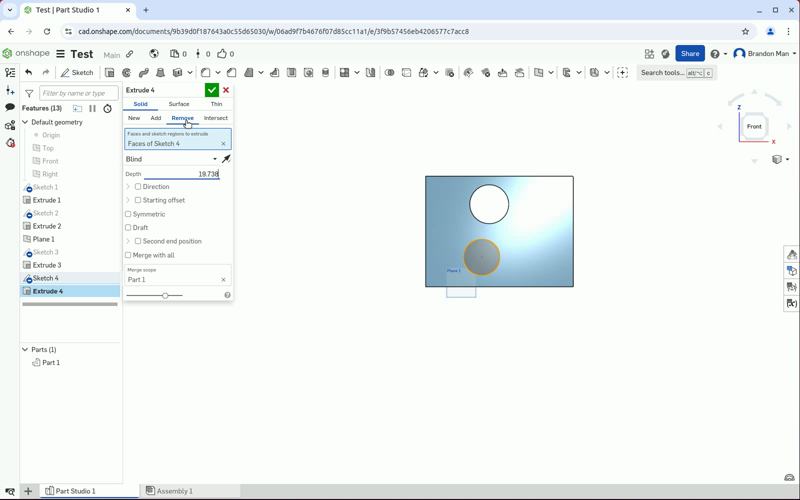
key(tab, 6)
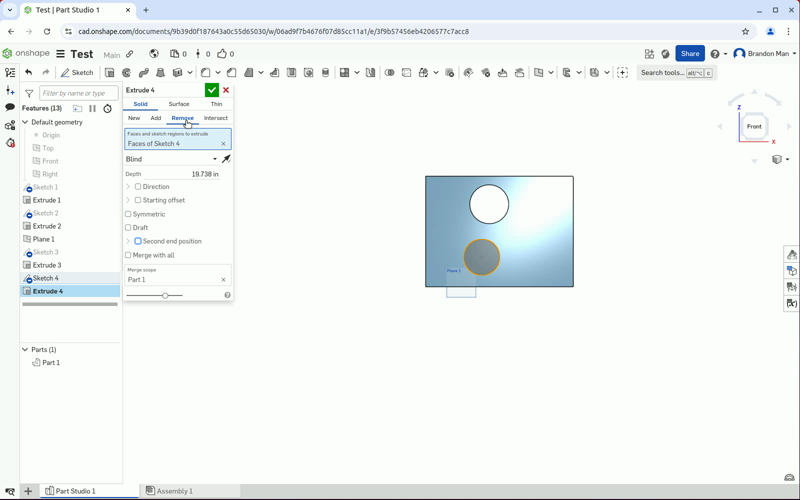
key(space)
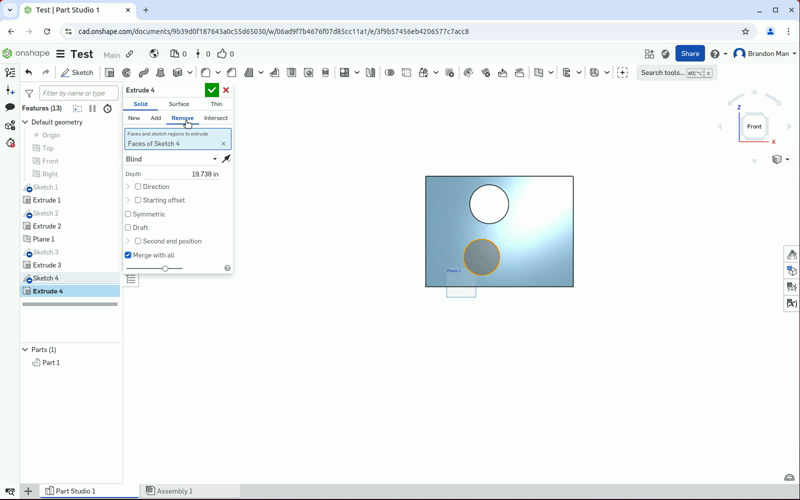
key(enter)
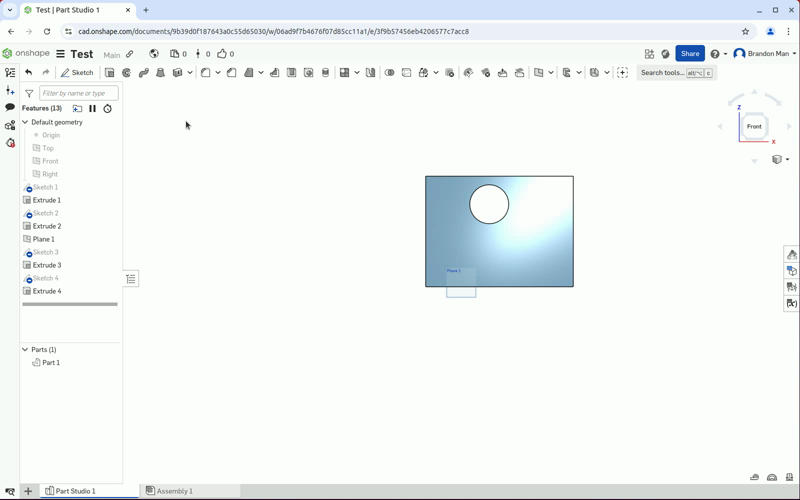
key(shift+h)
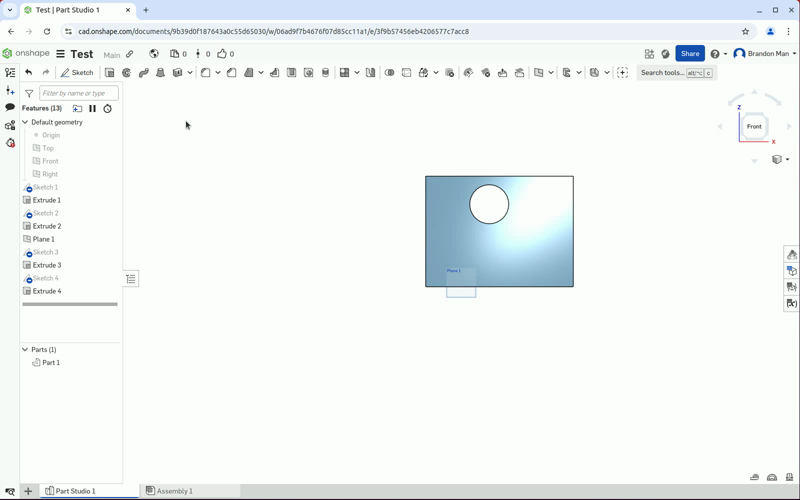
key(shift+h)
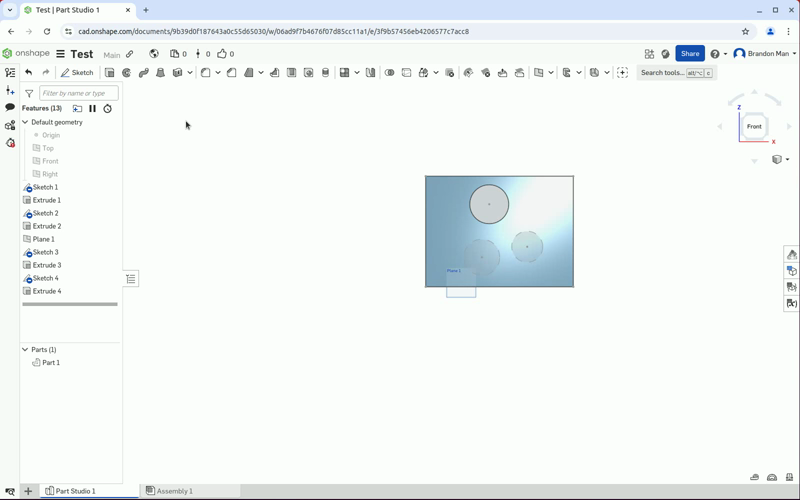
key(shift+7)
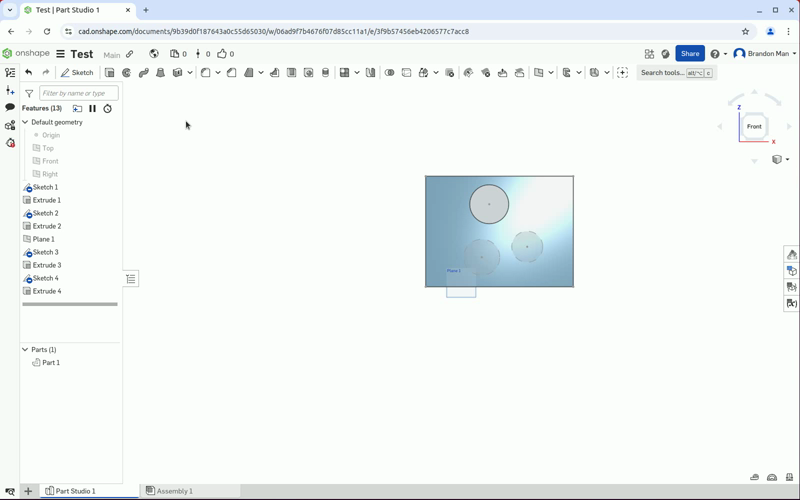
key(left, 2)
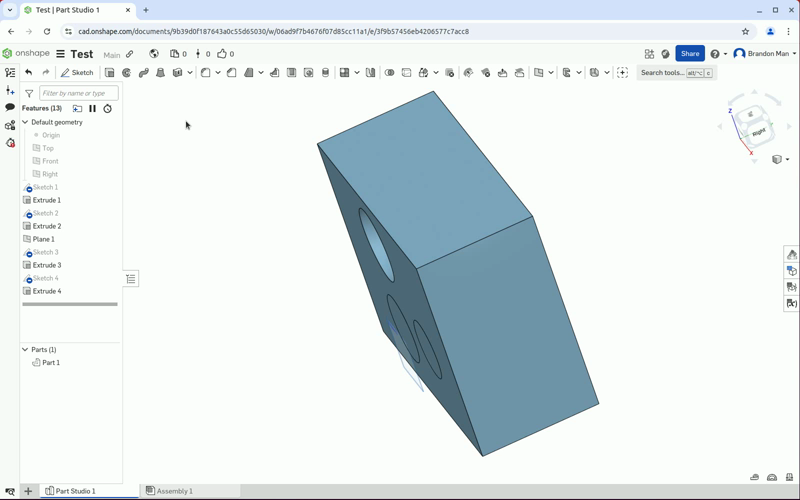
key(down, 2)
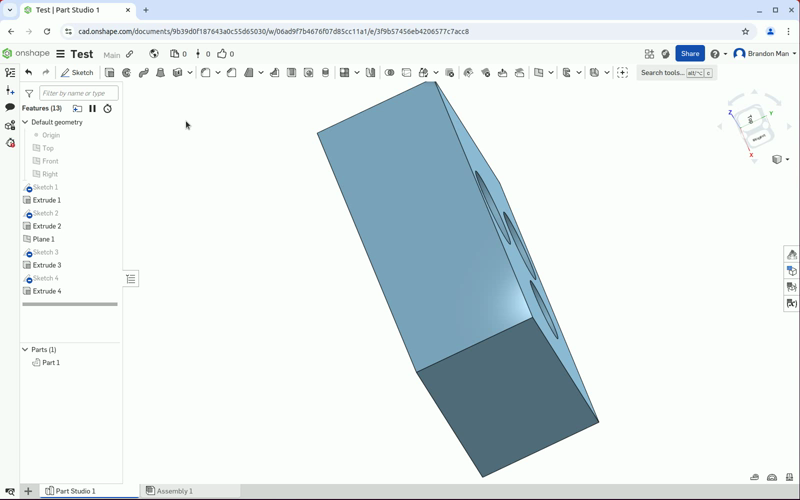
key(up, 2)
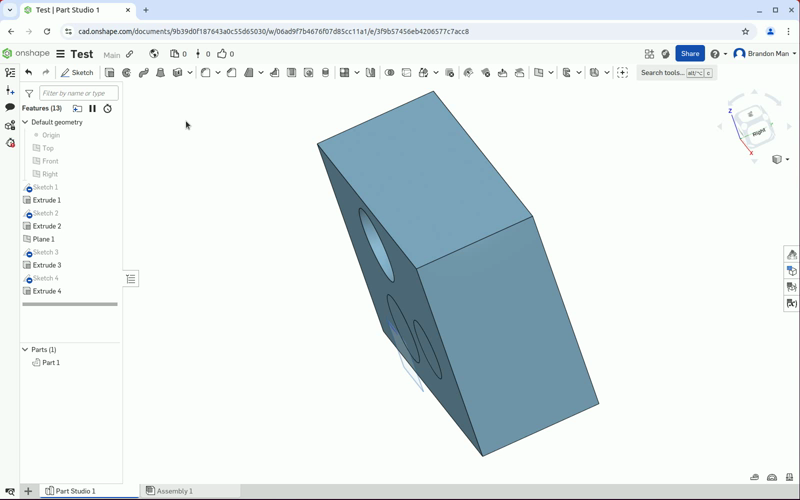
key(right, 2)
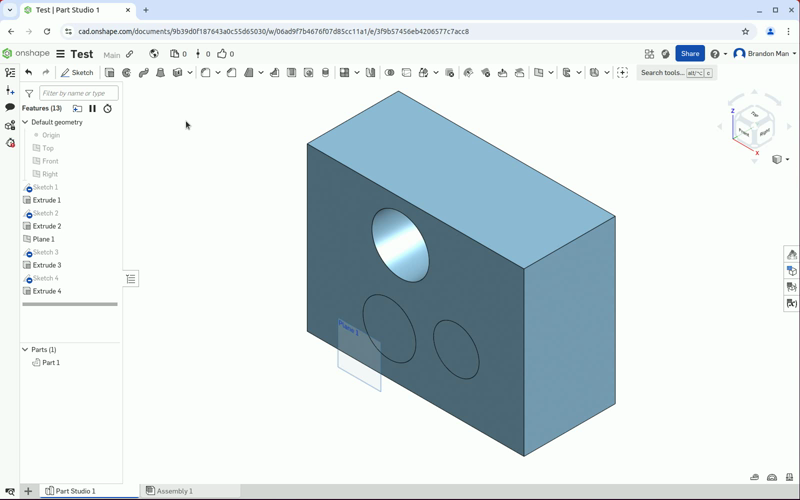
mouse_move(73, 189)
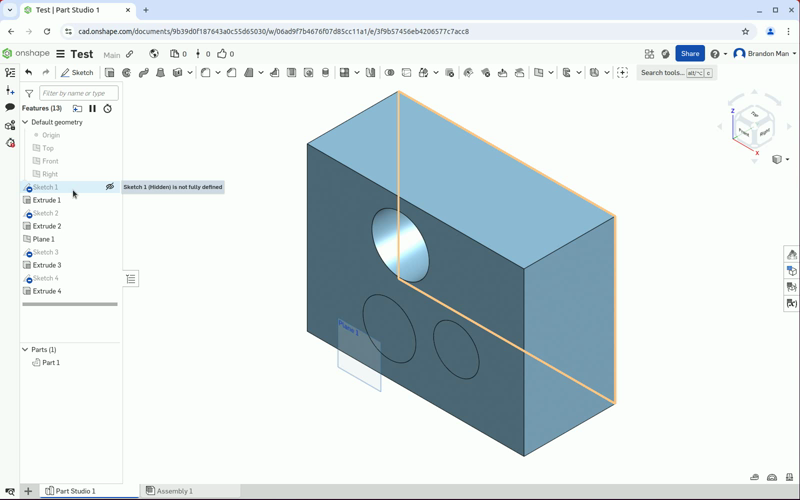
click(73, 189)